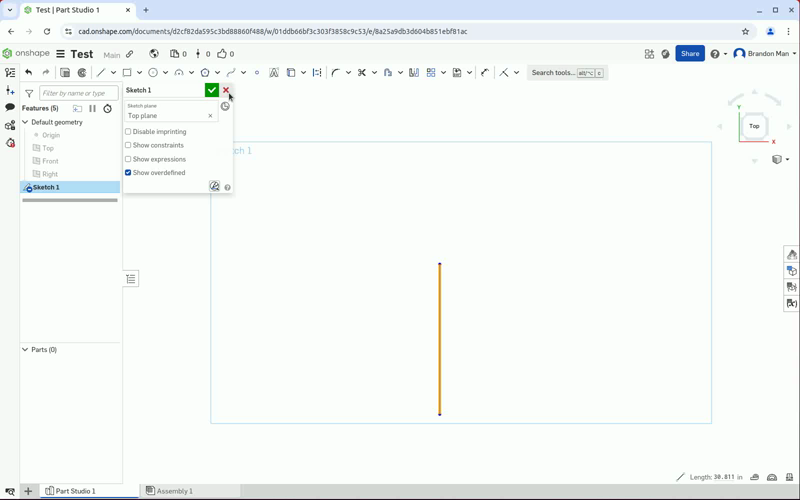
key(shift+h)
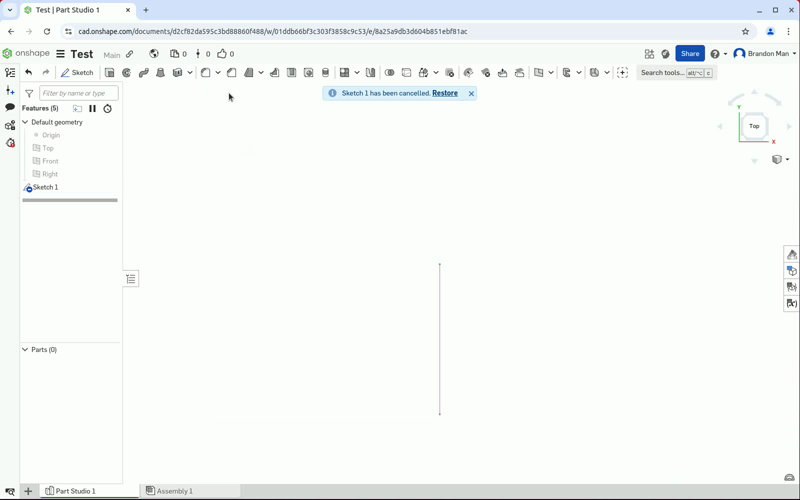
key(shift+s)
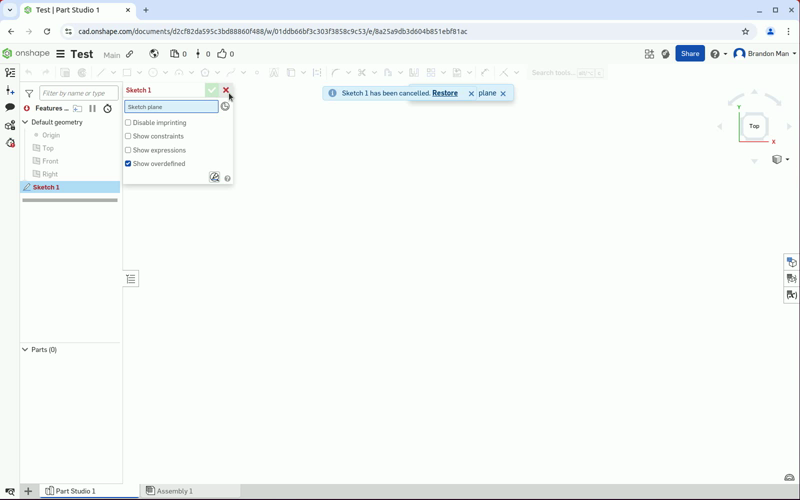
mouse_move(73, 150)
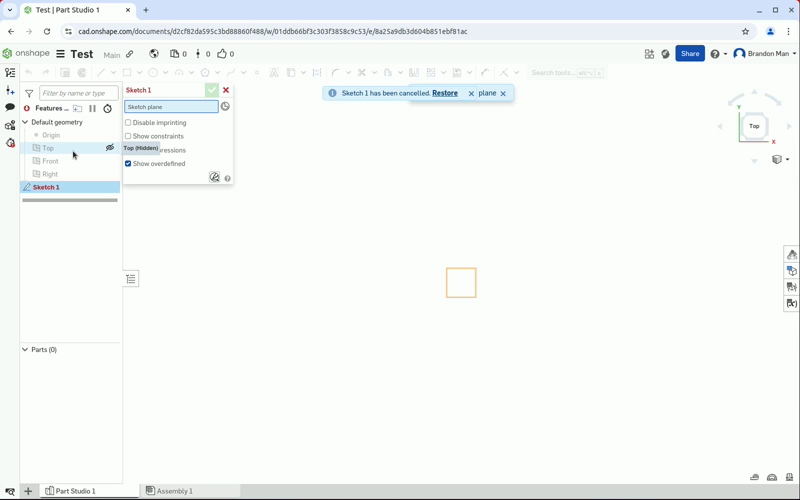
click(73, 150)
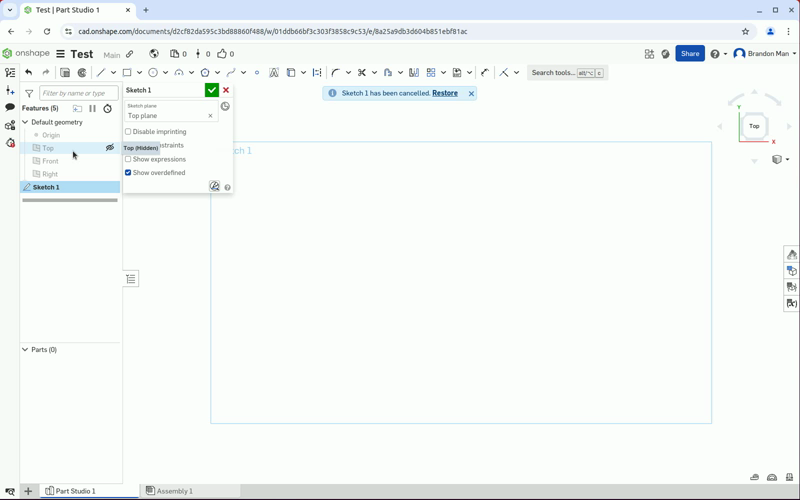
mouse_move(73, 352)
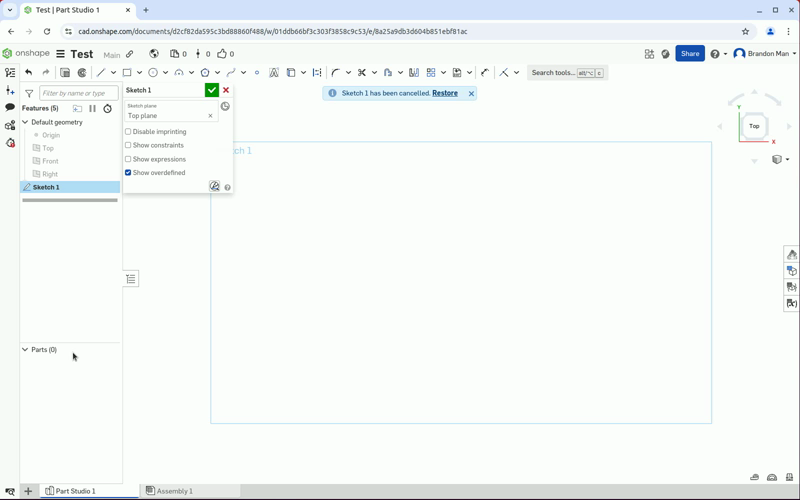
key(y)
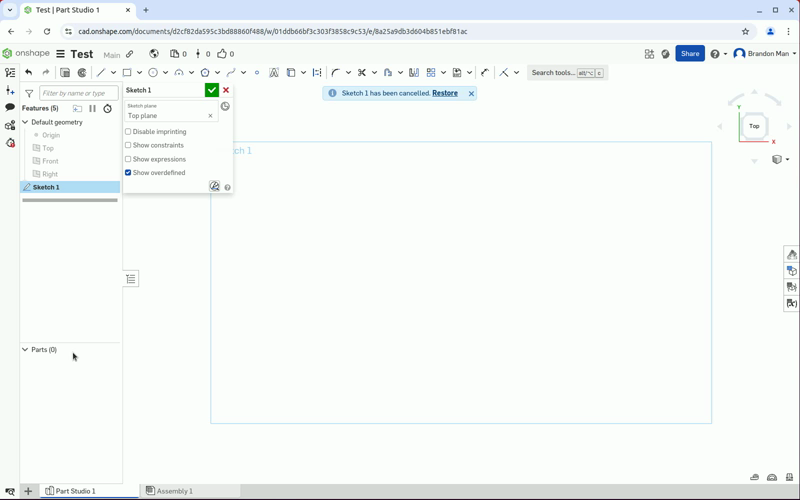
key(l)
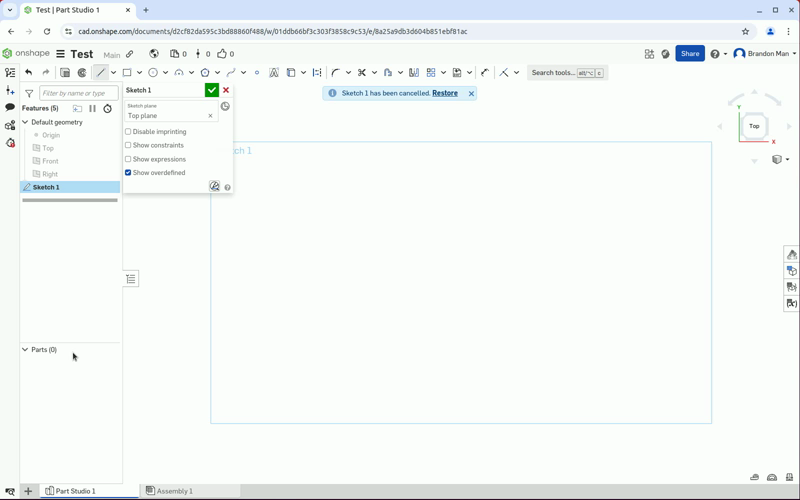
key_down(shift)
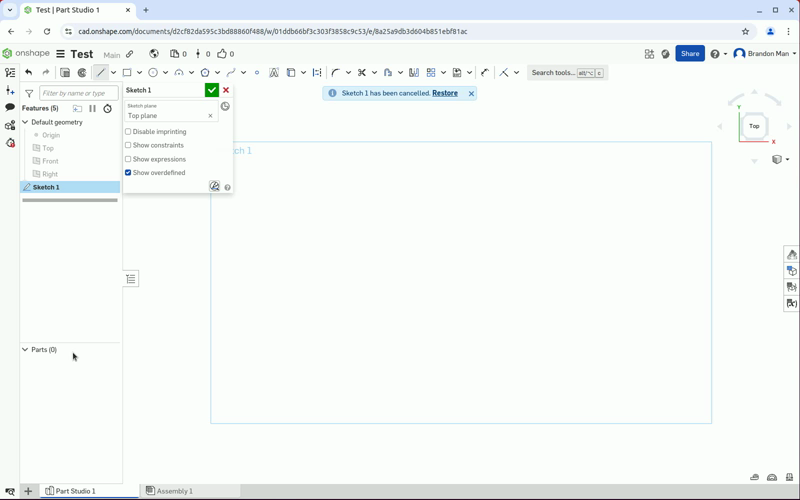
mouse_move(406, 328)
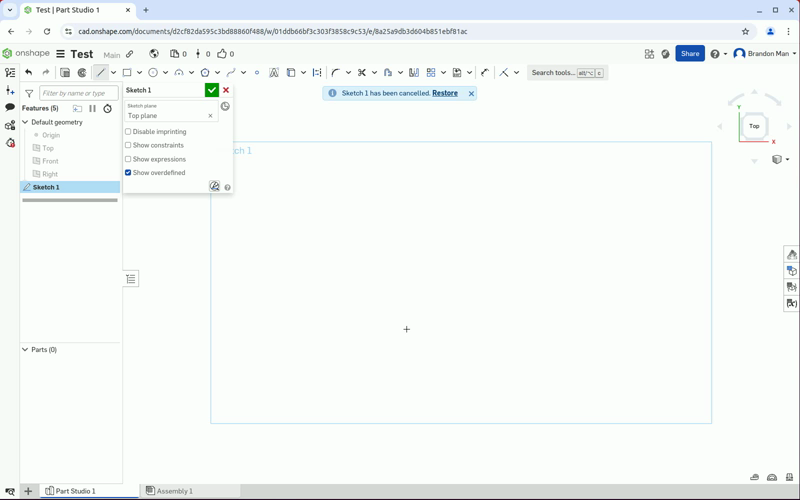
click(406, 328)
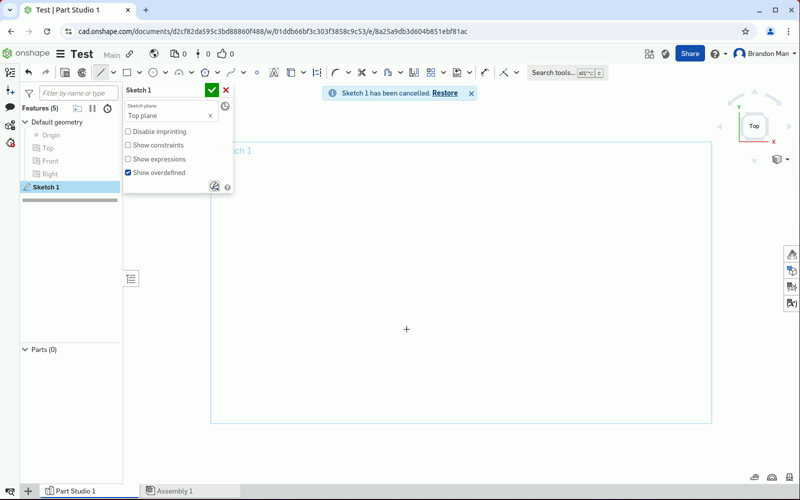
key_up(shift)
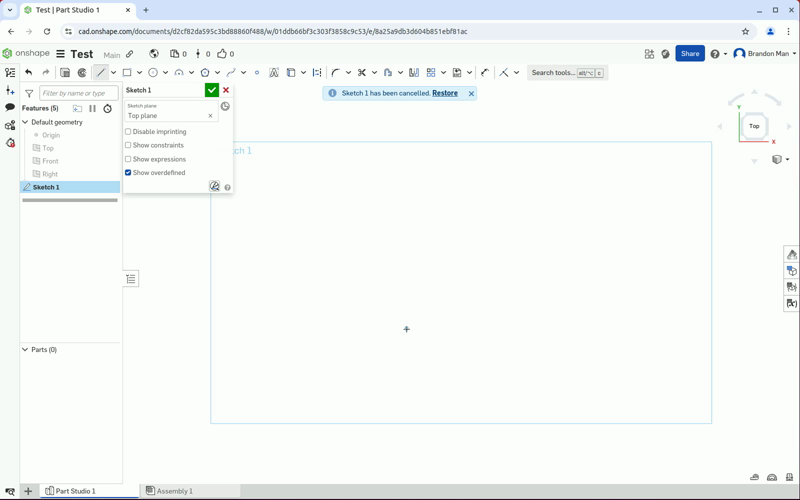
key_down(shift)
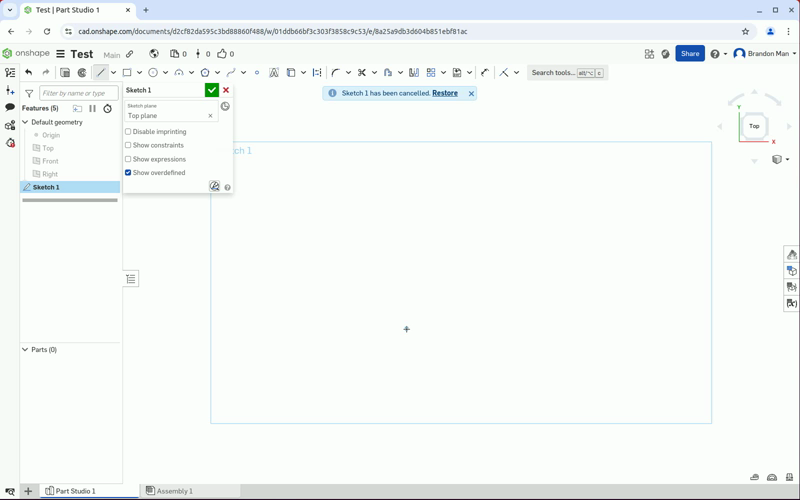
mouse_move(514, 328)
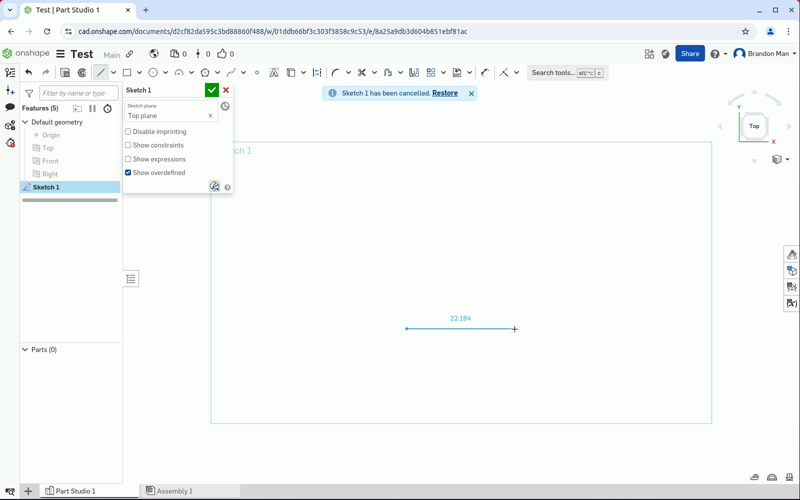
click(514, 328)
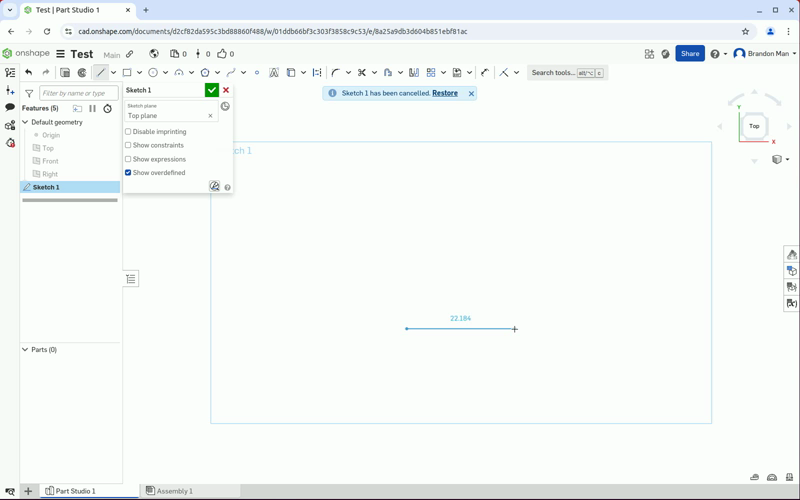
key_up(shift)
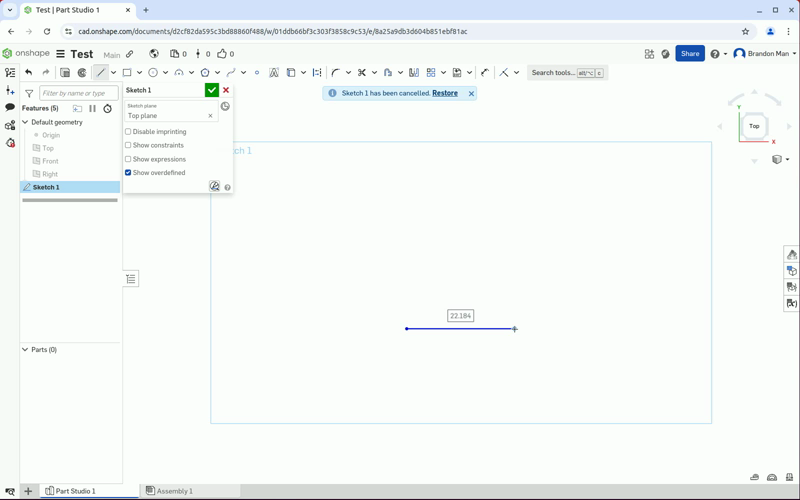
key_down(shift)
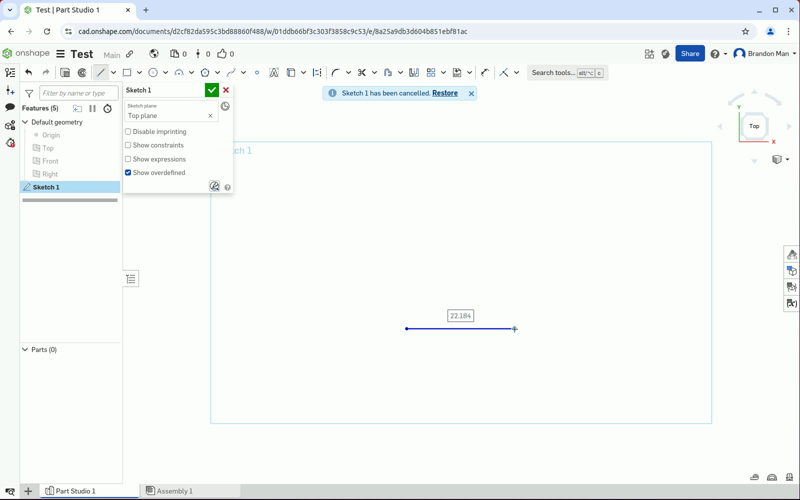
mouse_move(514, 237)
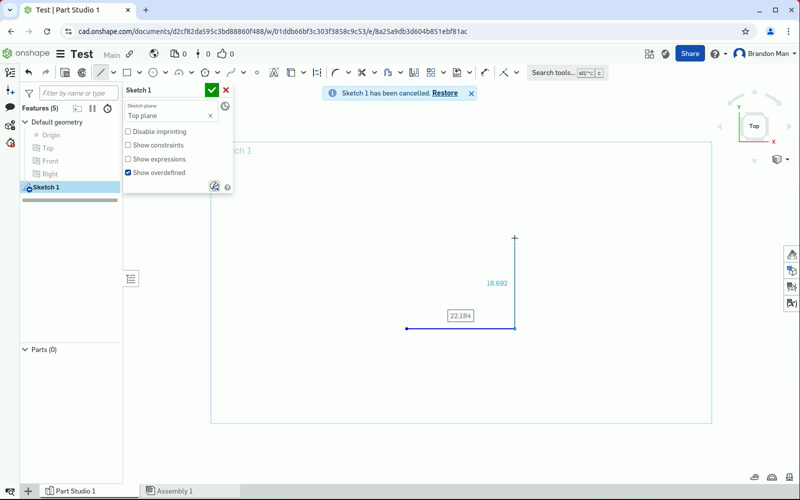
click(514, 237)
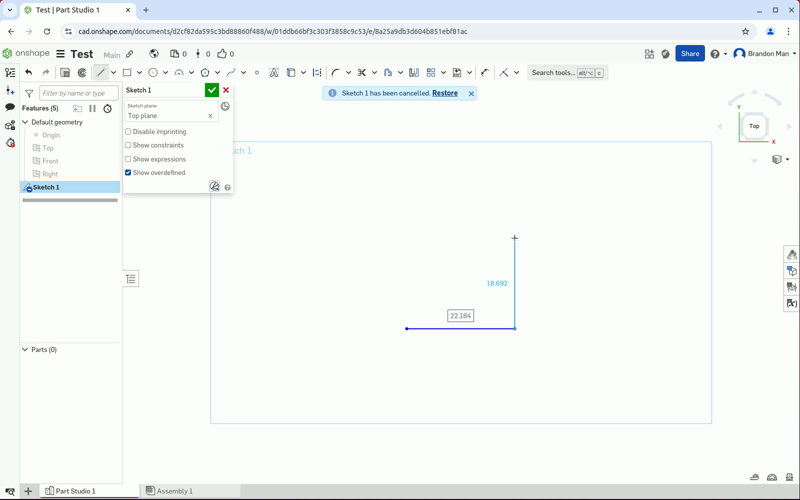
key_up(shift)
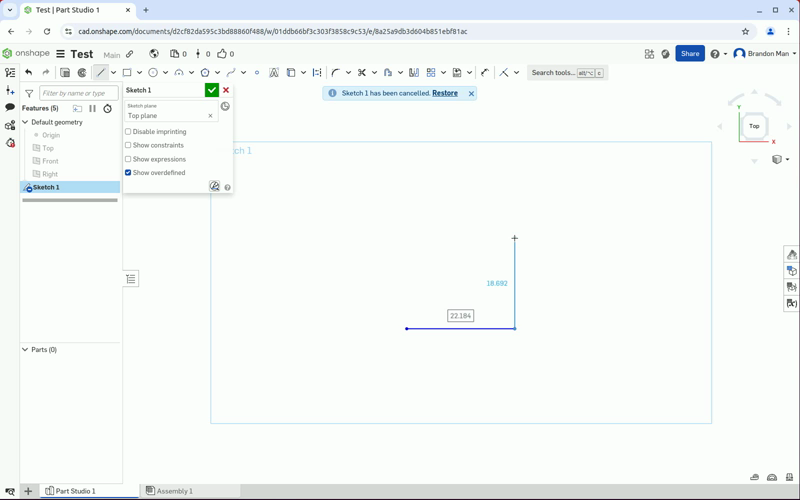
key_down(shift)
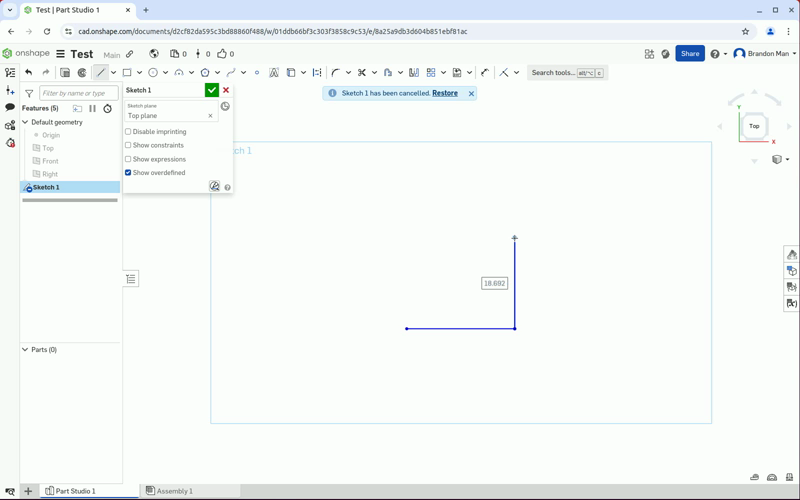
mouse_move(406, 237)
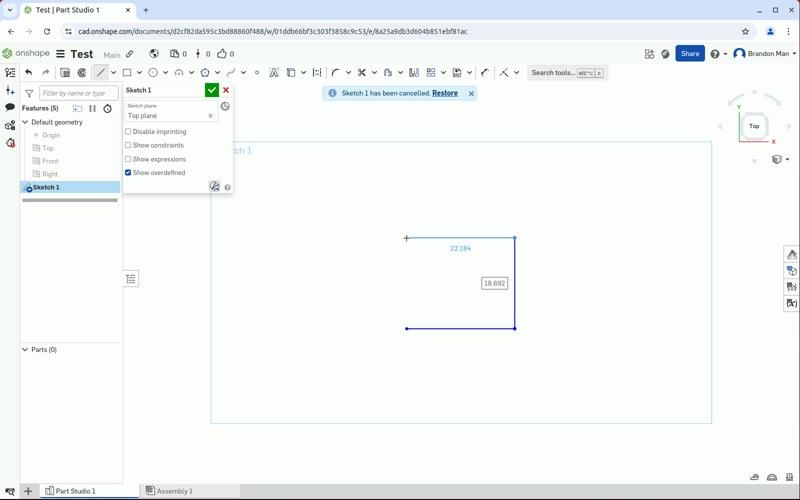
click(406, 237)
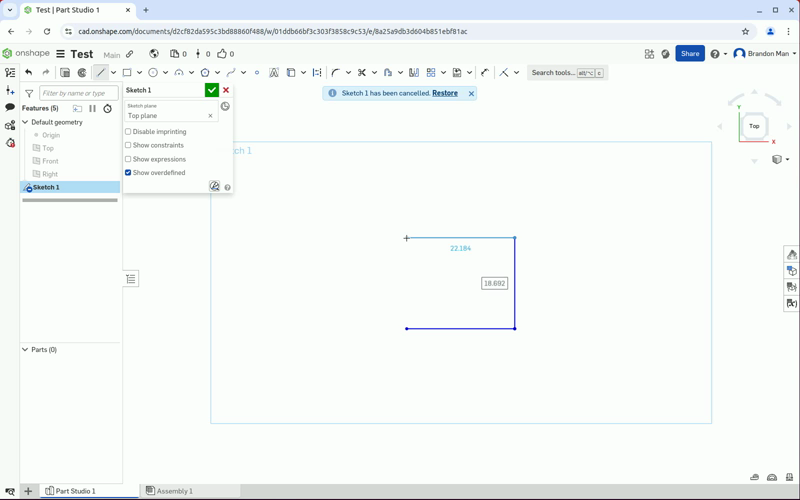
key_up(shift)
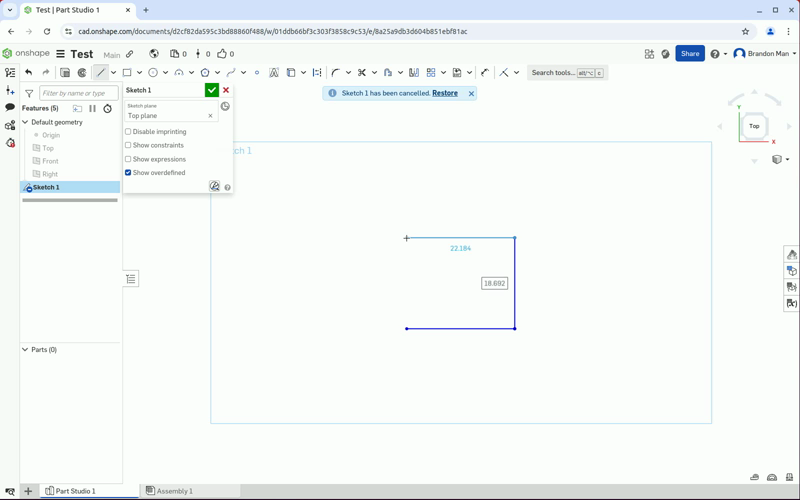
key_down(shift)
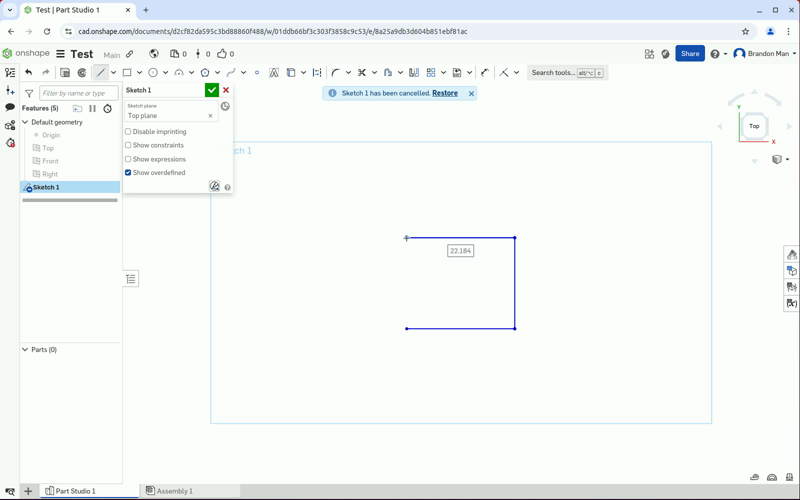
mouse_move(406, 328)
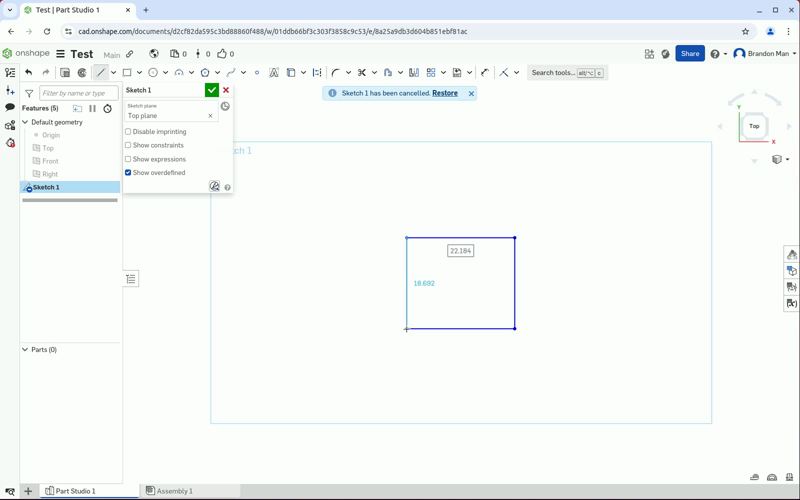
key_up(shift)
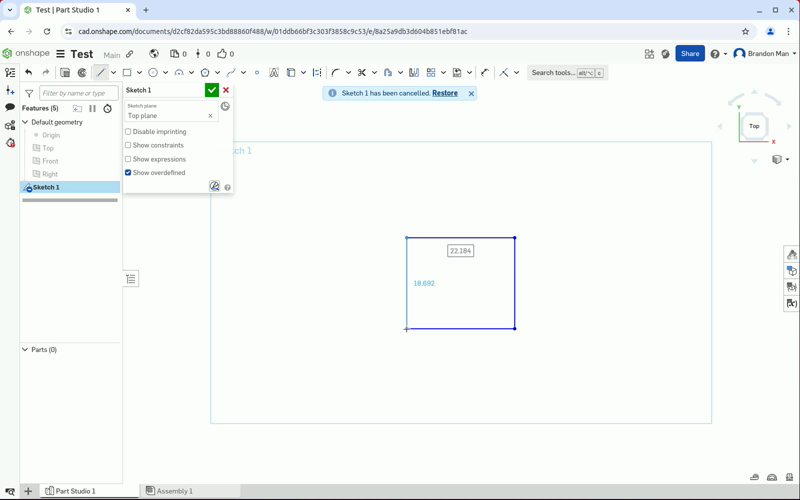
click(406, 328)
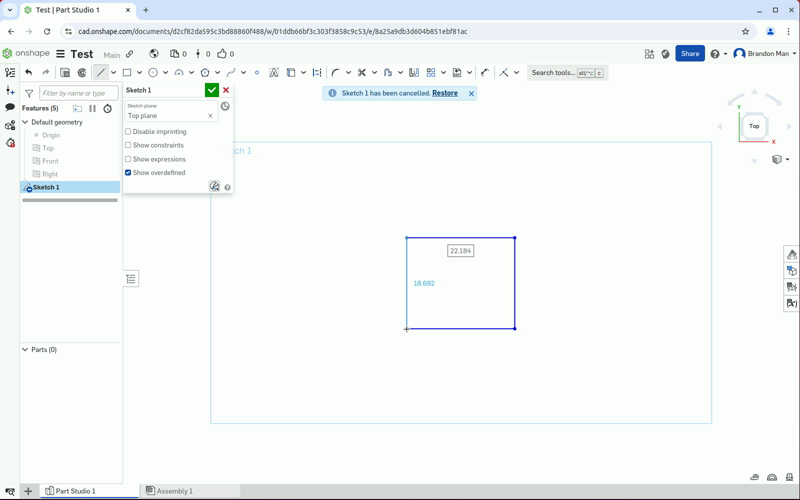
key(esc)
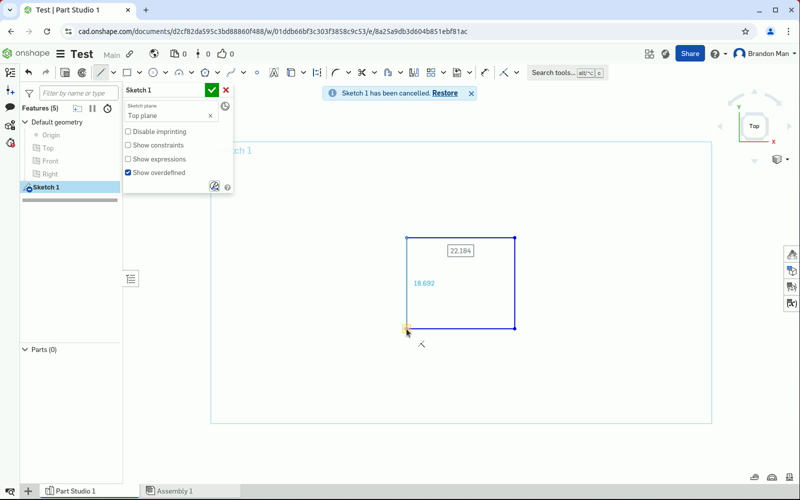
mouse_move(442, 249)
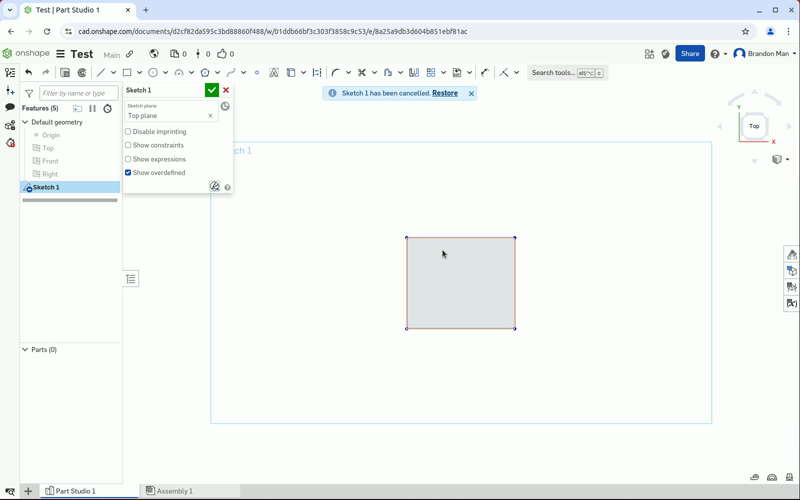
click(442, 249)
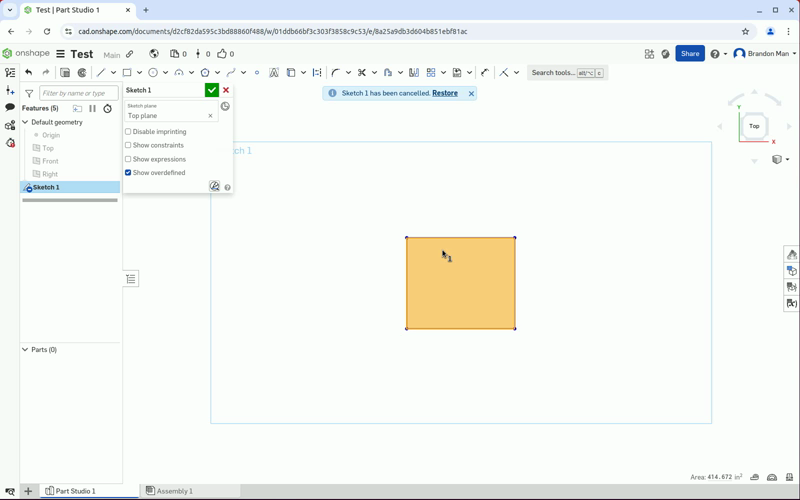
mouse_move(73, 352)
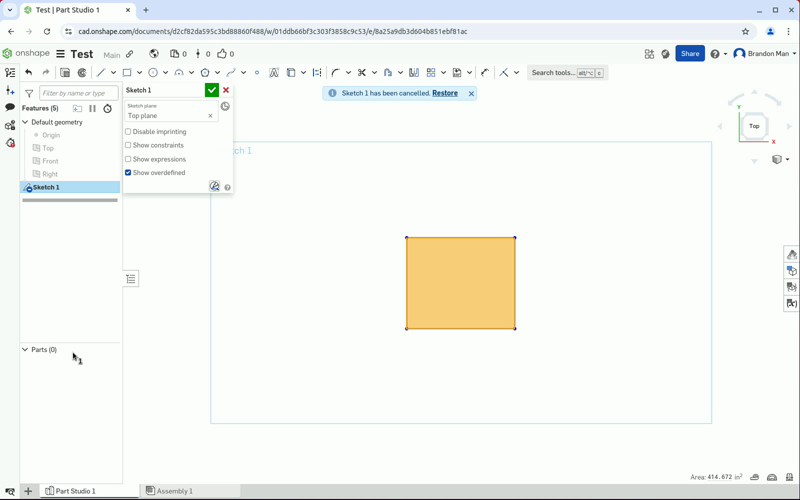
key(shift+y)
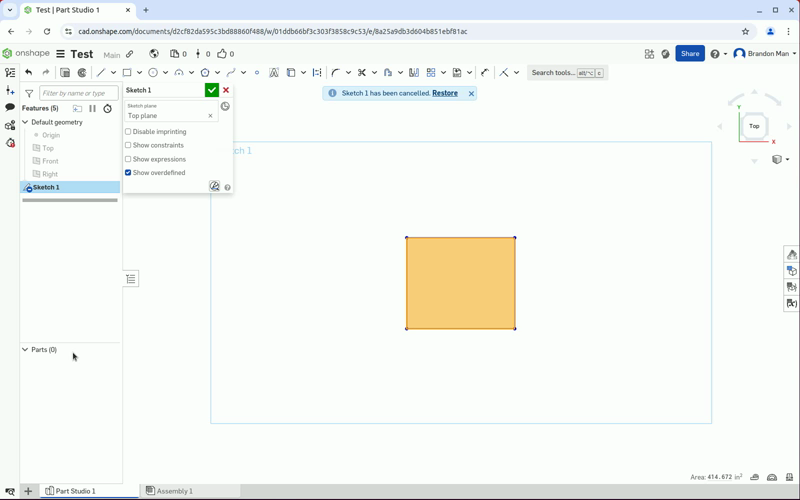
key(shift+e)
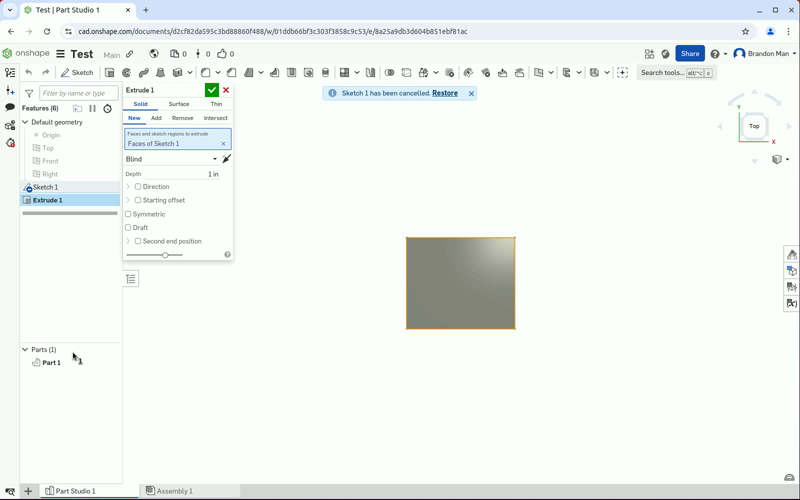
mouse_move(143, 106)
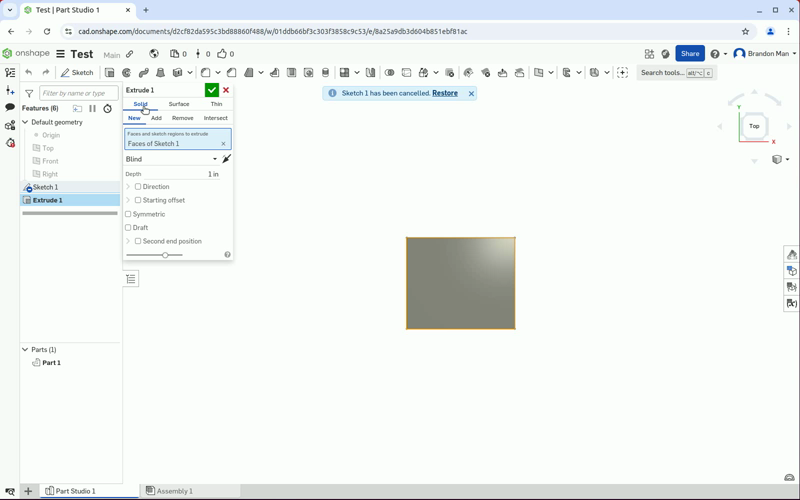
click(143, 106)
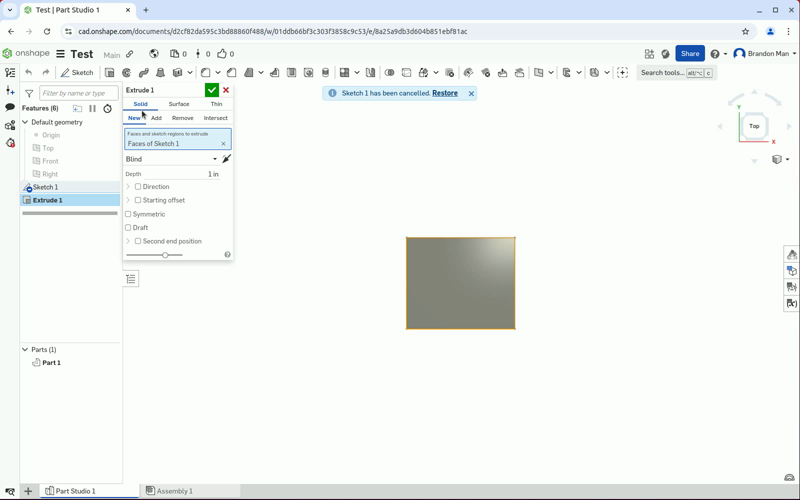
mouse_move(137, 120)
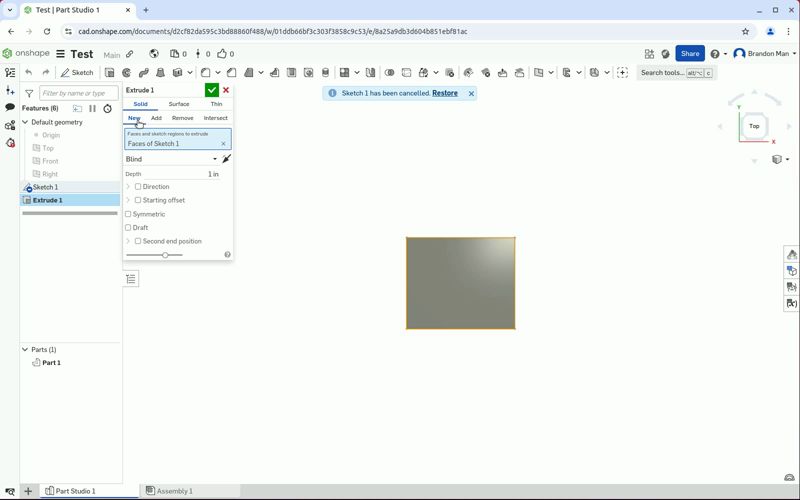
click(137, 120)
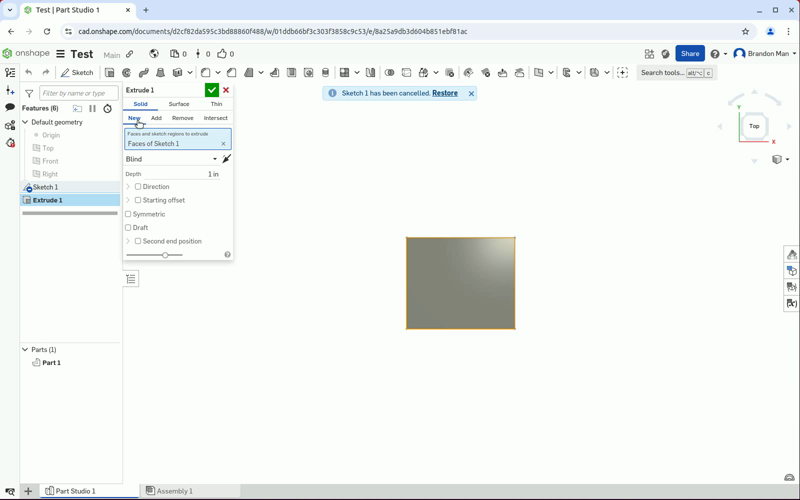
key(tab, 4)
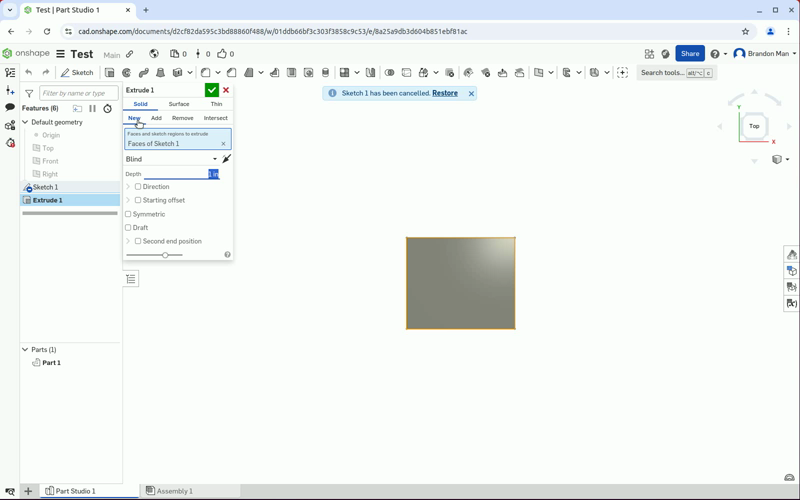
text(23.108)
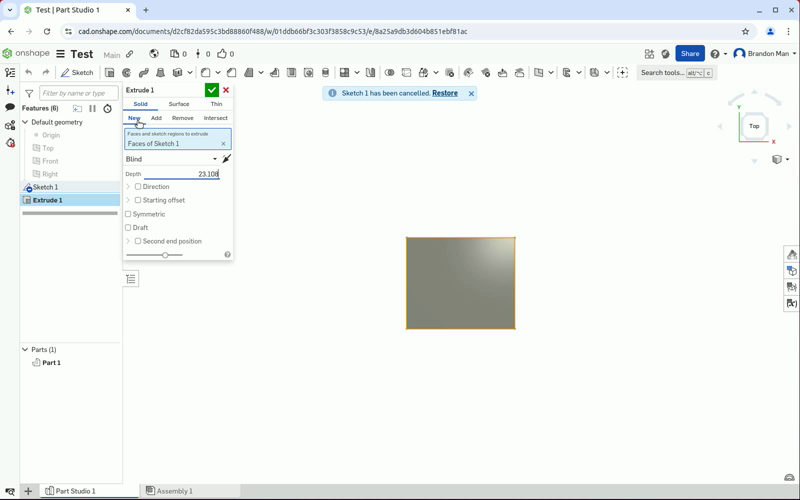
key(enter)
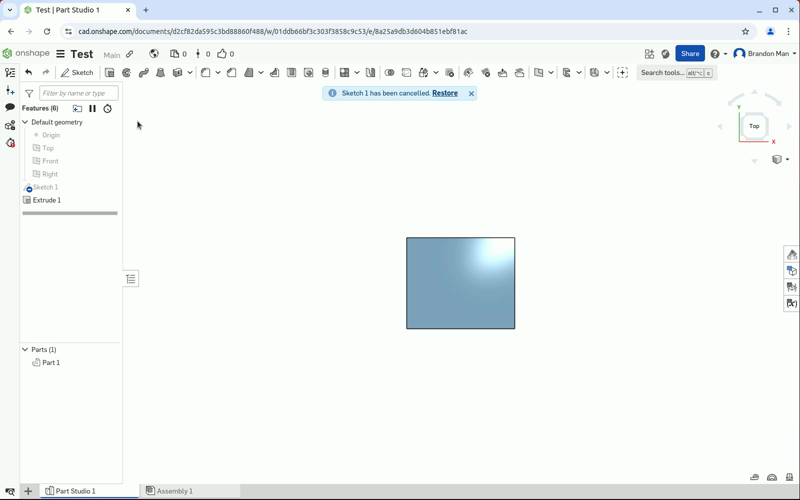
key(shift+h)
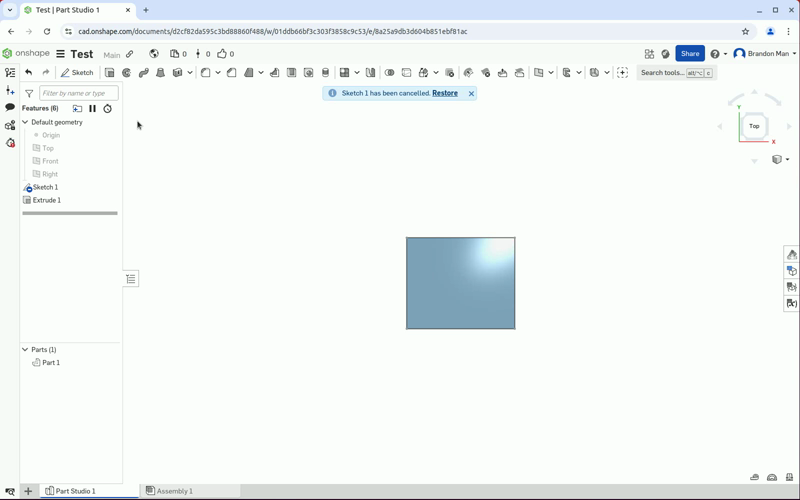
key(shift+h)
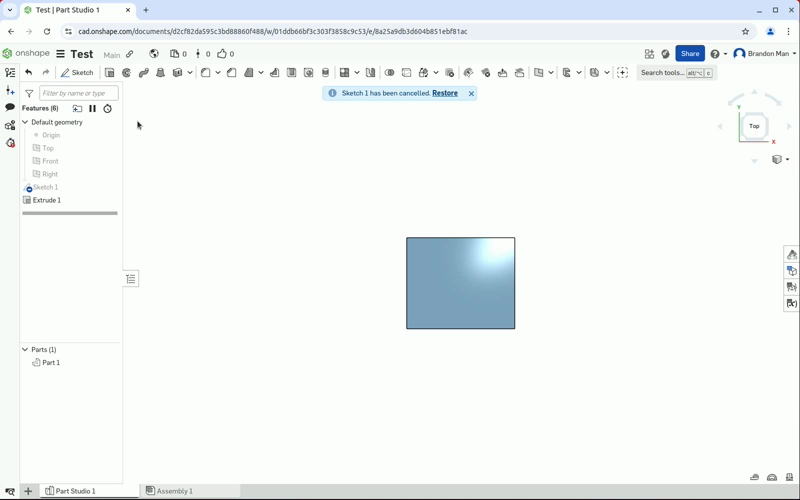
mouse_move(73, 189)
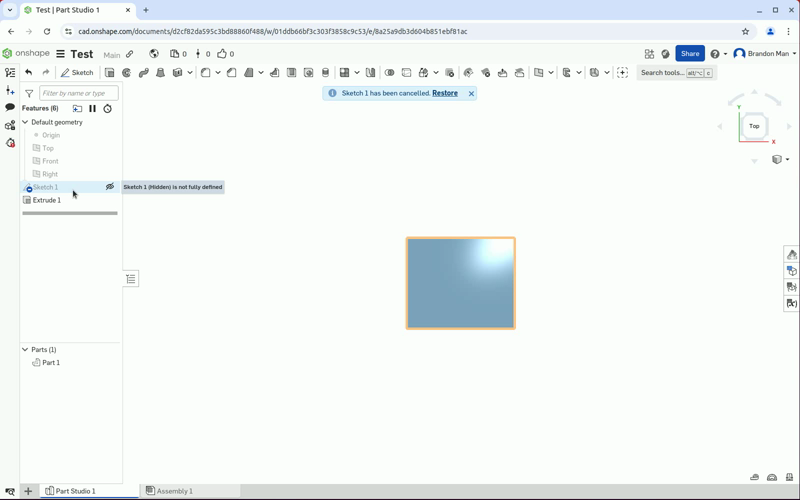
click(73, 189)
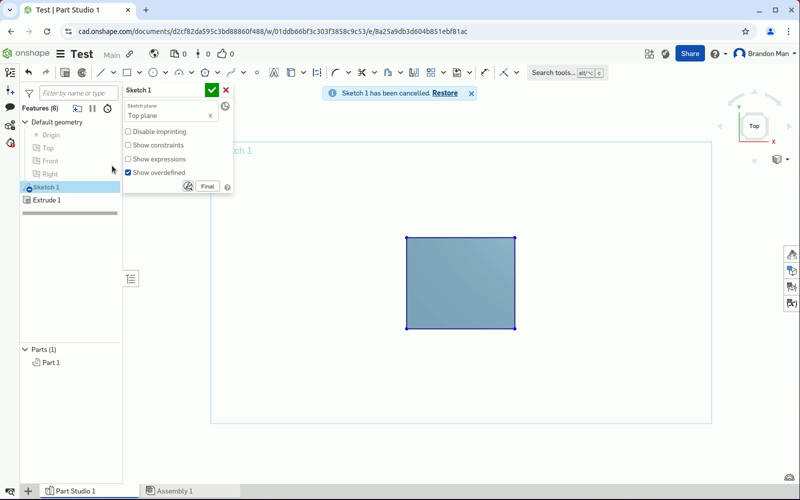
mouse_move(229, 92)
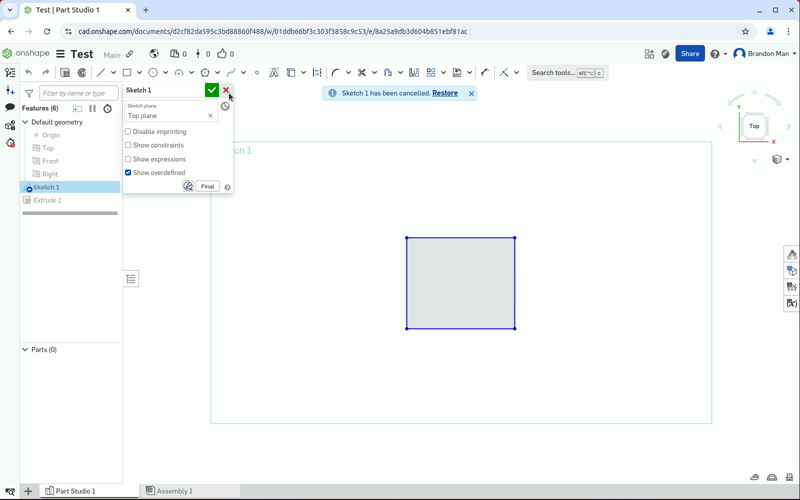
click(229, 92)
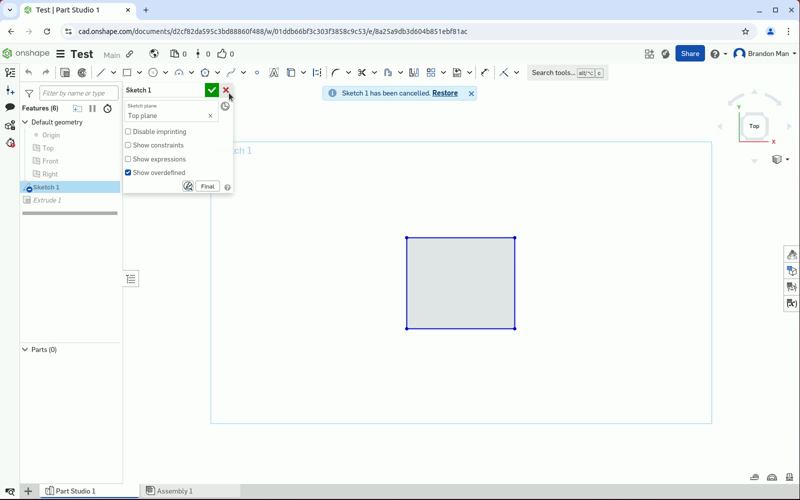
key(shift+s)
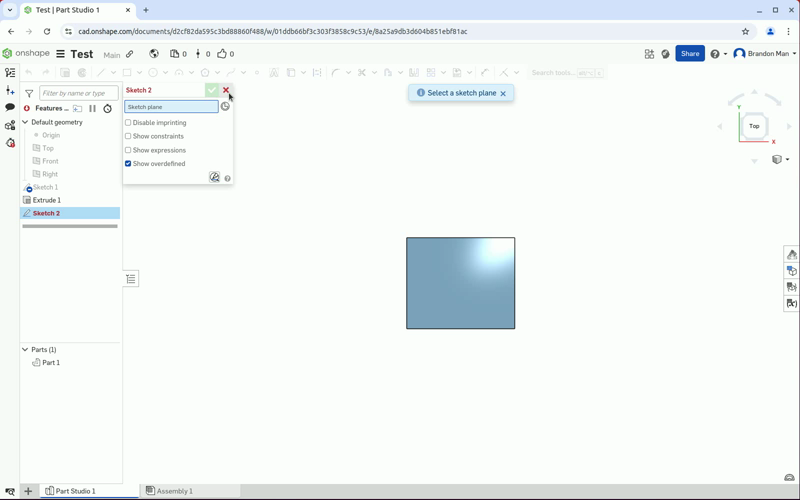
mouse_move(73, 150)
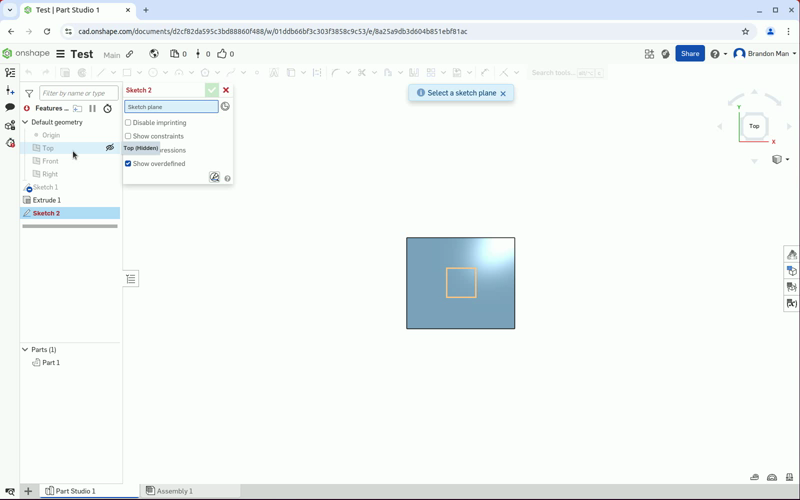
click(73, 150)
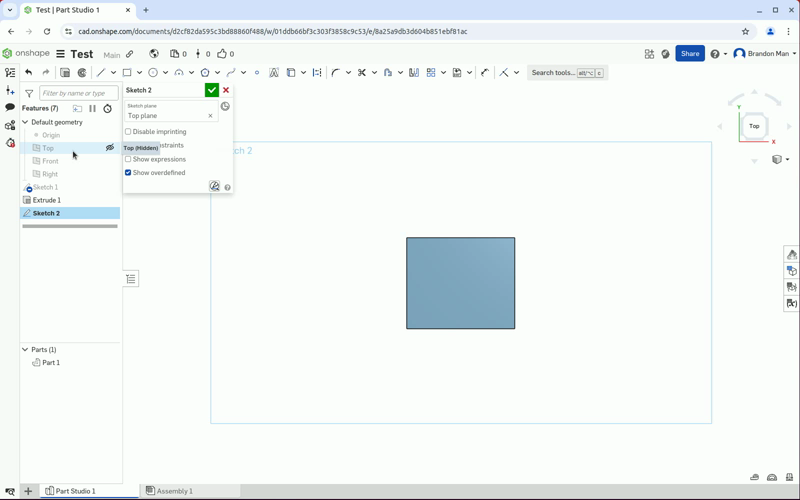
mouse_move(73, 352)
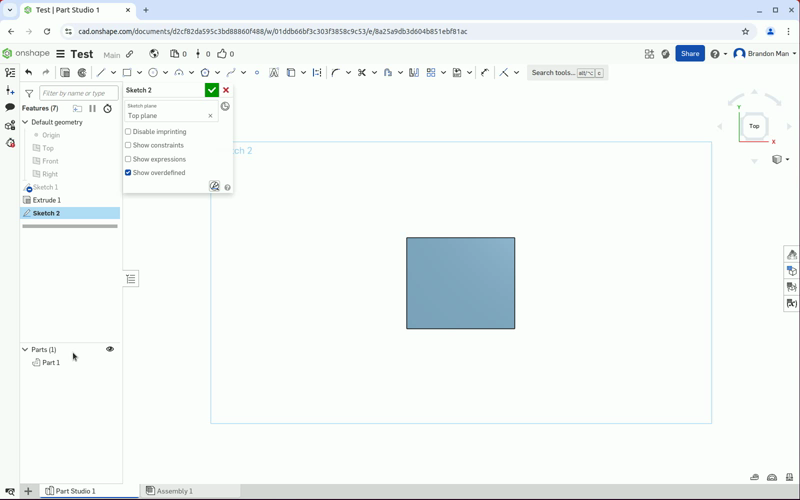
key(y)
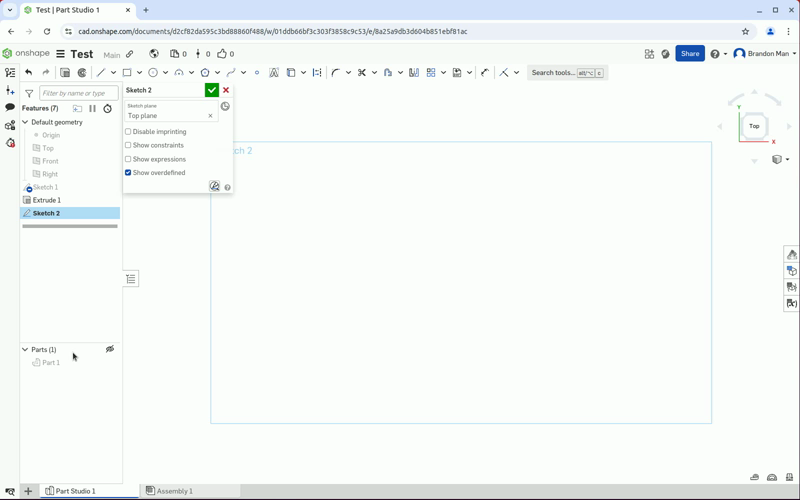
key(l)
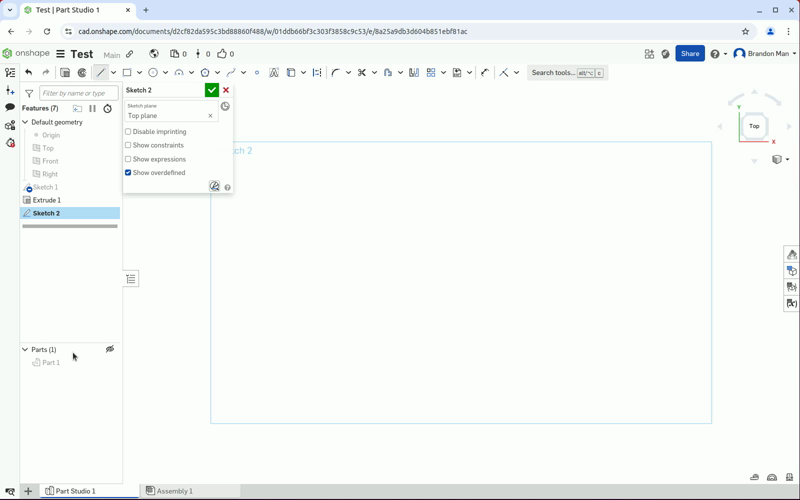
key_down(shift)
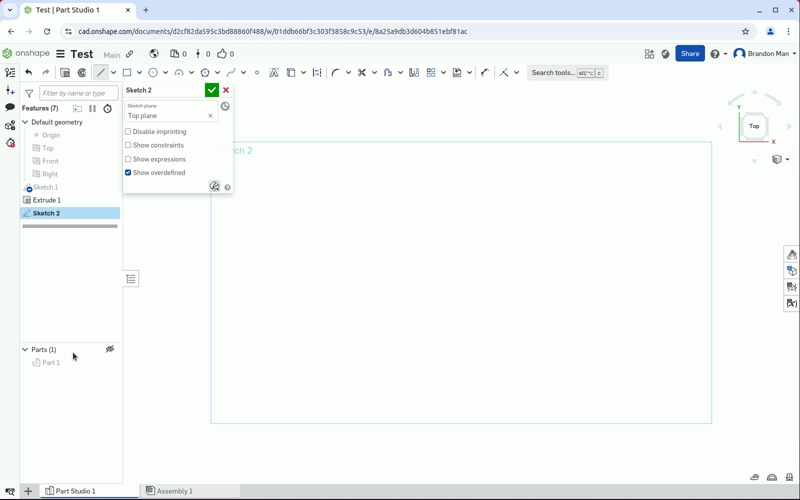
mouse_move(406, 328)
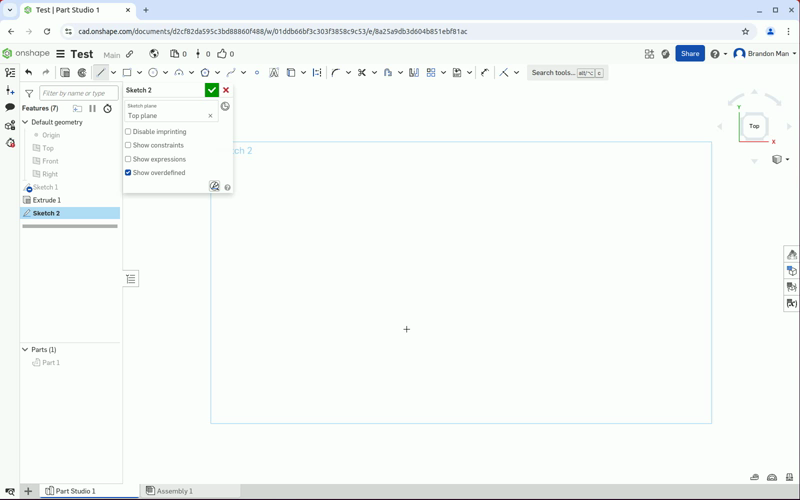
click(406, 328)
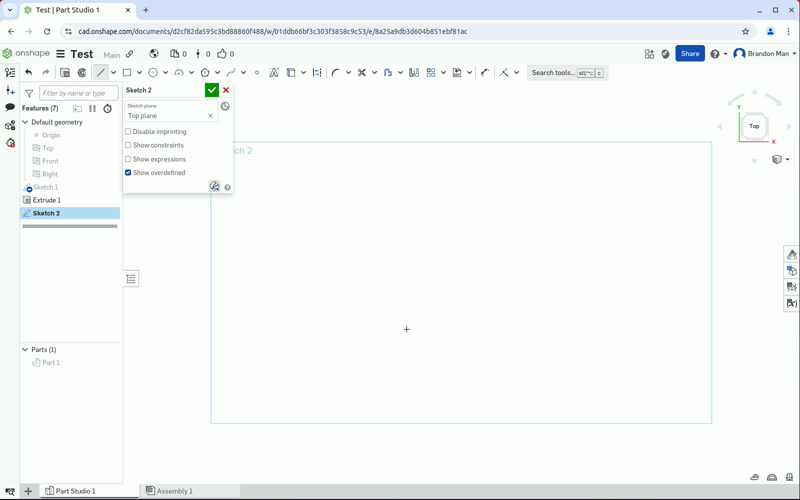
key_up(shift)
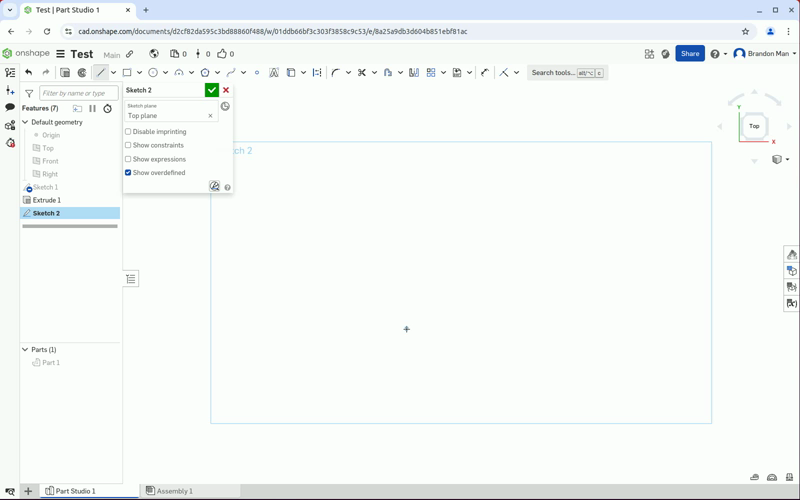
key_down(shift)
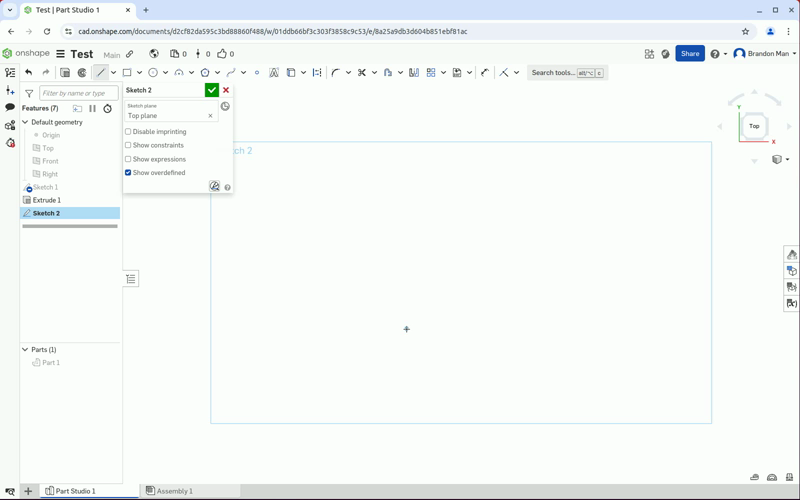
mouse_move(514, 328)
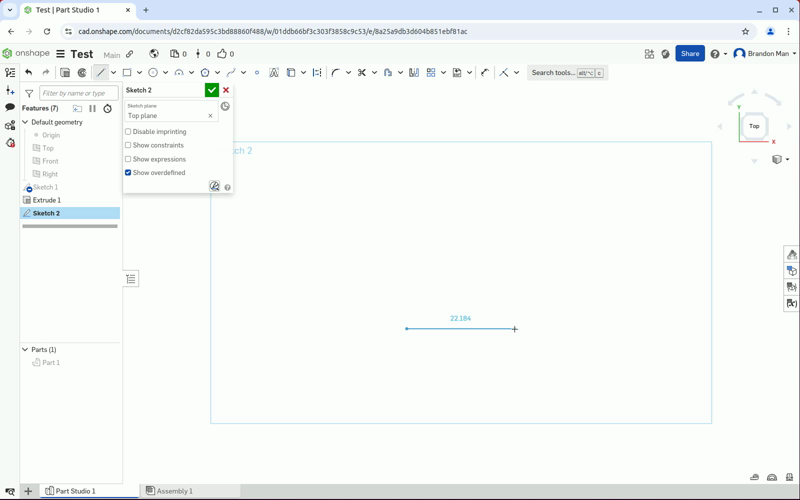
click(514, 328)
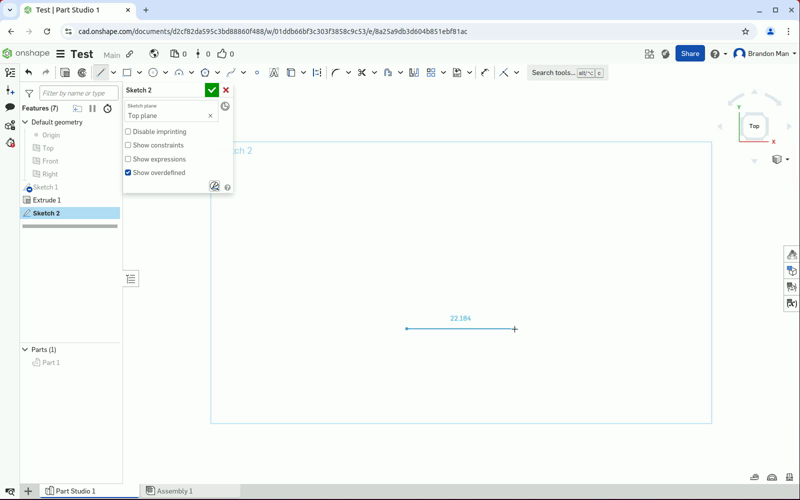
key_up(shift)
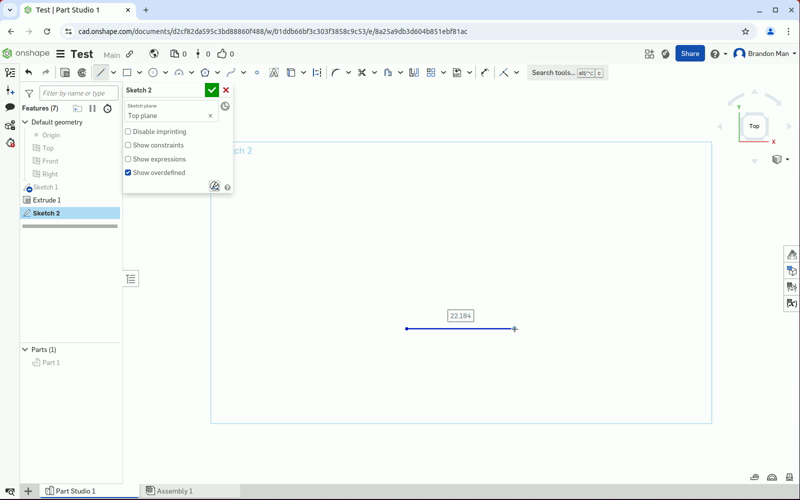
key_down(shift)
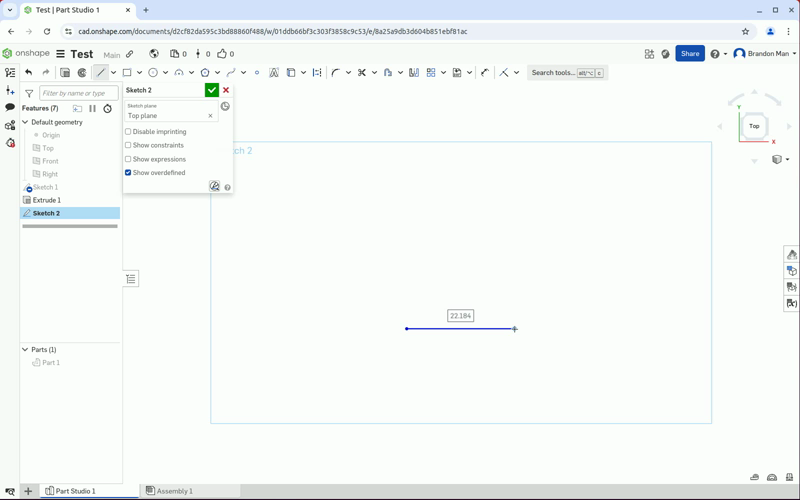
mouse_move(514, 237)
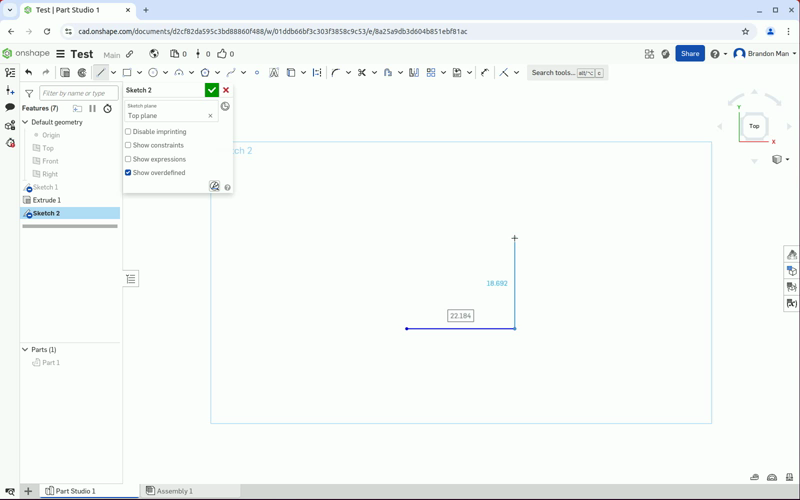
click(514, 237)
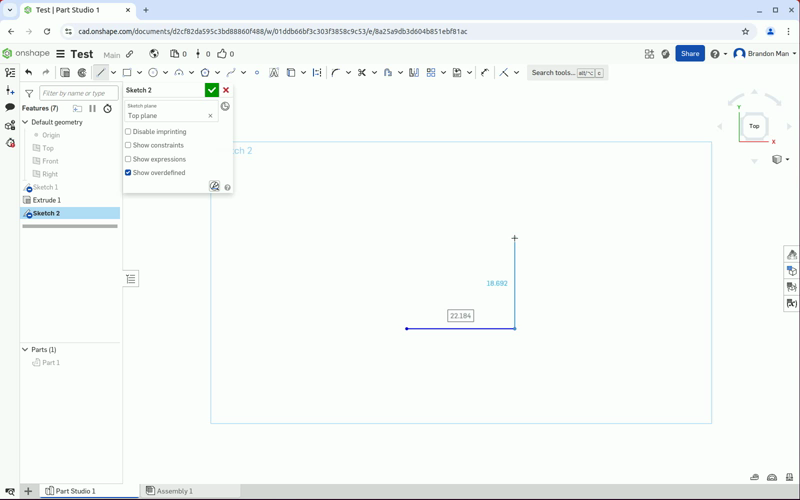
key_up(shift)
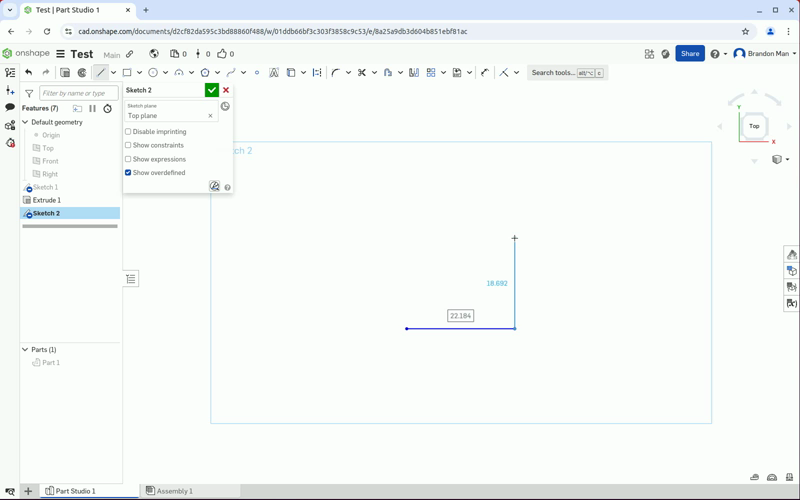
key_down(shift)
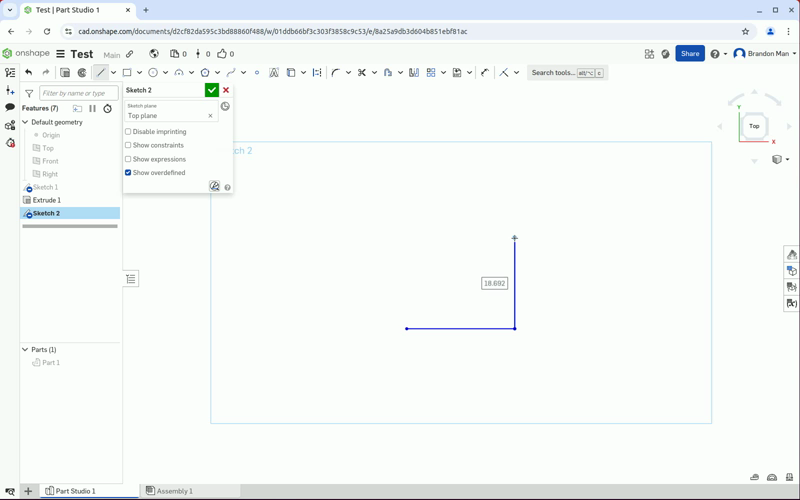
mouse_move(406, 237)
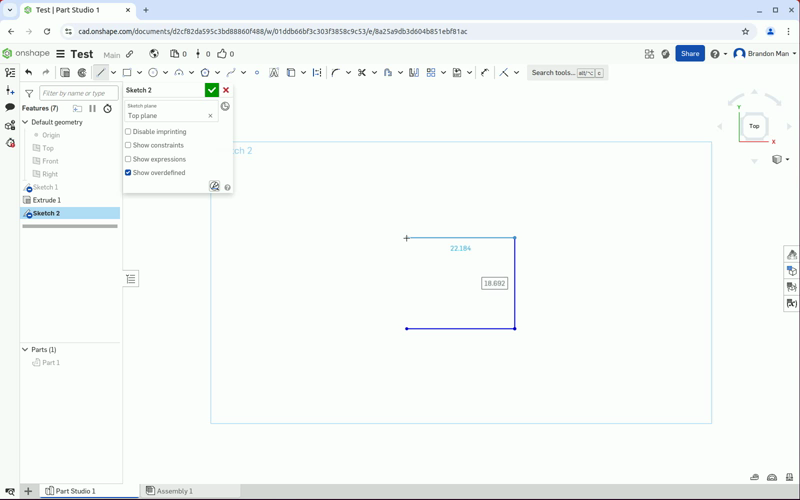
click(406, 237)
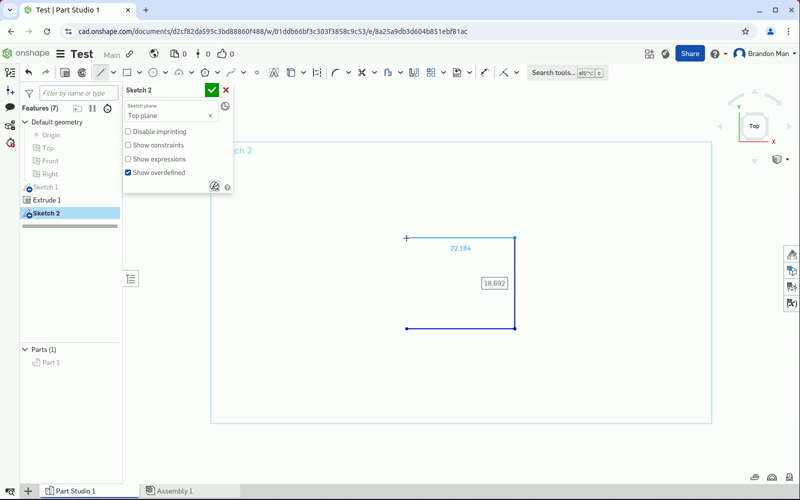
key_up(shift)
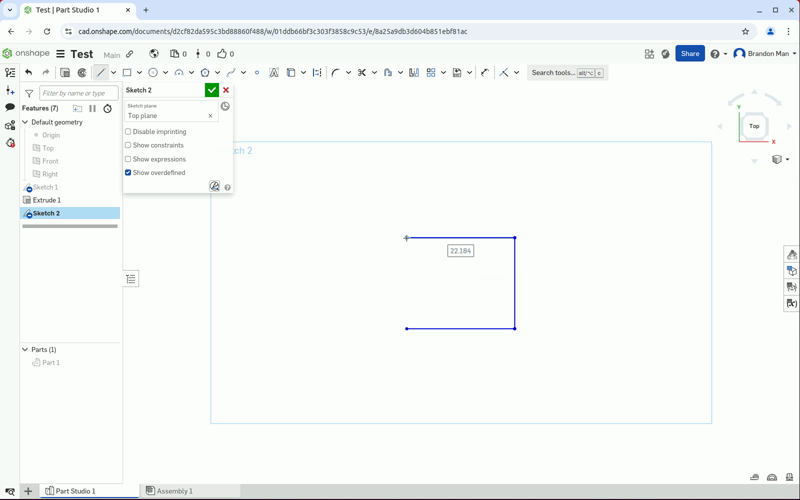
key_down(shift)
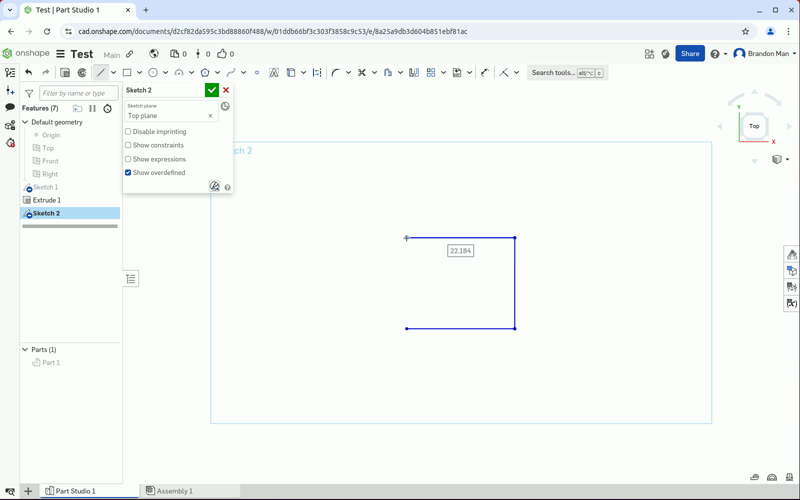
mouse_move(406, 328)
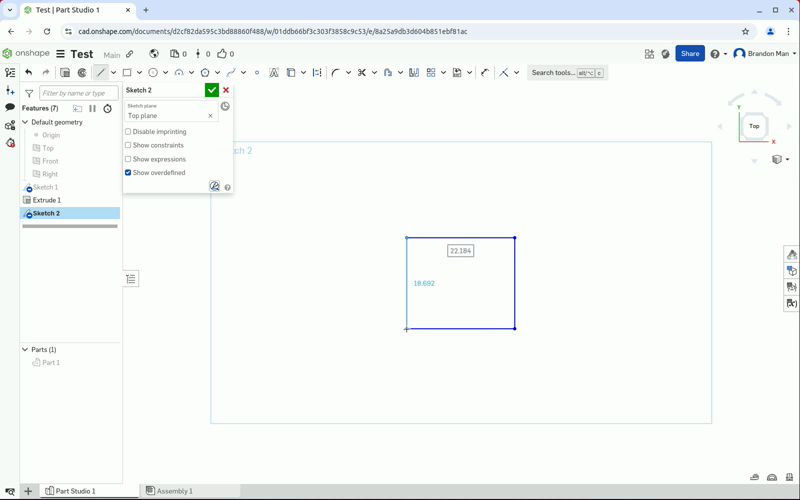
key_up(shift)
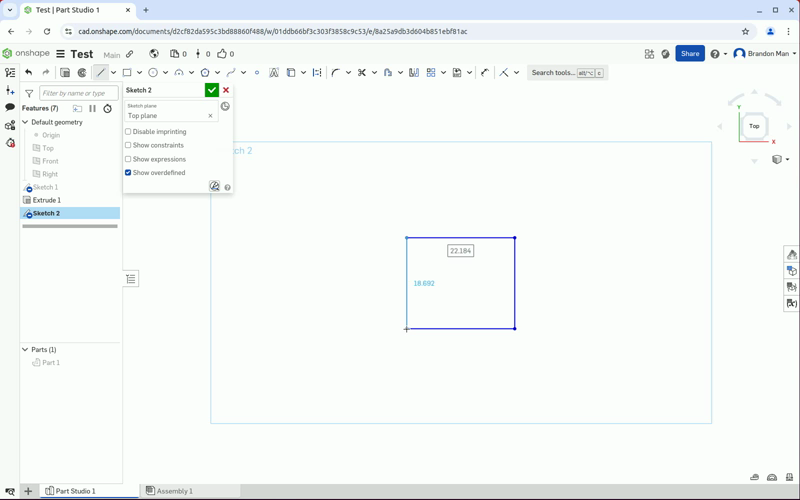
click(406, 328)
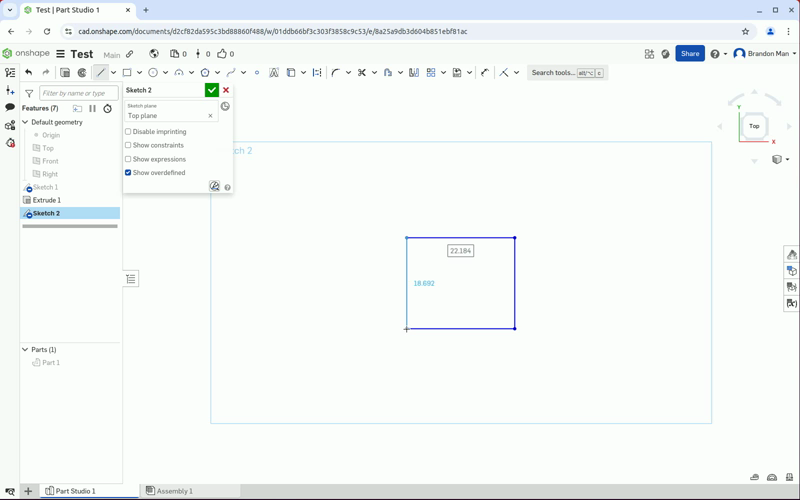
key(esc)
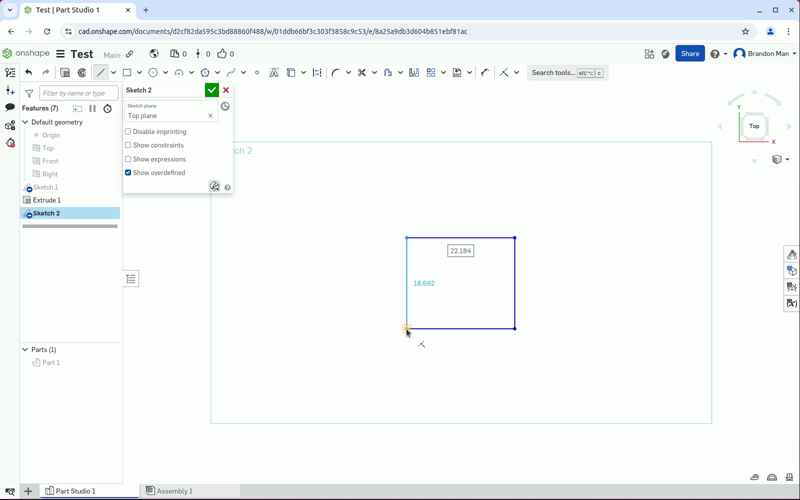
mouse_move(414, 311)
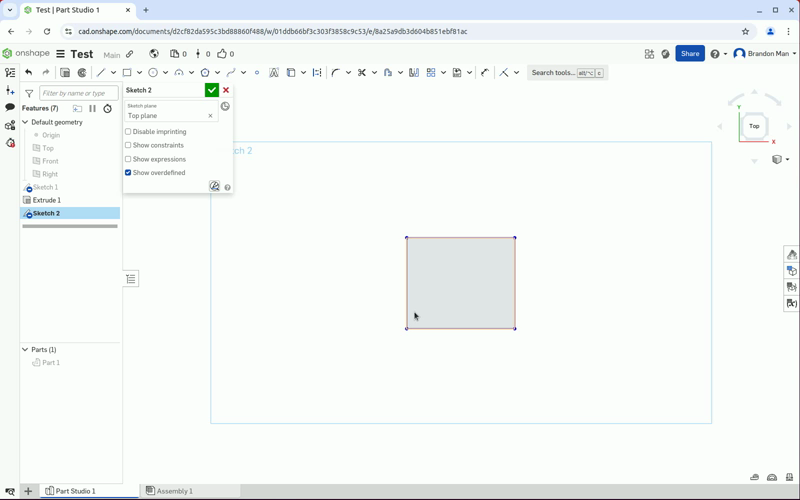
click(414, 311)
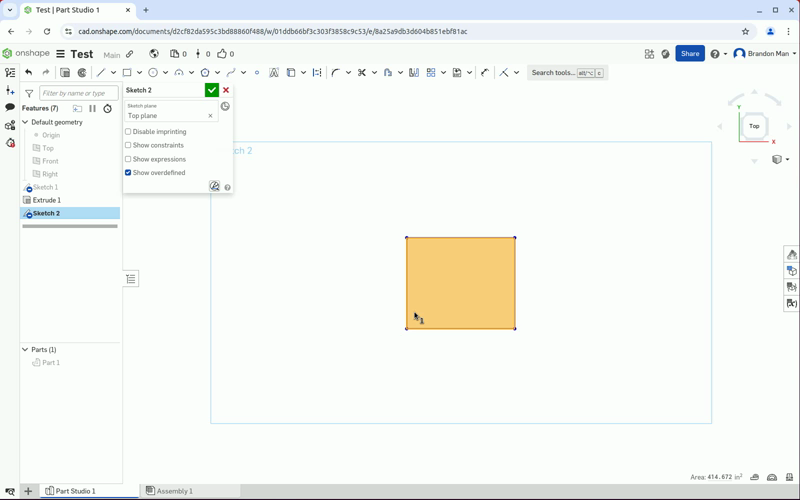
mouse_move(73, 352)
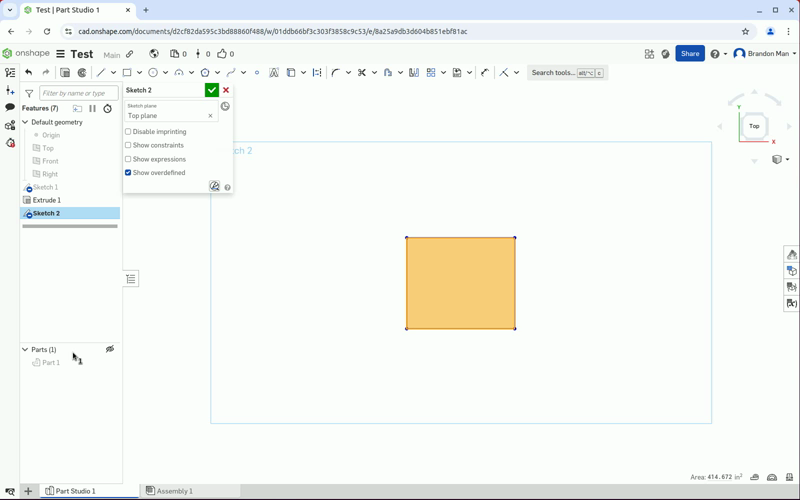
key(shift+y)
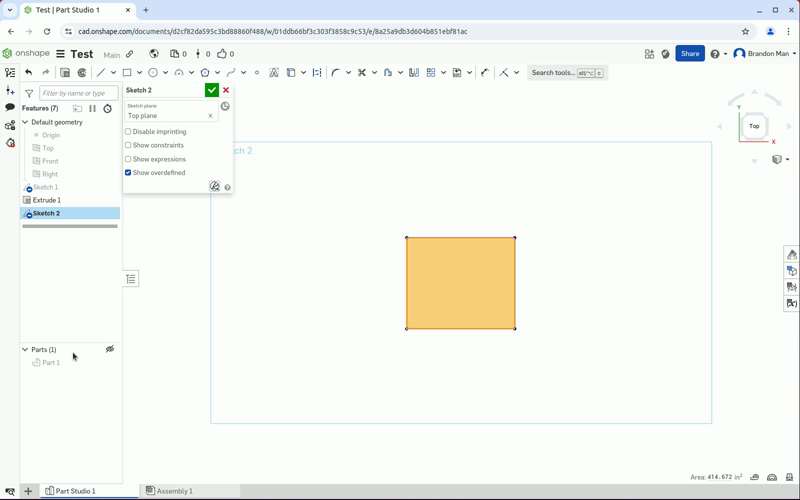
key(shift+e)
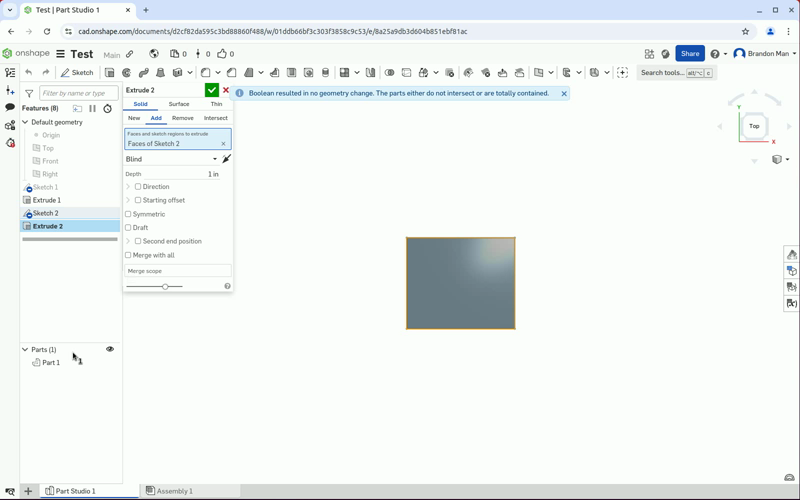
mouse_move(143, 106)
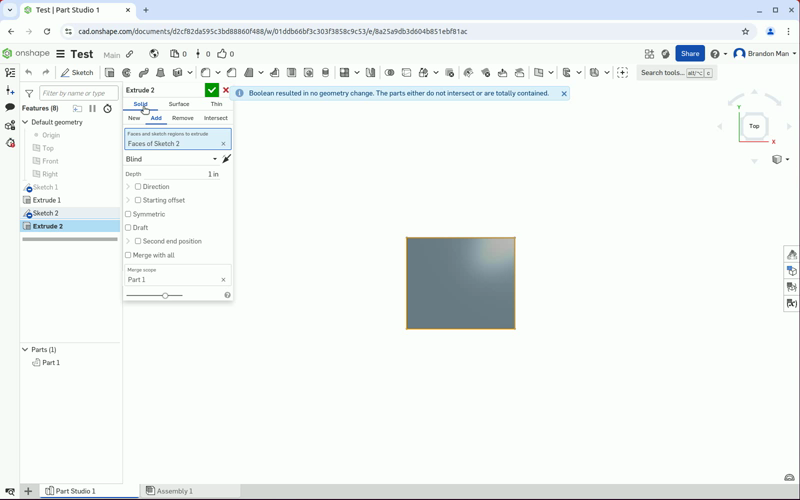
click(143, 106)
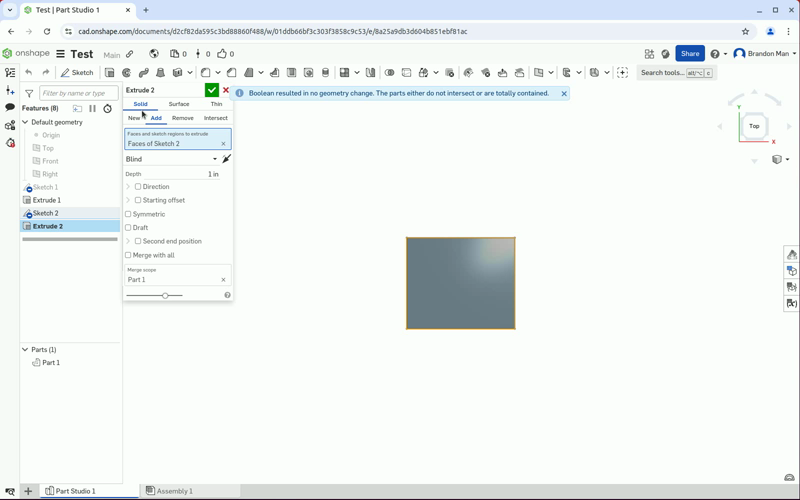
mouse_move(137, 120)
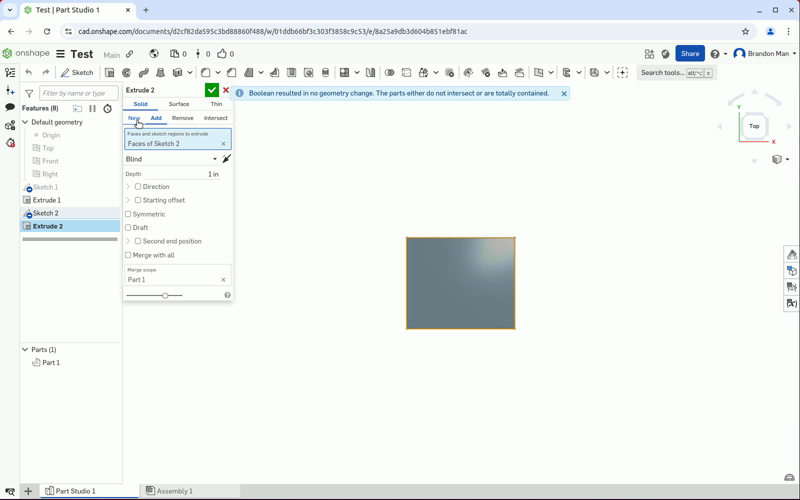
click(137, 120)
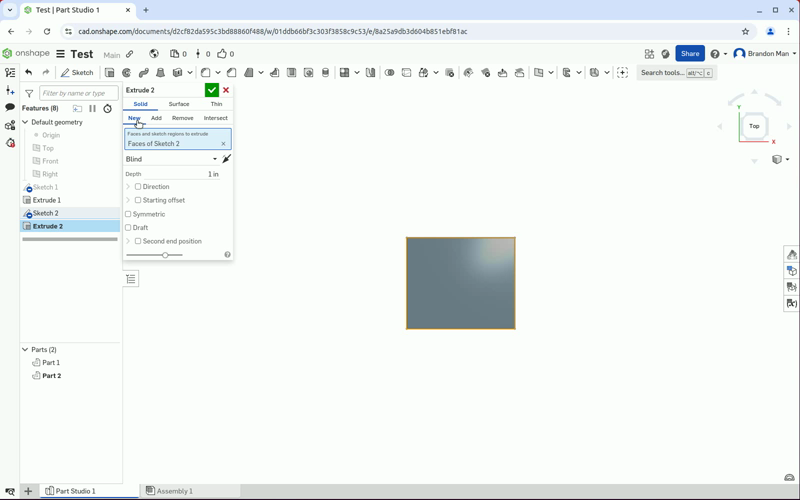
key(tab, 4)
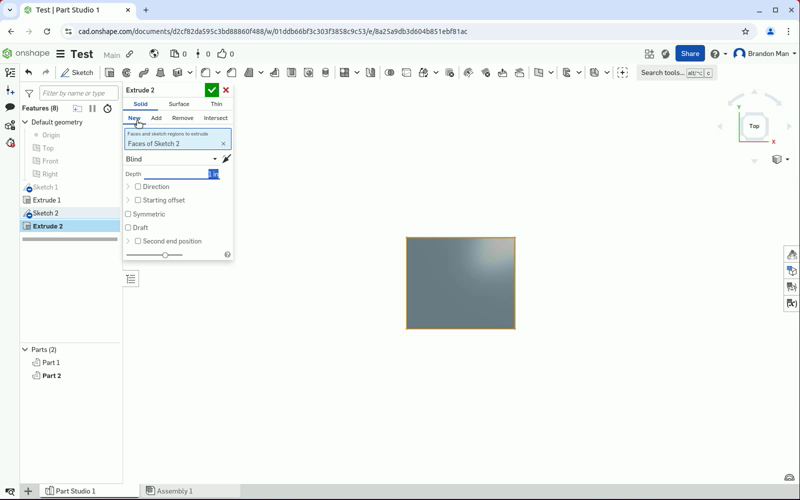
text(23.108)
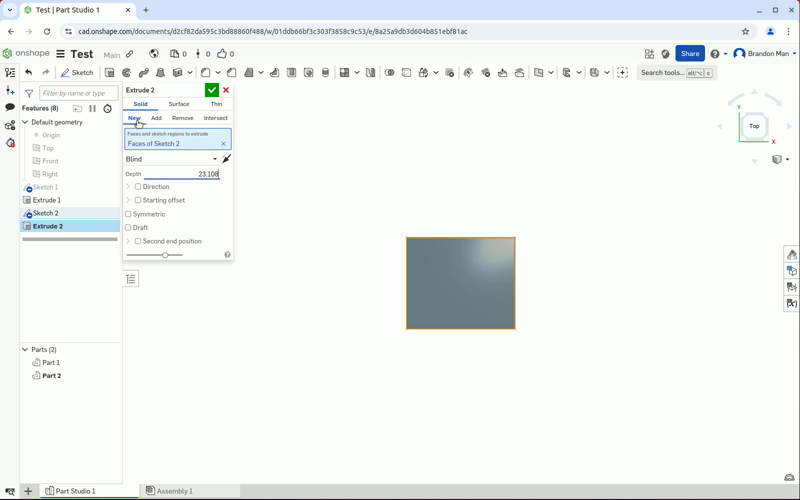
key(enter)
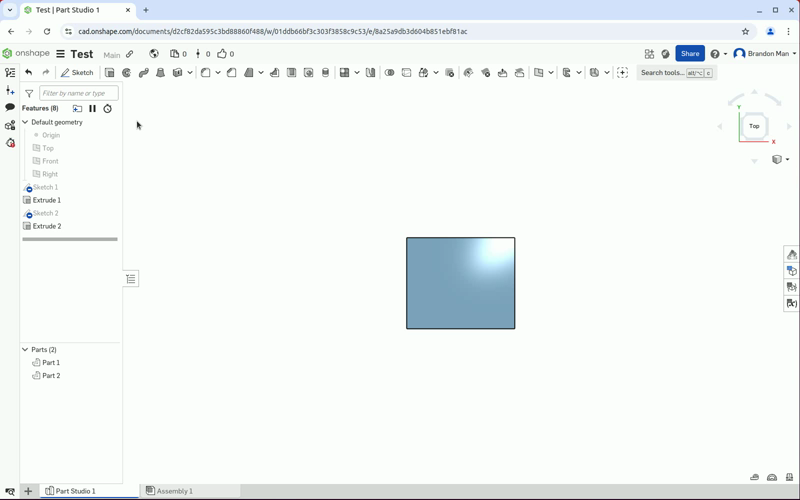
key(shift+h)
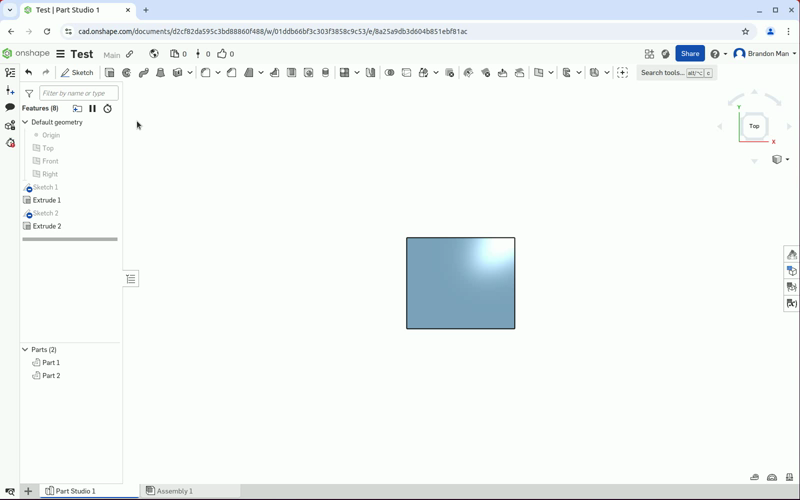
key(shift+h)
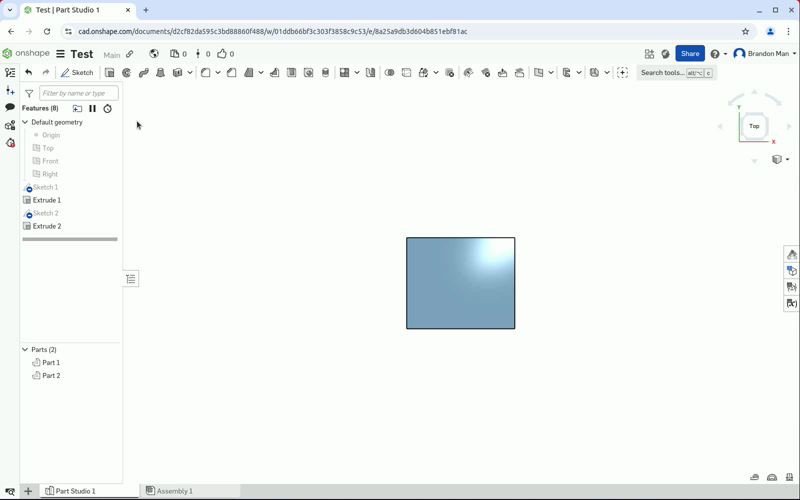
mouse_move(73, 189)
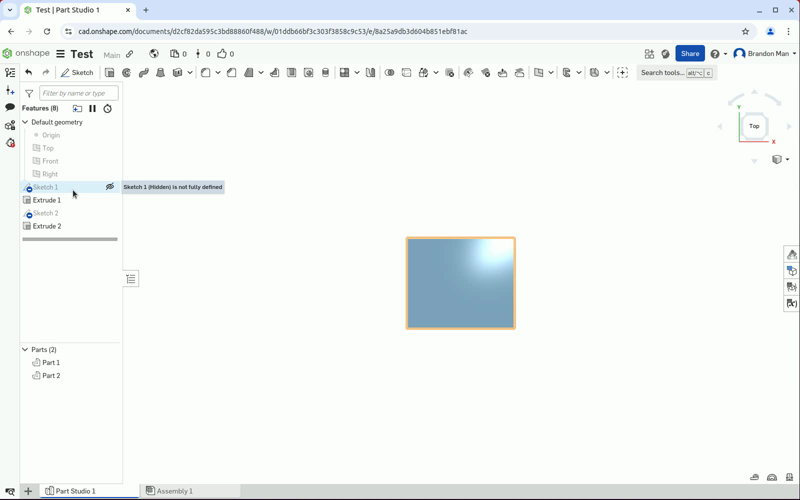
click(73, 189)
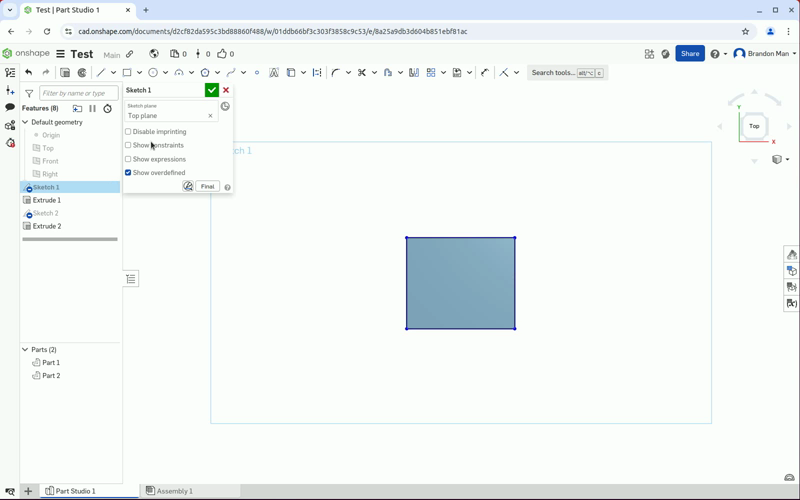
mouse_move(229, 92)
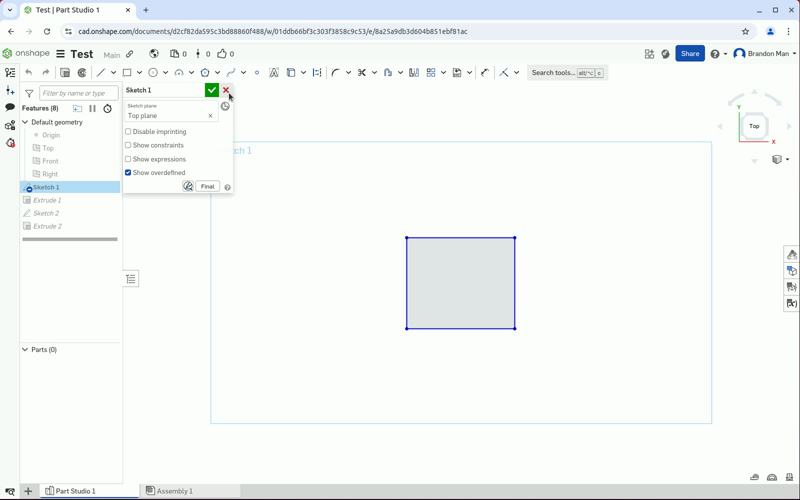
click(229, 92)
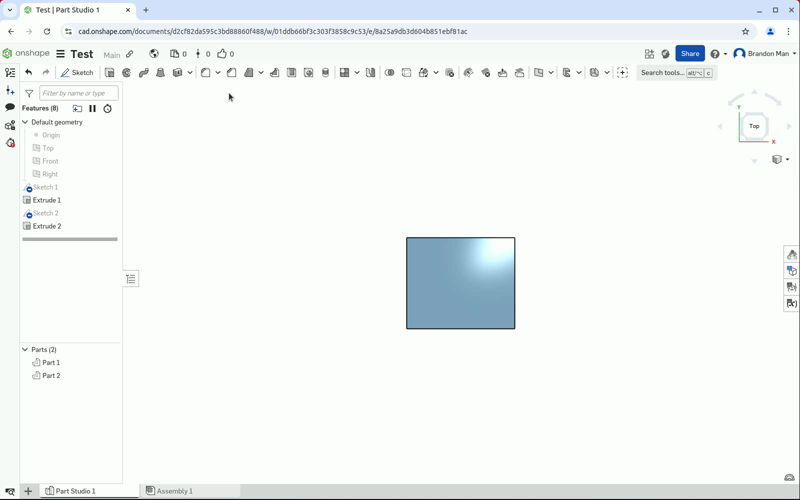
mouse_move(541, 75)
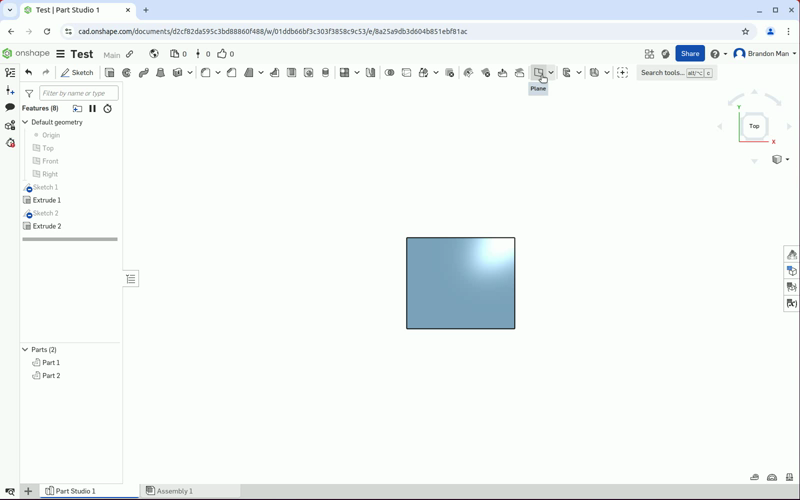
click(541, 75)
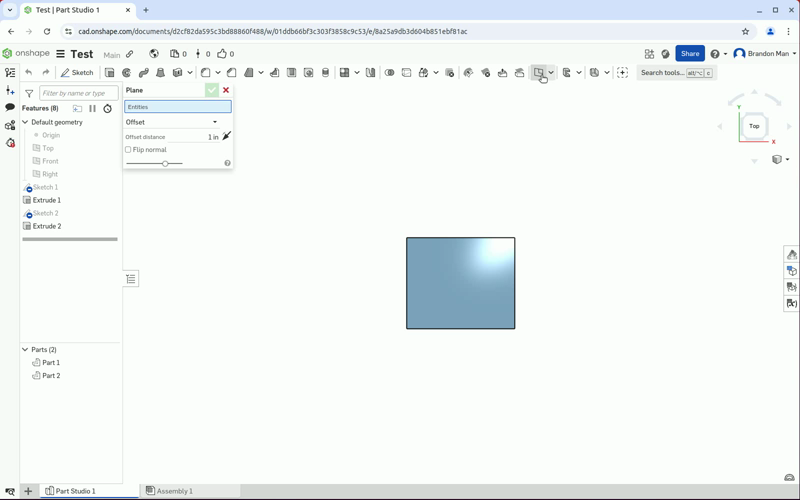
mouse_move(73, 150)
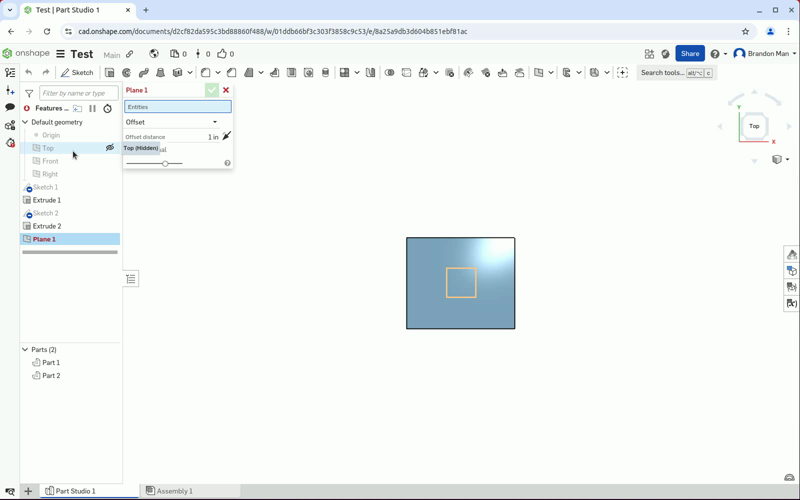
click(73, 150)
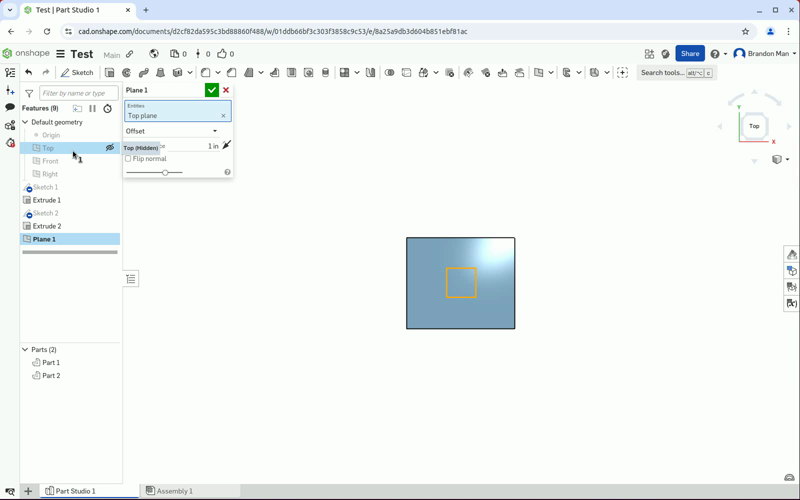
key(tab, 2)
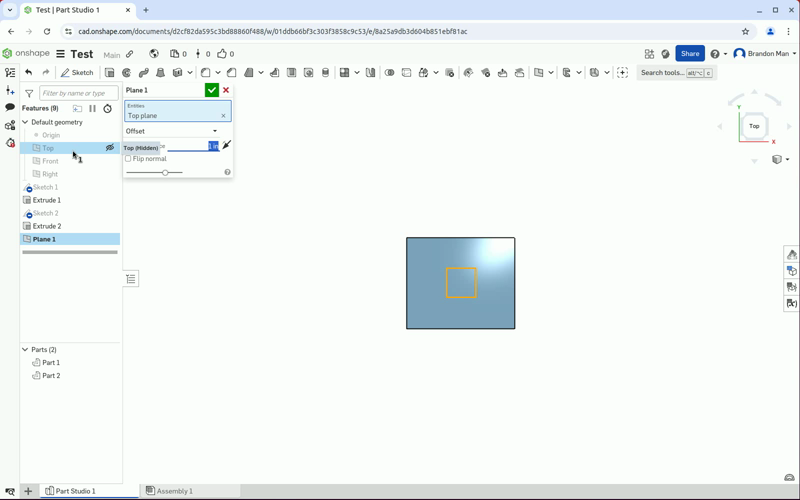
text(23.108)
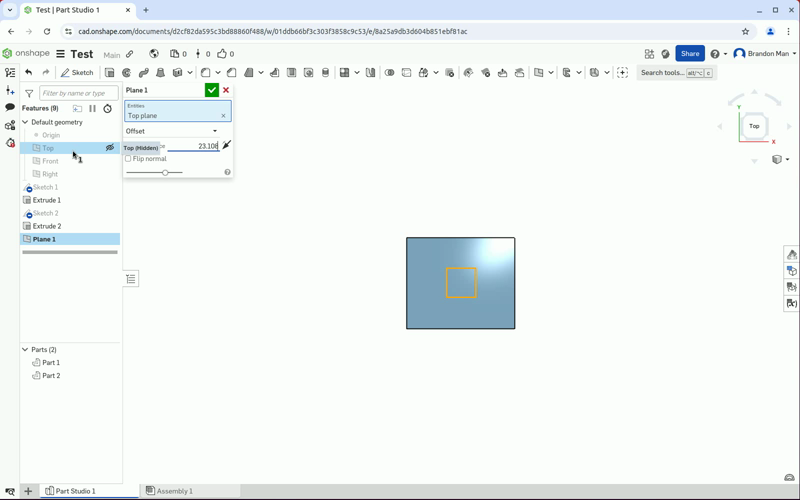
key(enter, 2)
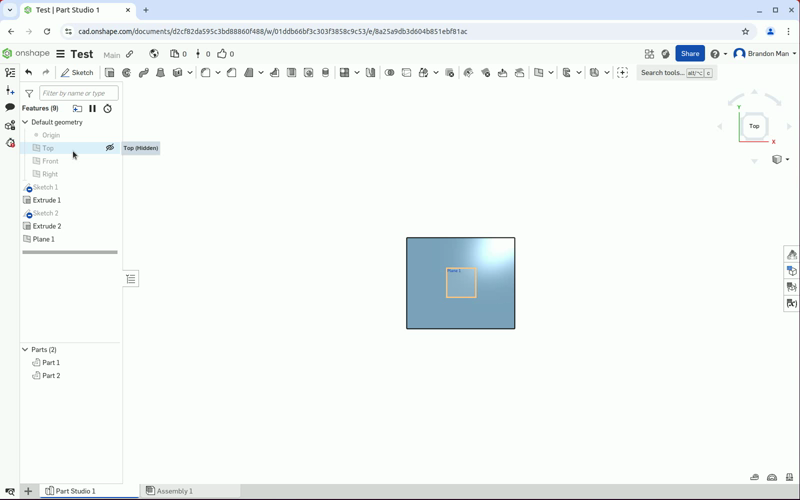
key(shift+s)
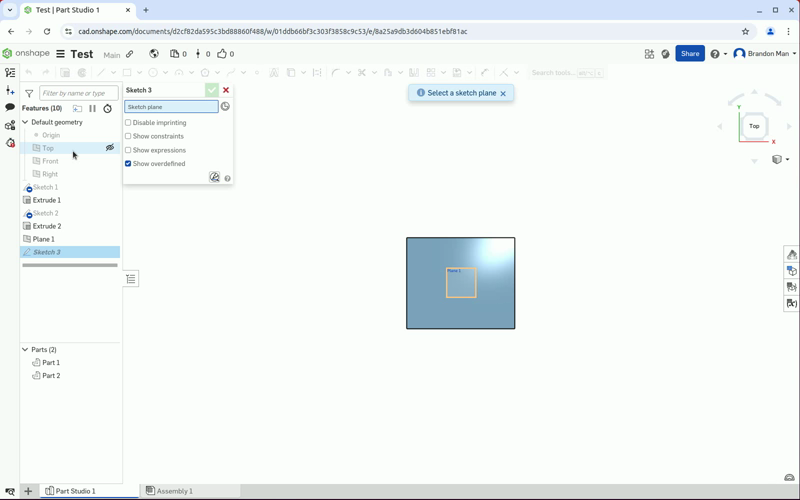
mouse_move(73, 241)
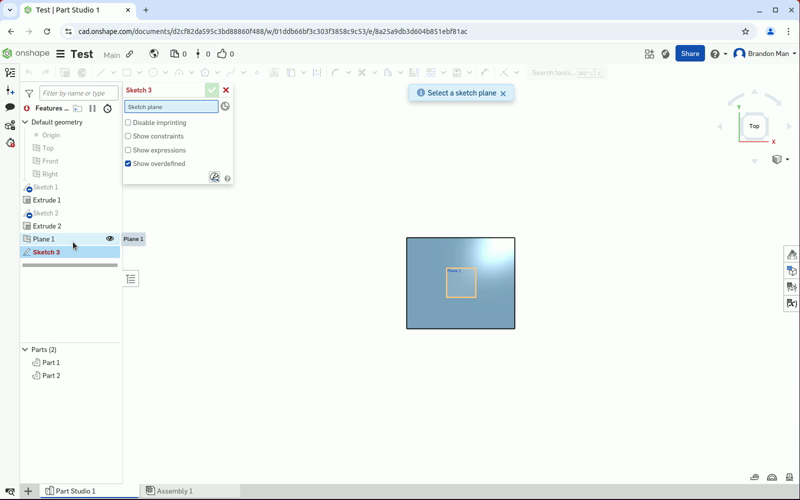
click(73, 241)
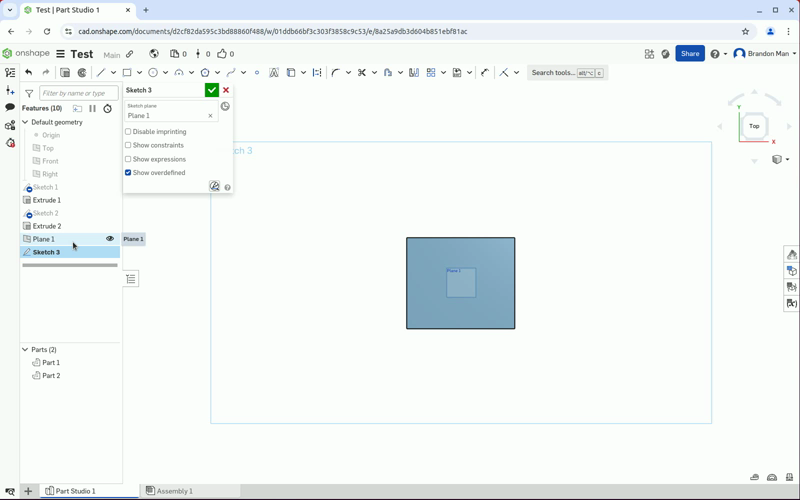
mouse_move(73, 352)
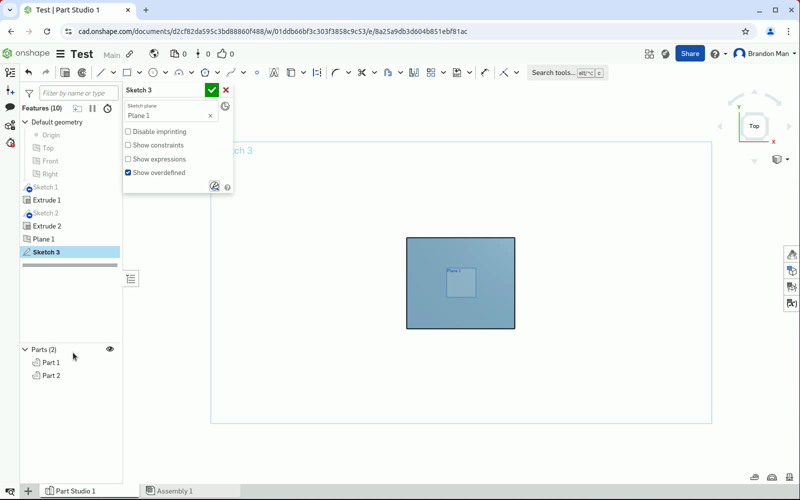
key(y)
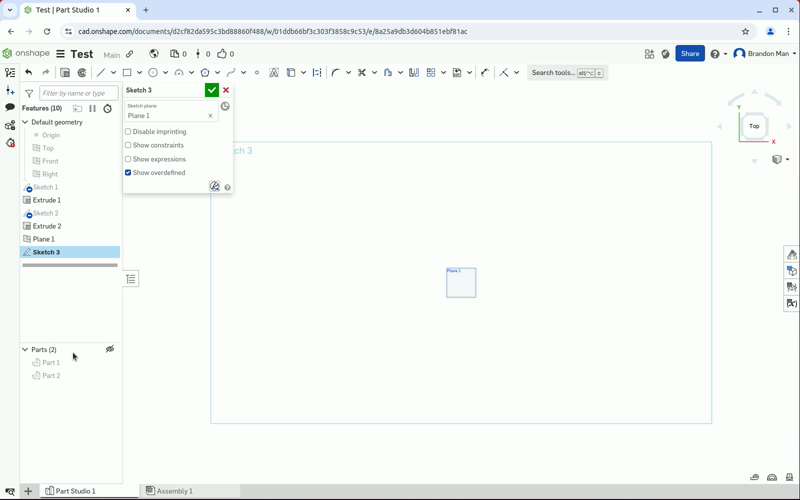
key(c)
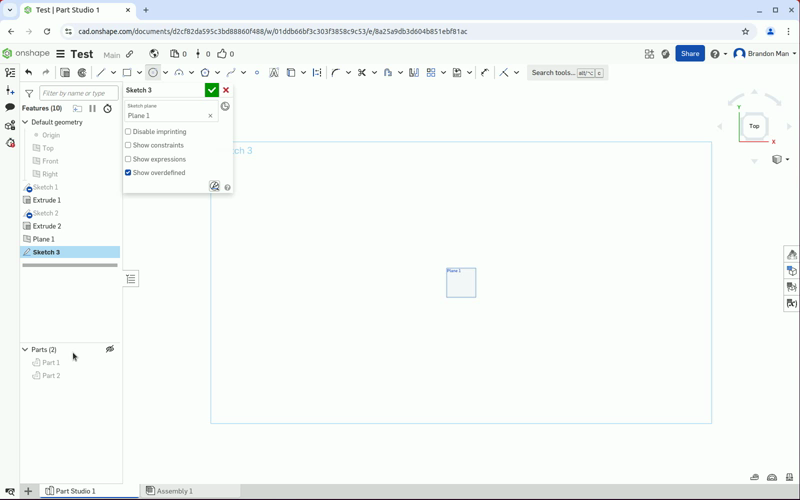
key_down(shift)
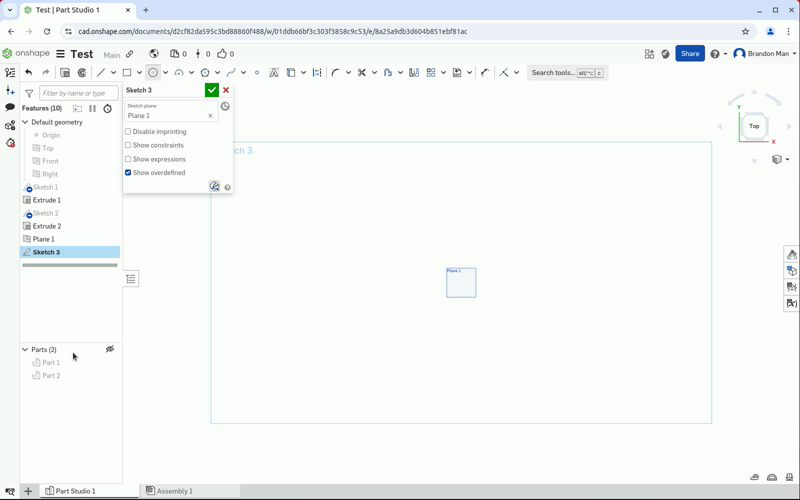
mouse_move(460, 282)
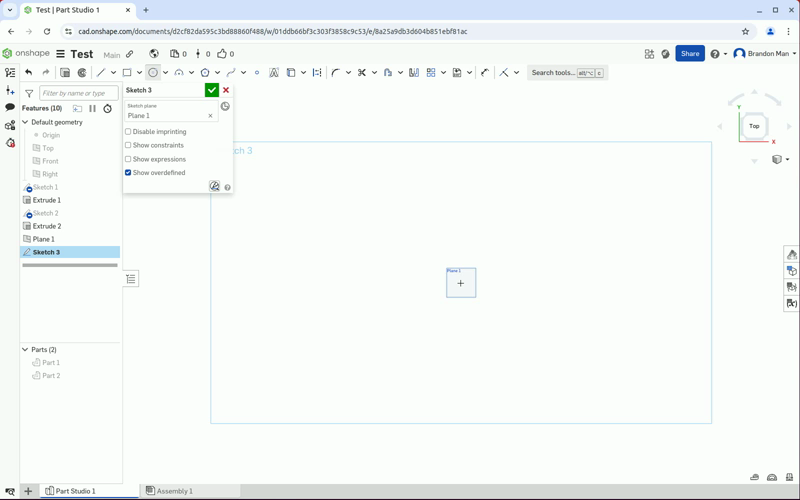
click(460, 282)
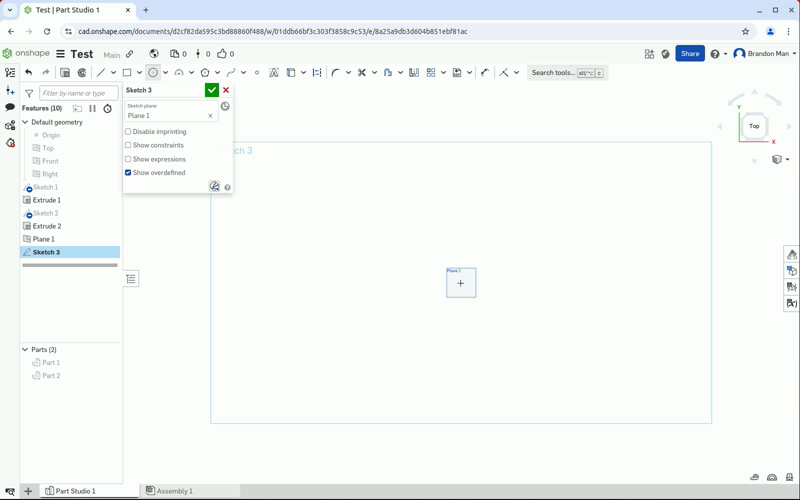
key_up(shift)
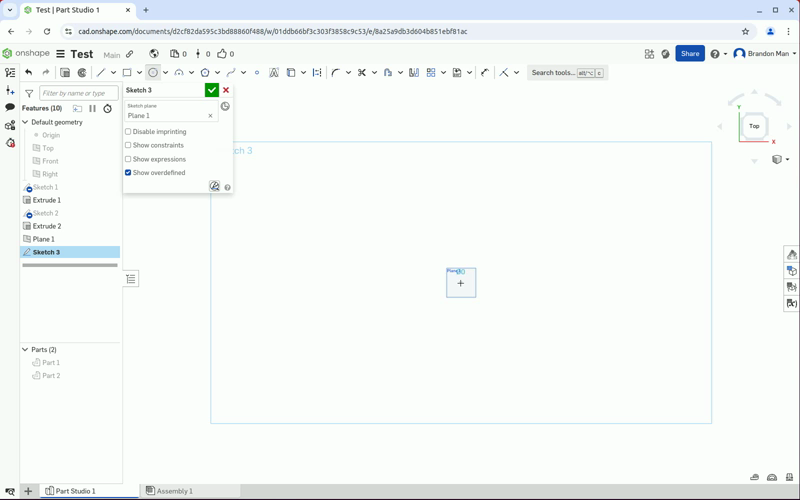
mouse_move(482, 282)
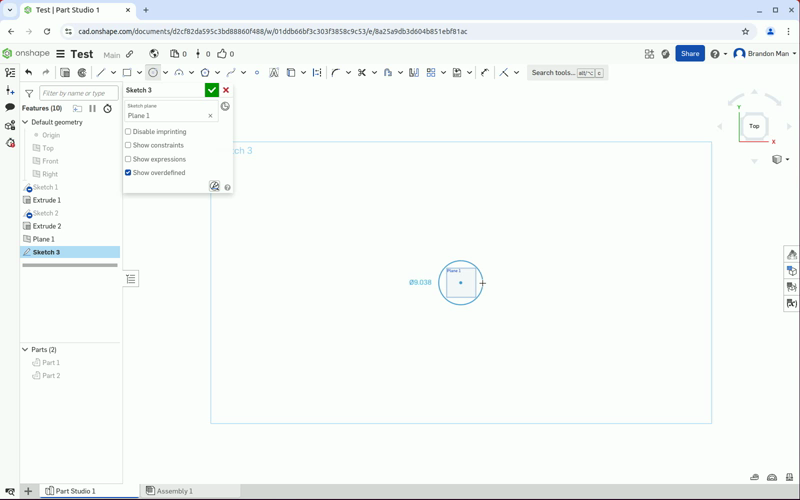
click(482, 282)
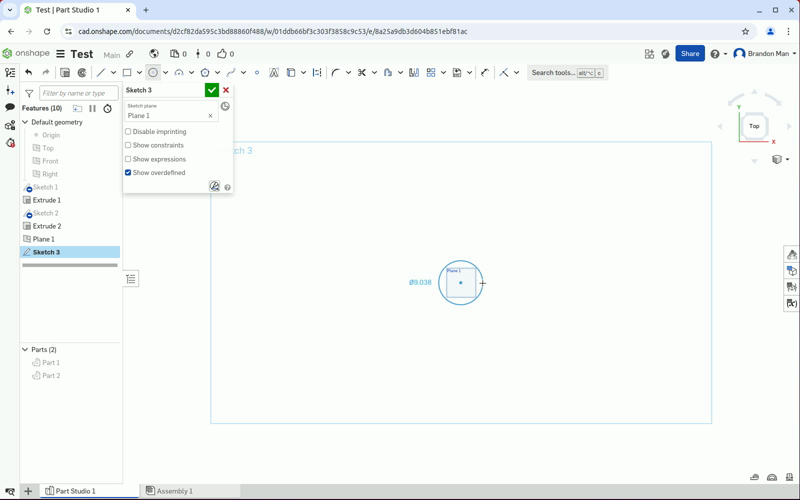
key(esc)
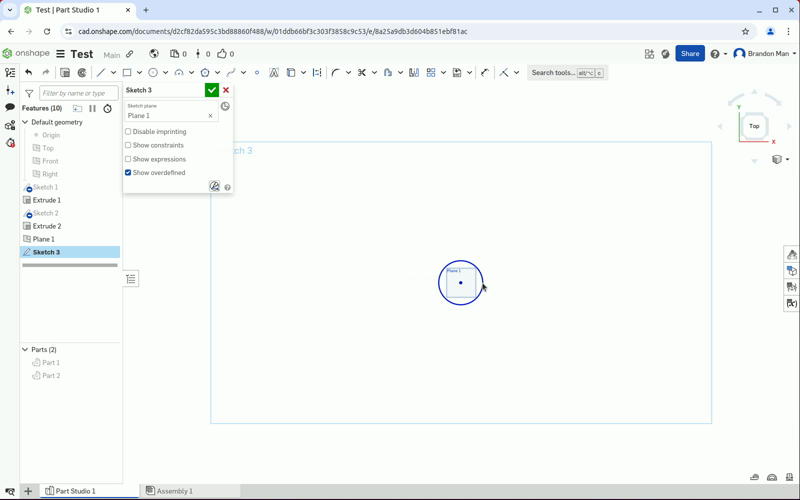
mouse_move(454, 273)
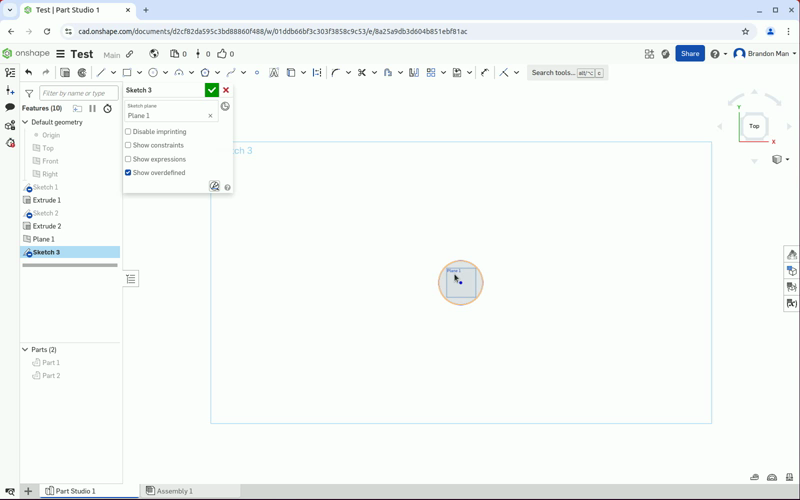
scroll(6)
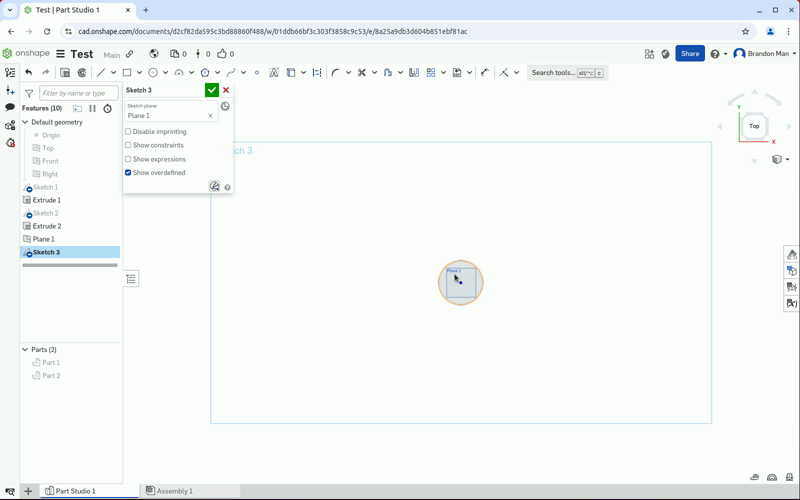
scroll(6)
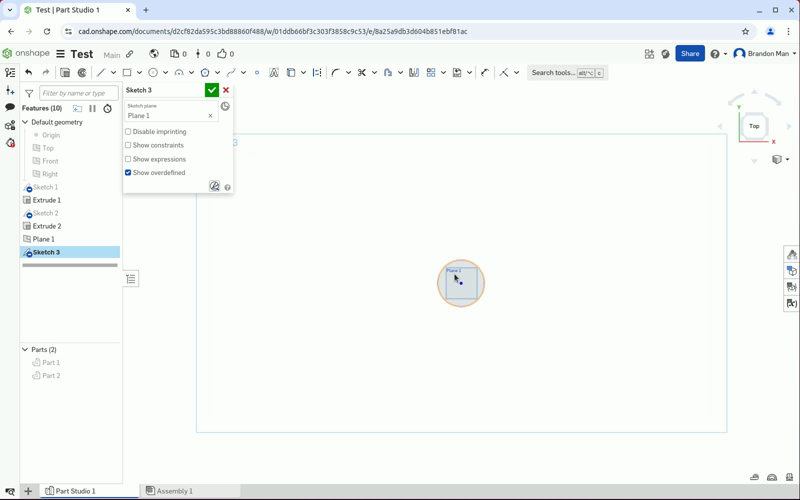
scroll(6)
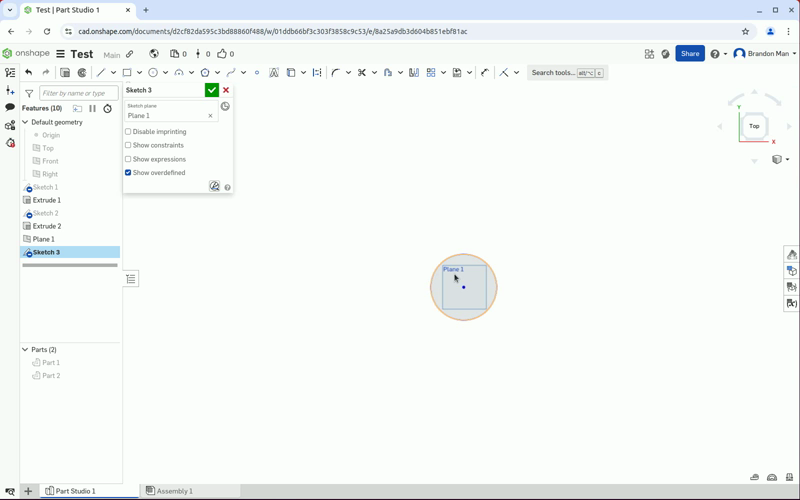
scroll(6)
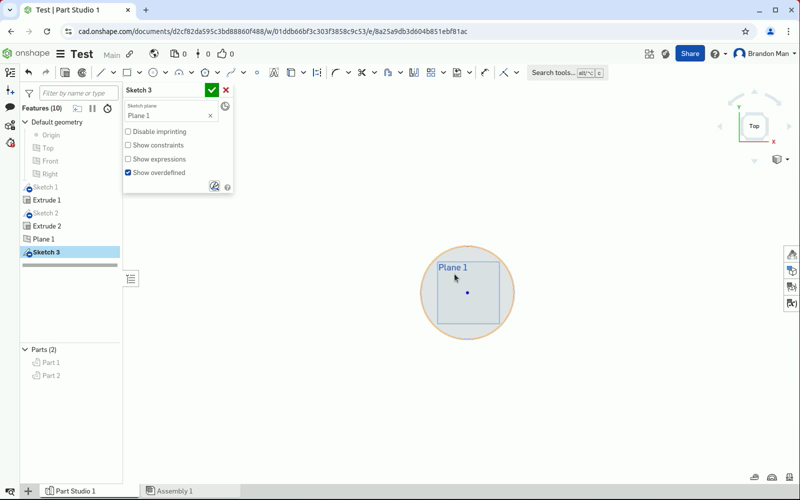
scroll(6)
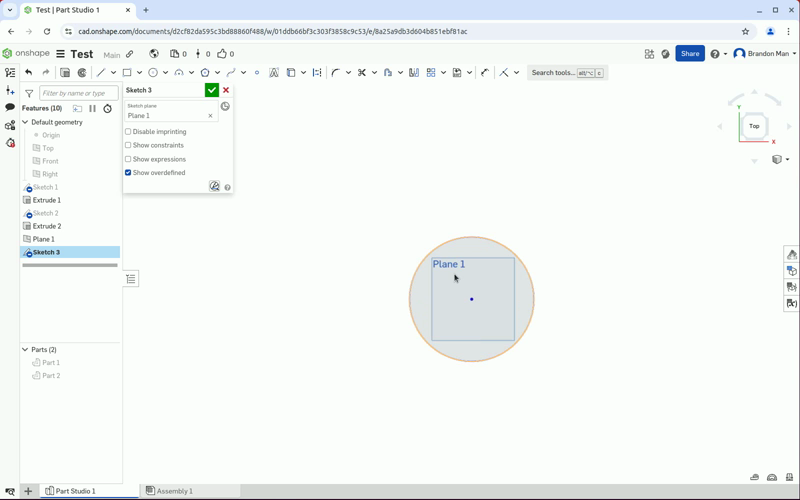
scroll(6)
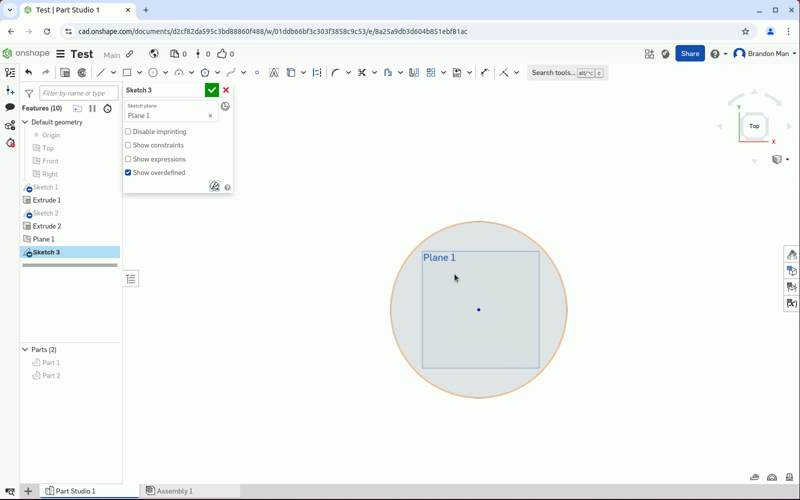
scroll(6)
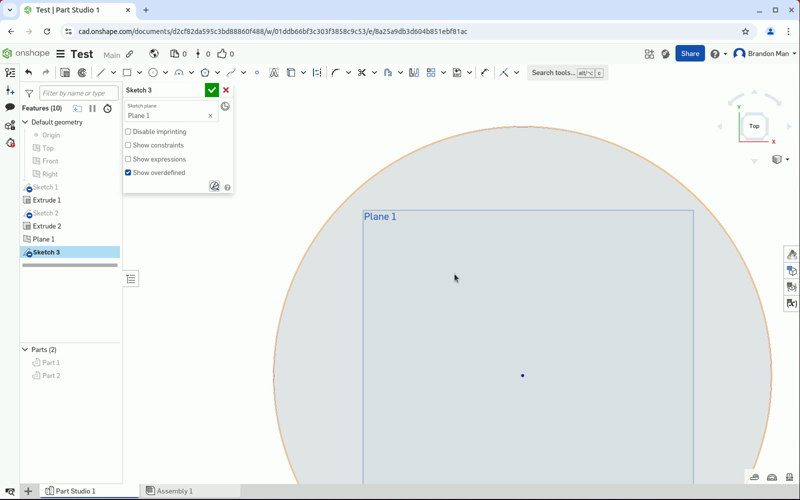
click(454, 273)
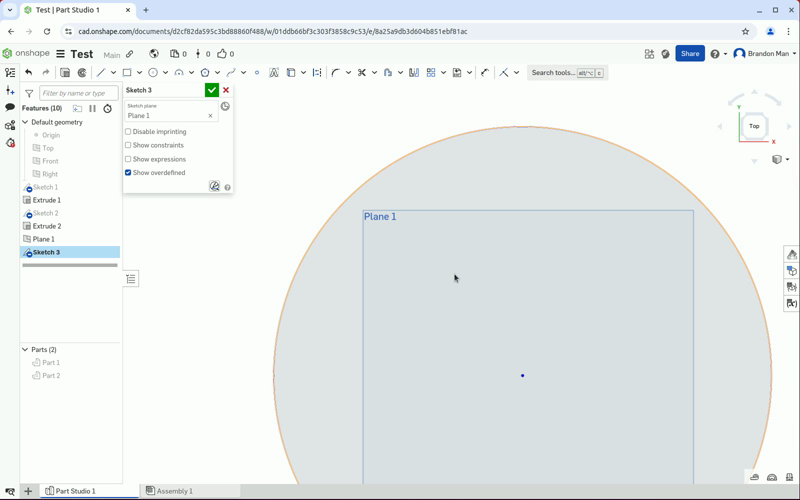
scroll(-6)
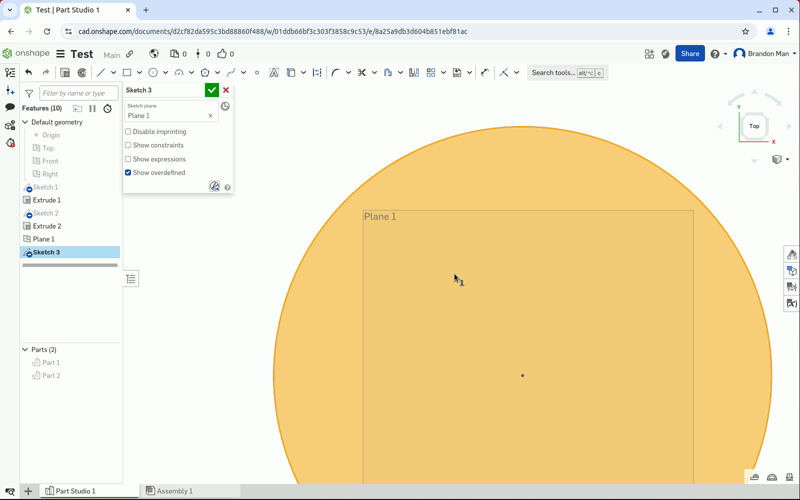
scroll(-6)
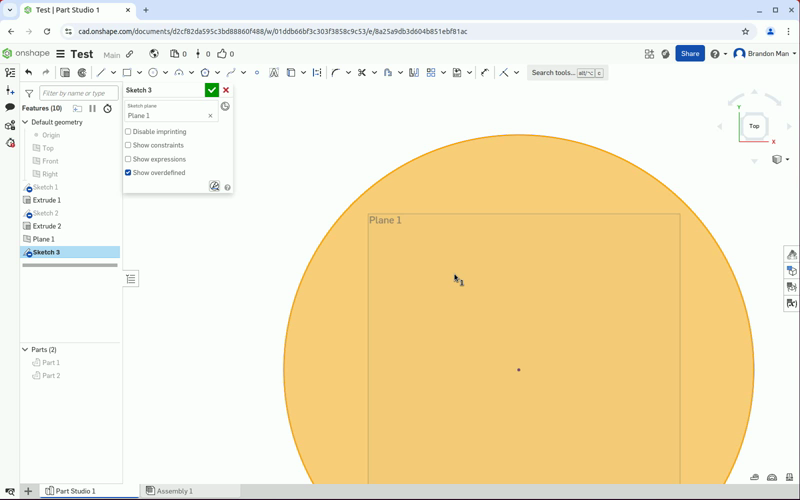
scroll(-6)
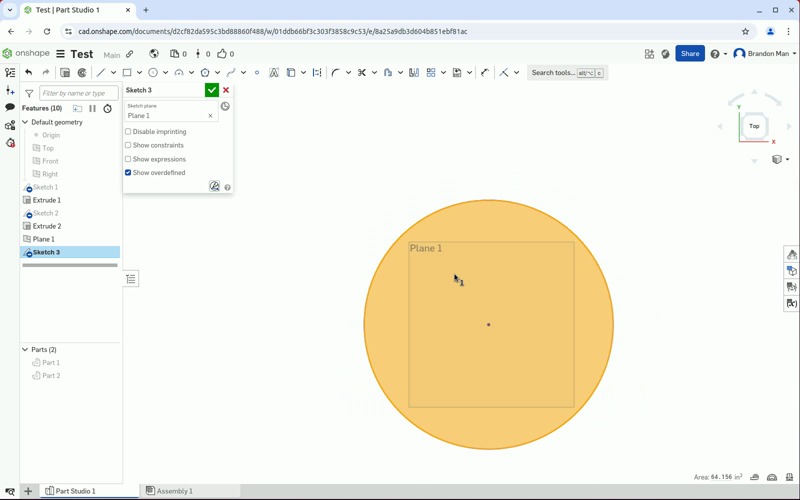
scroll(-6)
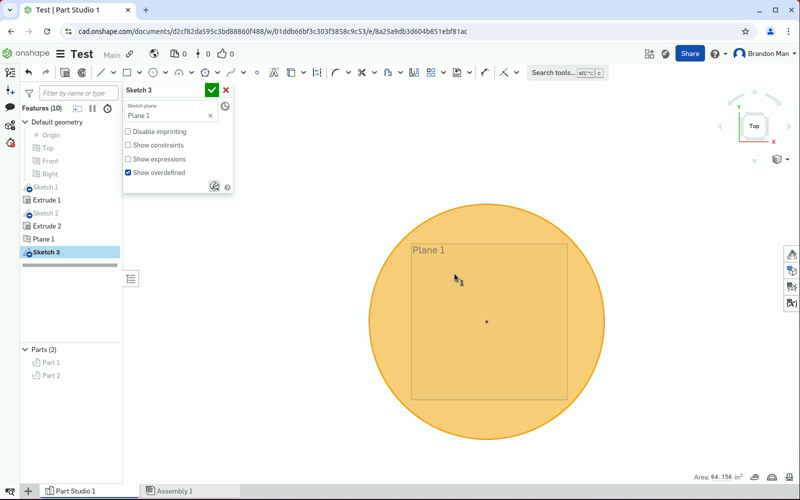
scroll(-6)
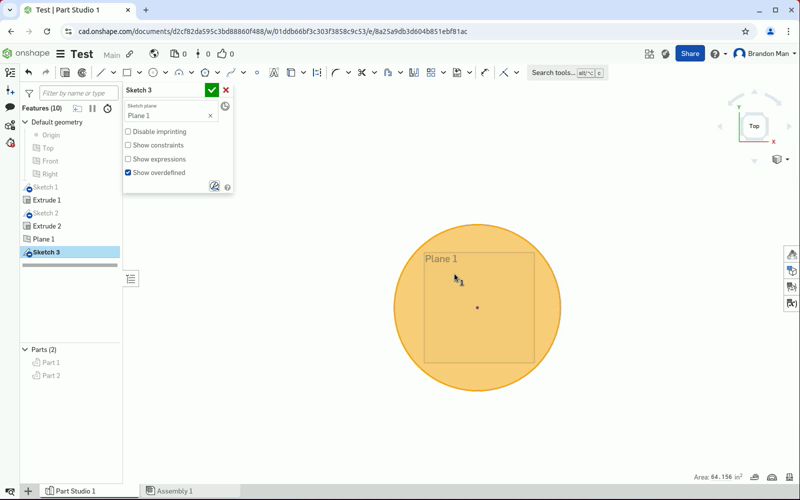
scroll(-6)
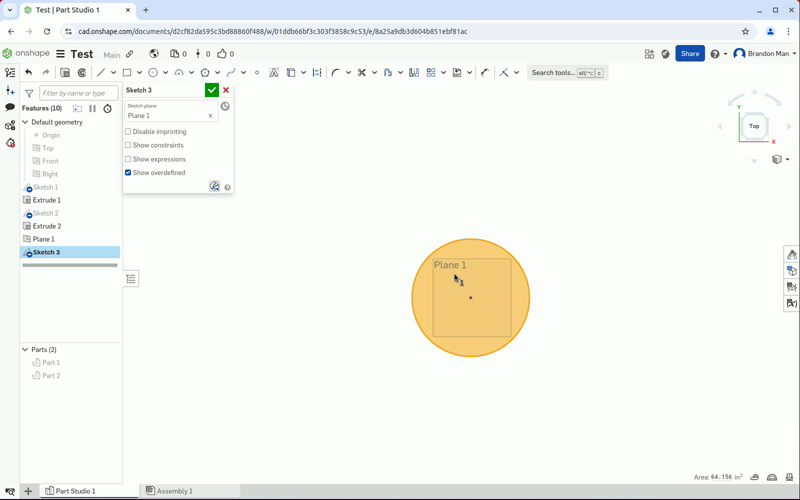
scroll(-6)
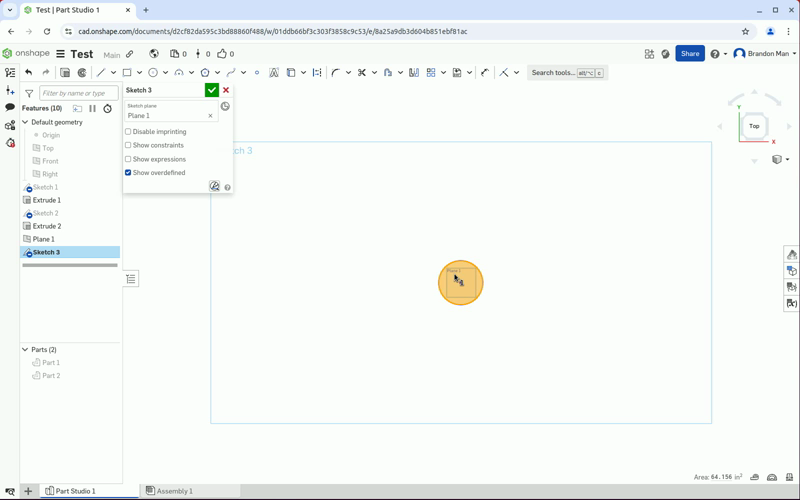
mouse_move(73, 352)
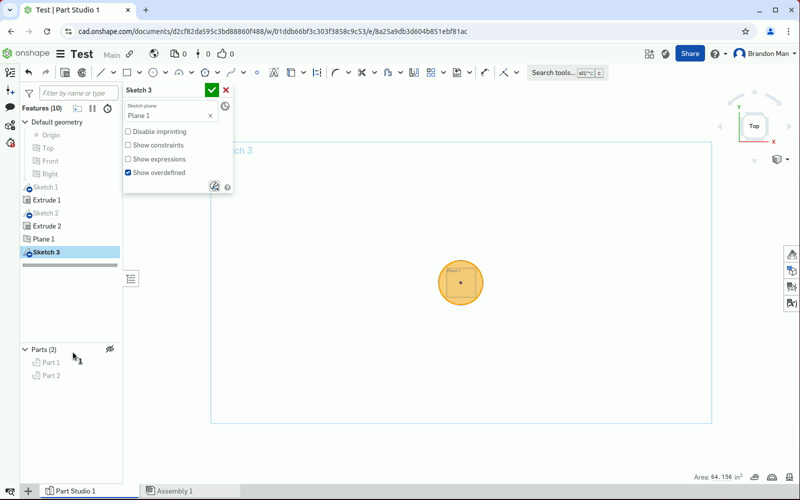
key(shift+y)
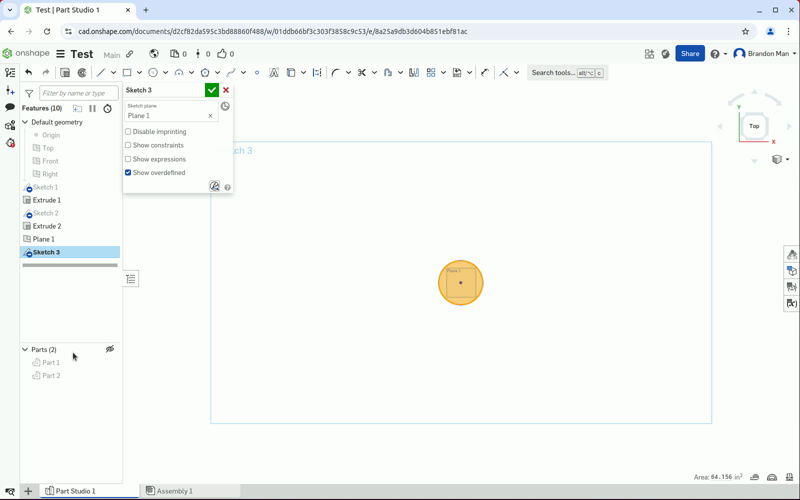
key(shift+e)
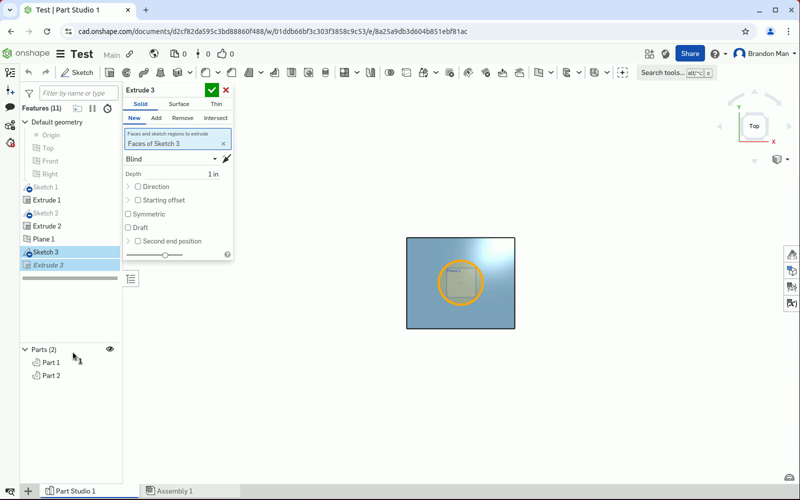
mouse_move(143, 106)
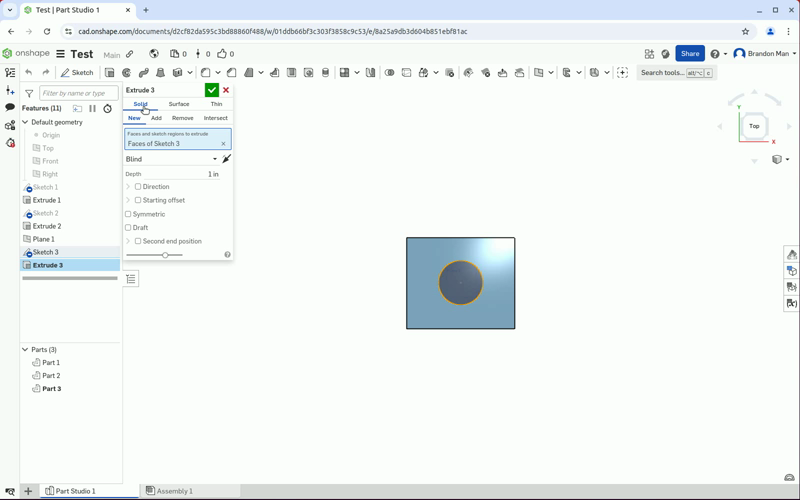
click(143, 106)
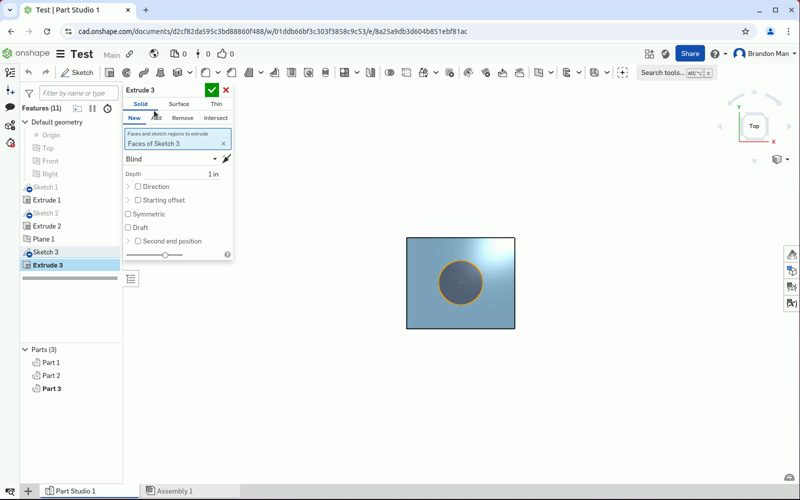
mouse_move(186, 120)
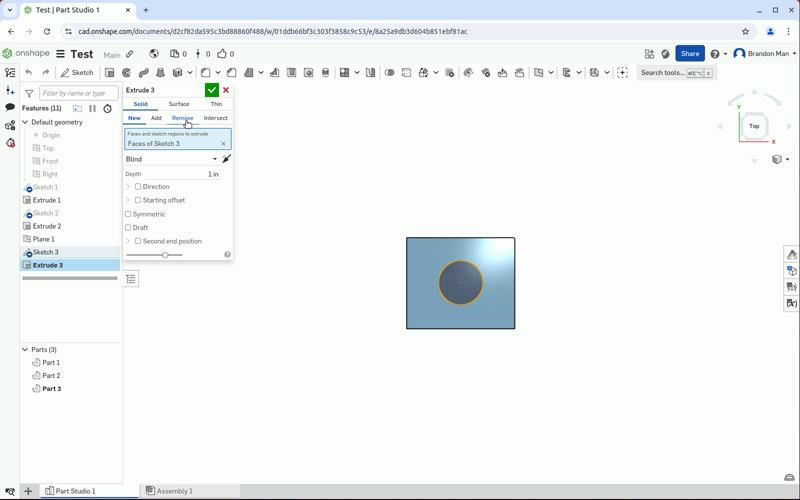
click(186, 120)
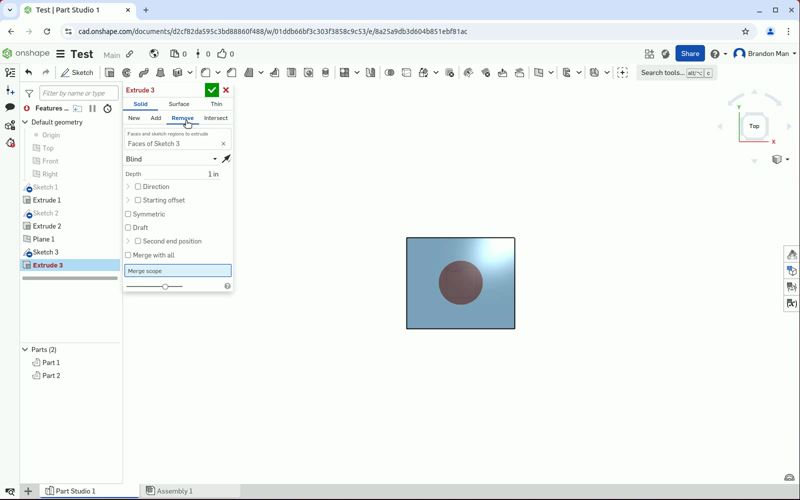
key(tab, 4)
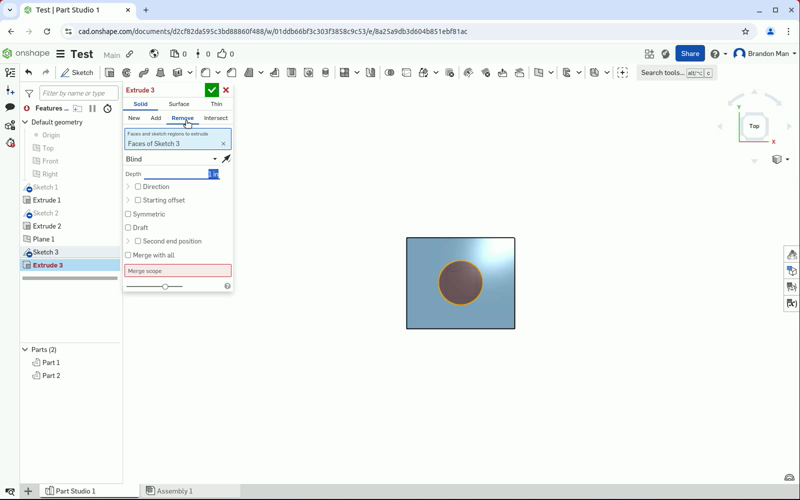
text(5.777)
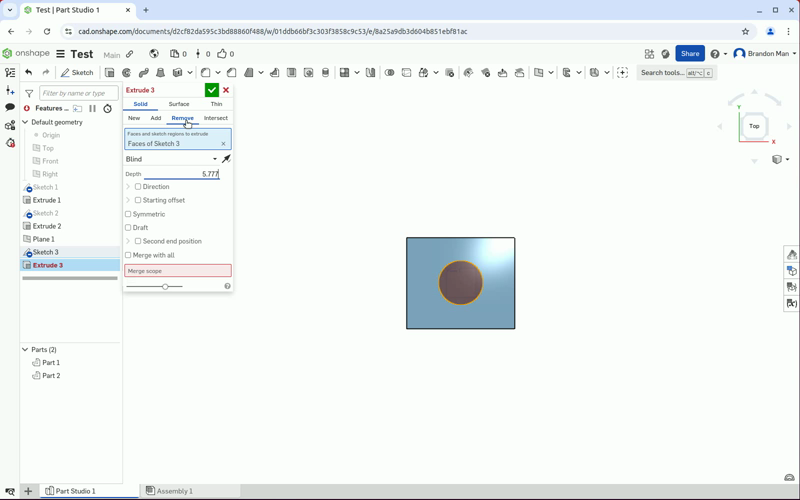
key(tab, 6)
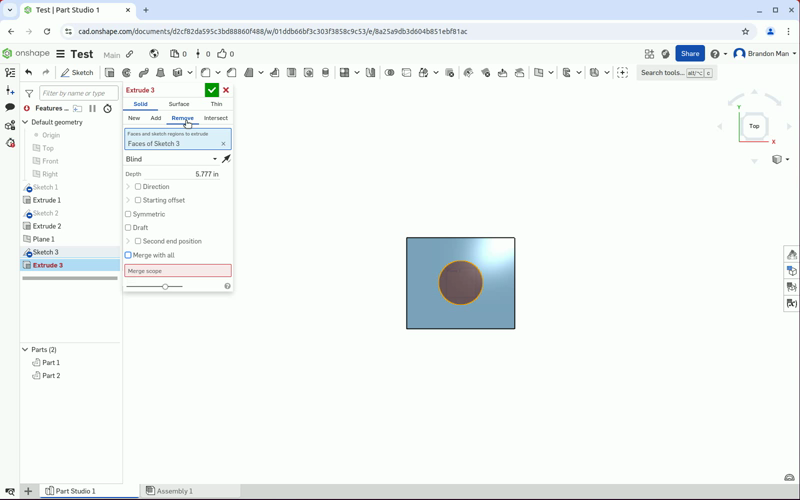
key(space)
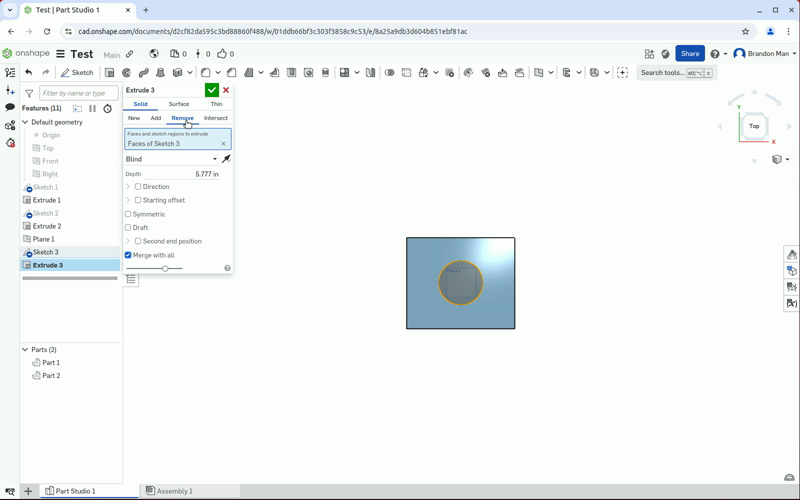
key(enter)
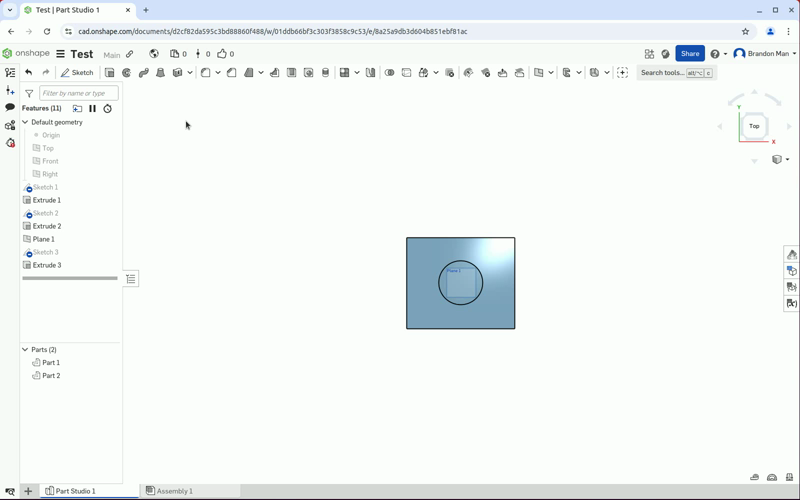
key(shift+h)
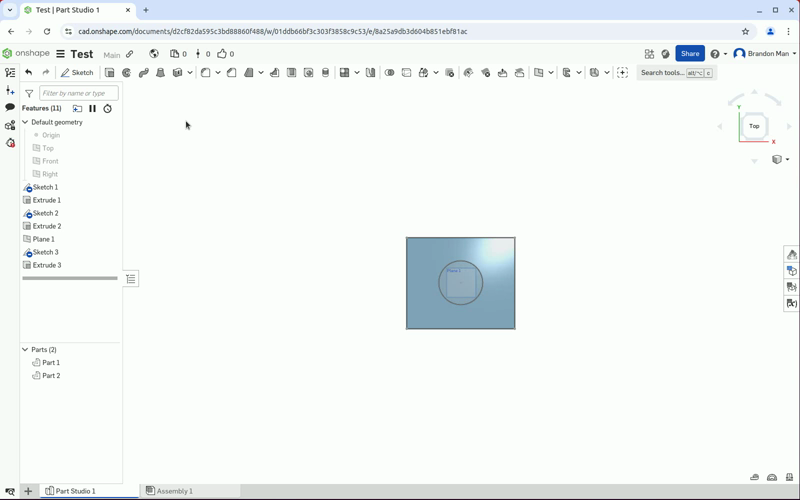
key(shift+h)
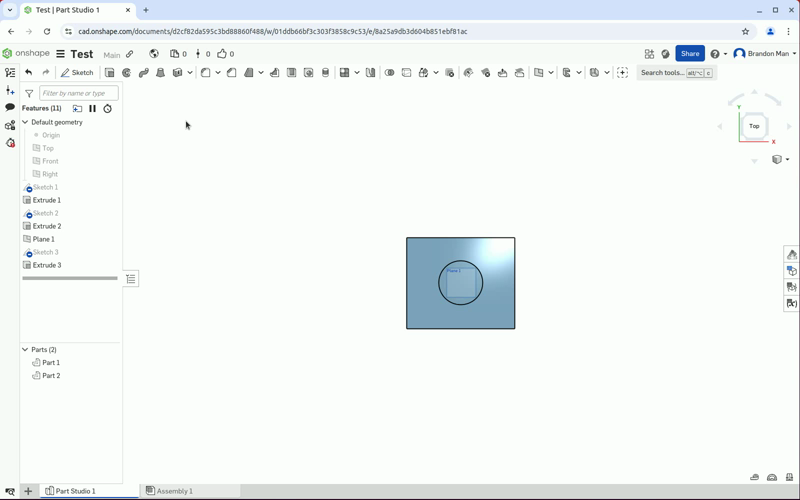
mouse_move(73, 189)
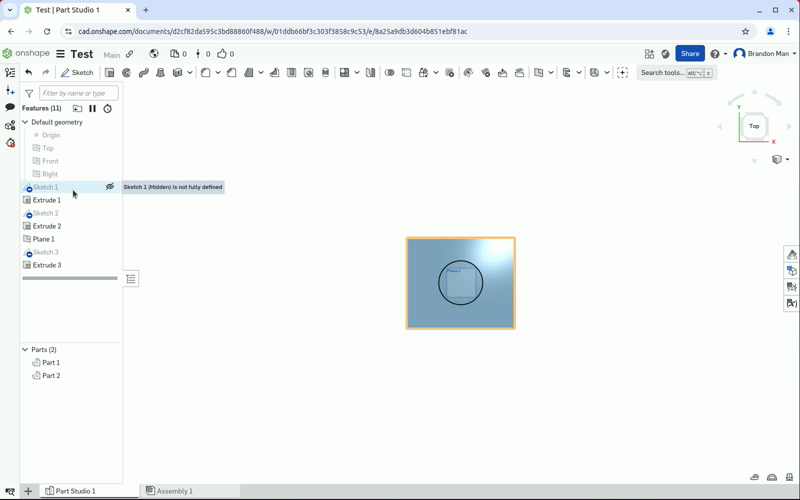
click(73, 189)
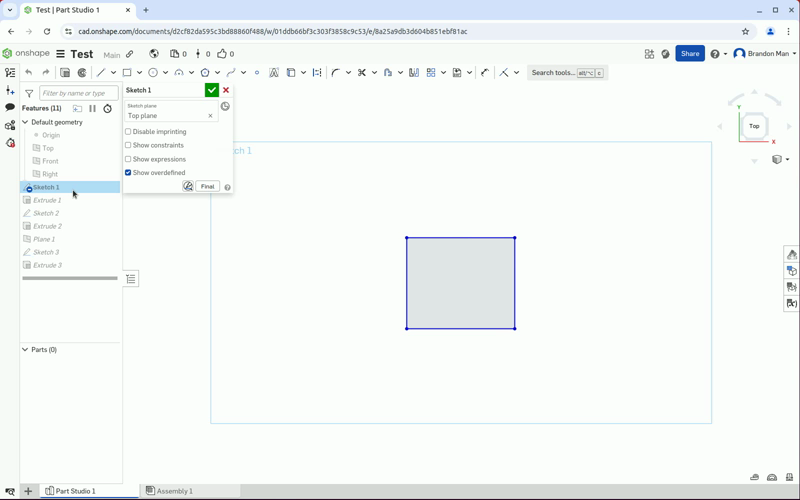
mouse_move(229, 92)
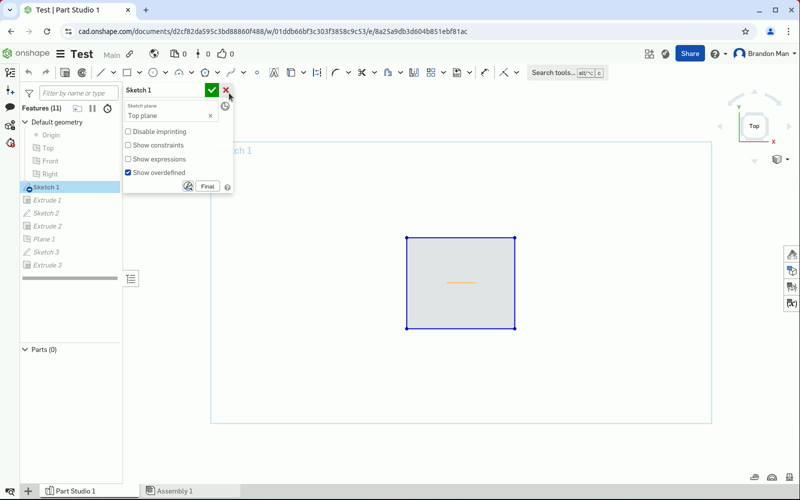
click(229, 92)
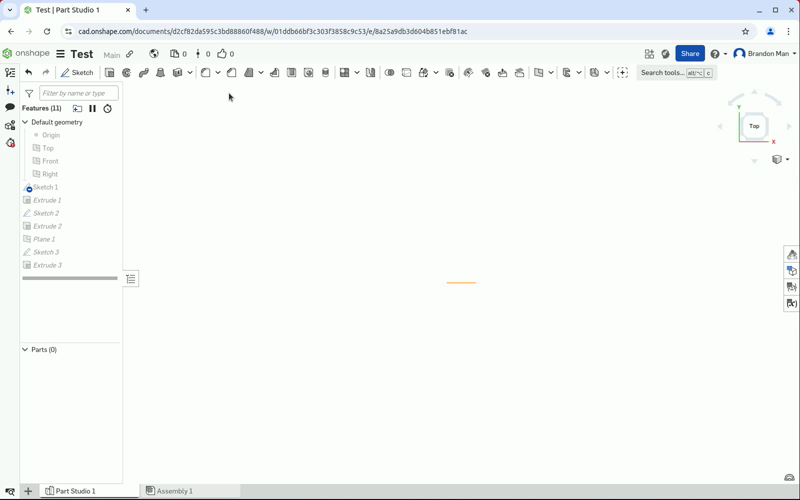
mouse_move(73, 352)
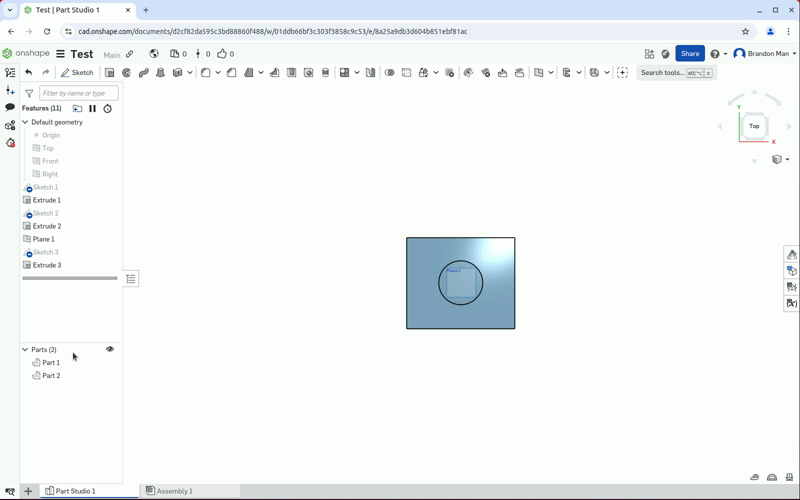
key(y)
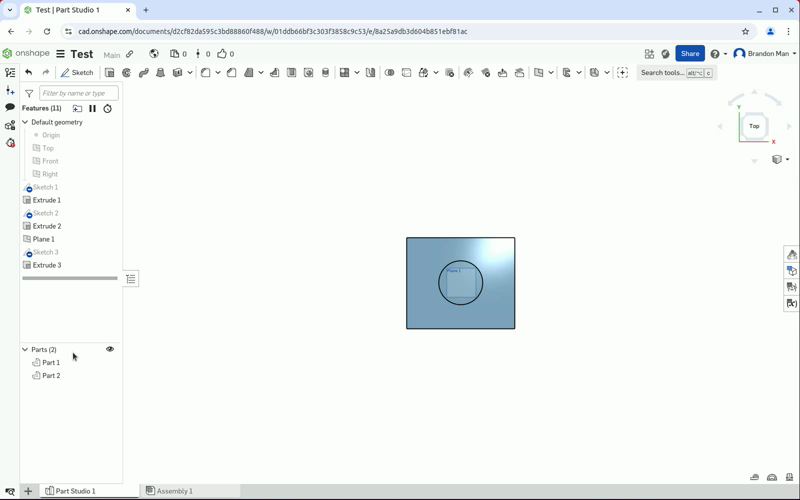
key(shift+p)
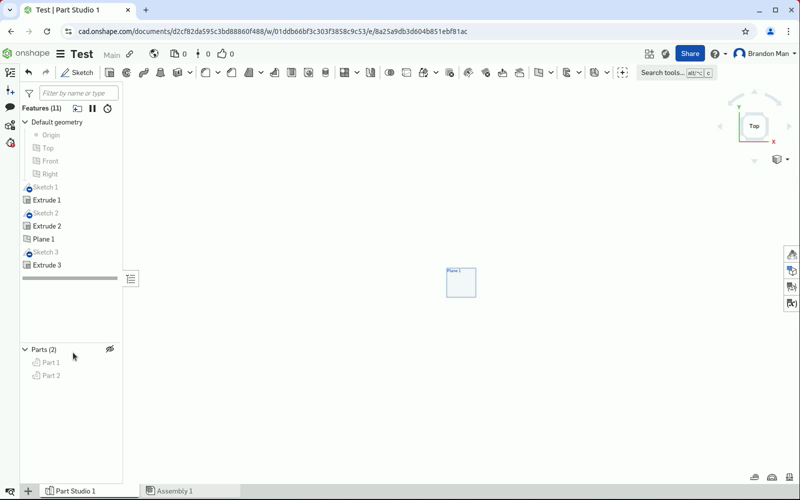
key(space)
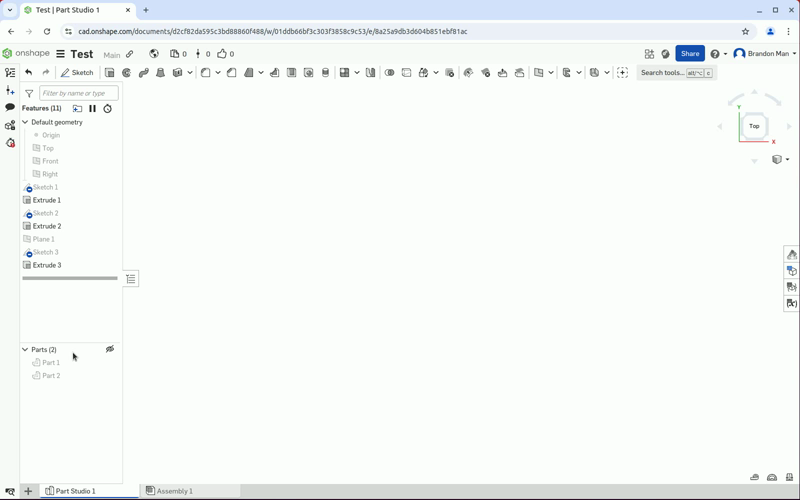
key_down(shift)
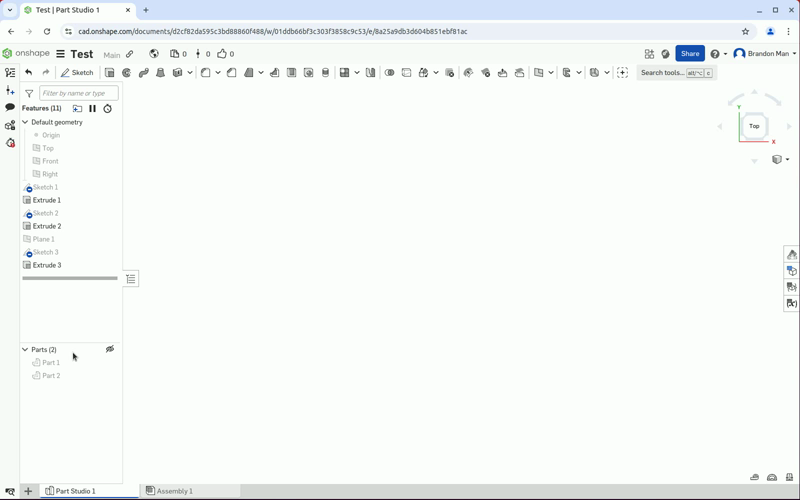
key(up)
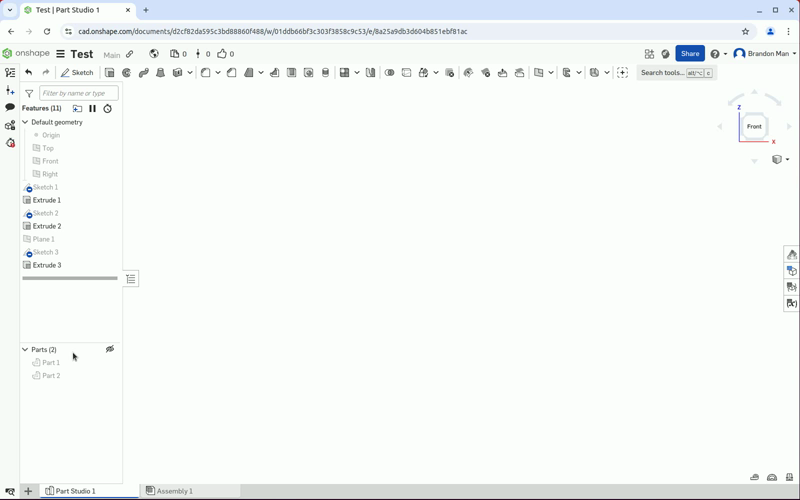
key_up(shift)
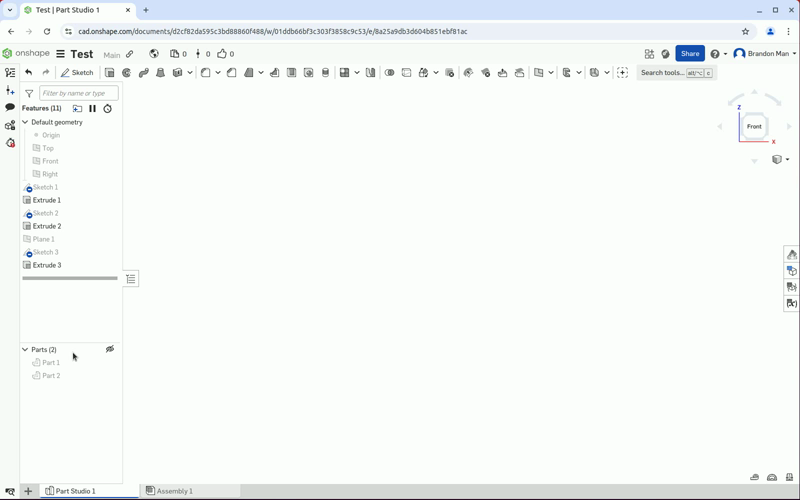
key(space)
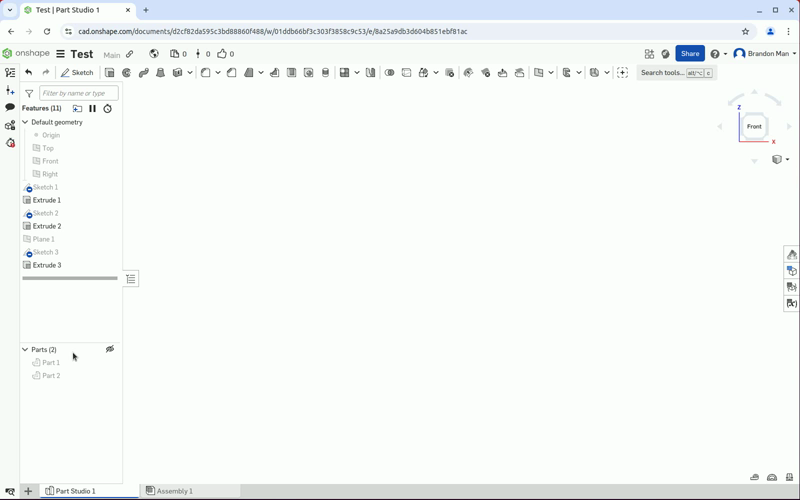
key_down(shift)
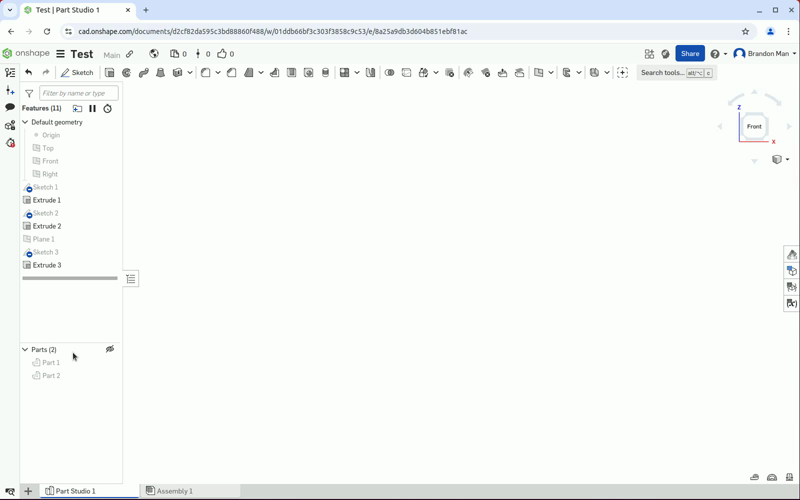
key(left)
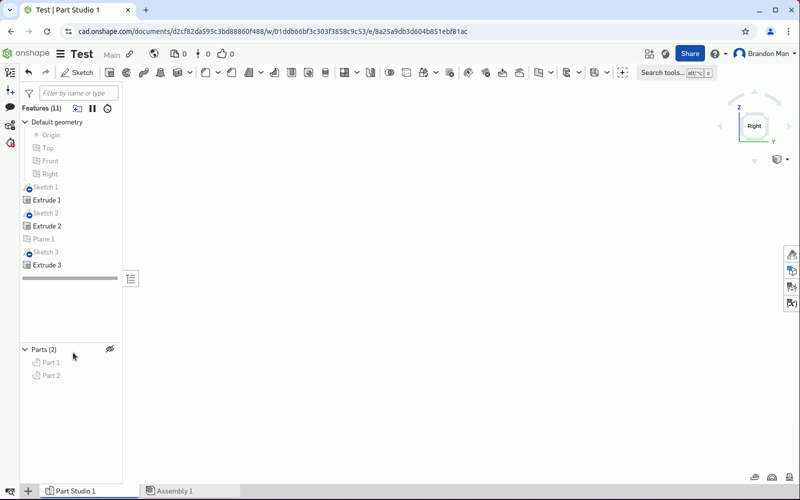
key_up(shift)
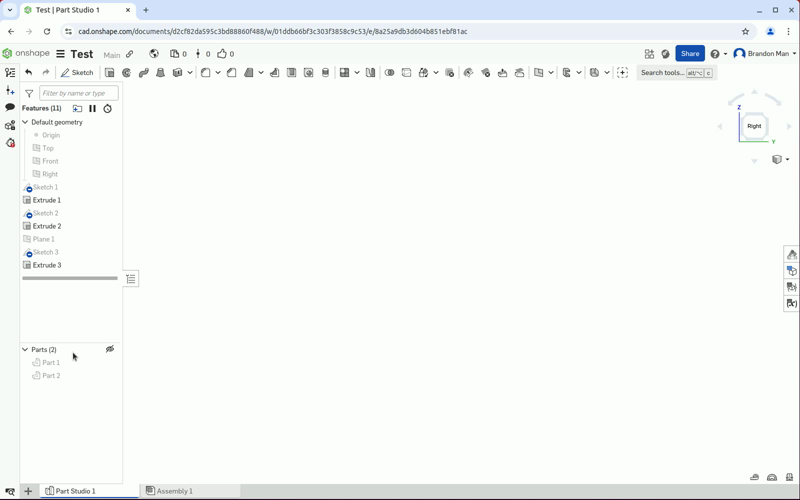
mouse_move(73, 352)
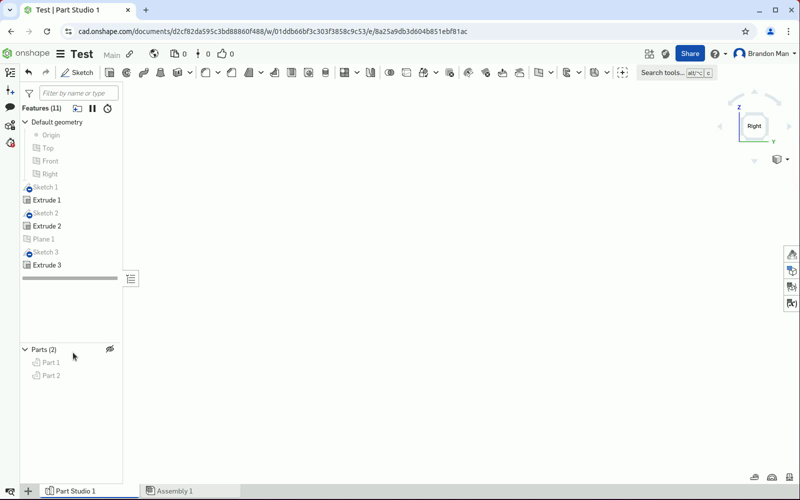
key(shift+y)
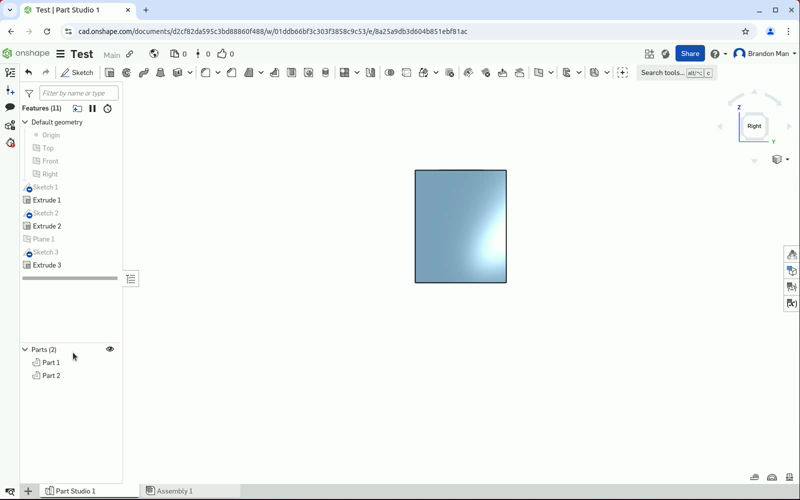
mouse_move(541, 75)
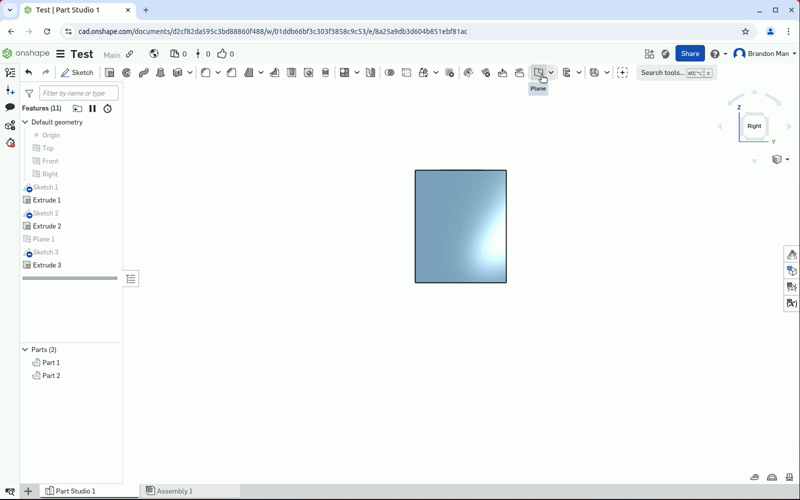
click(541, 75)
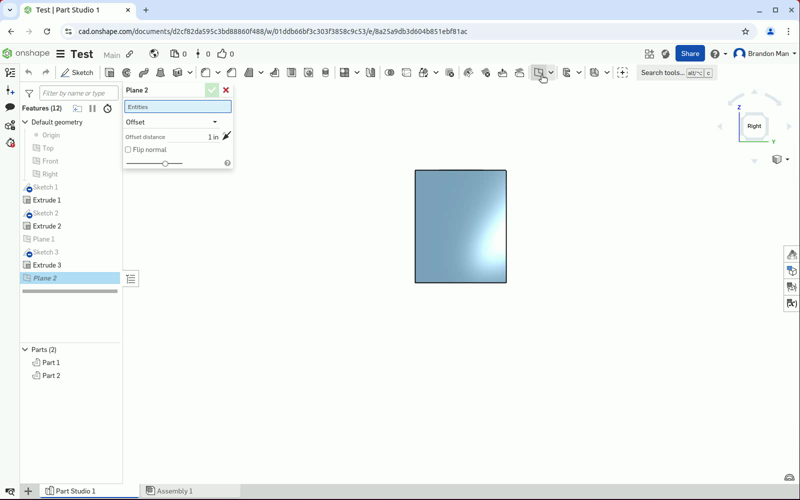
mouse_move(73, 176)
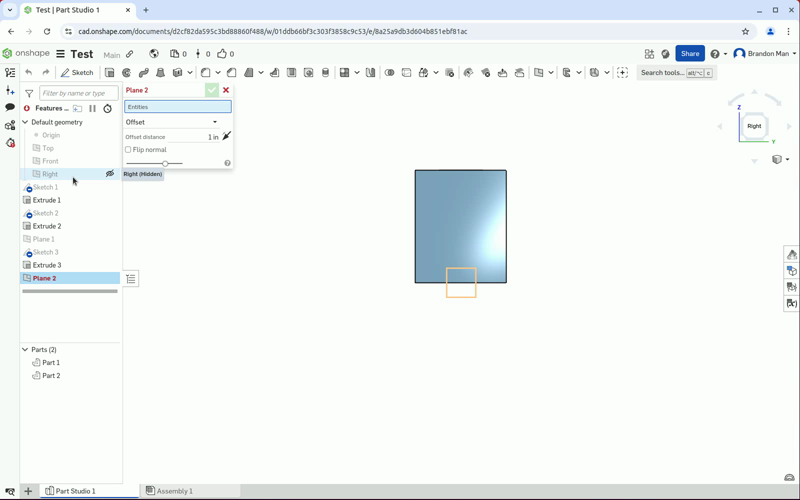
click(73, 176)
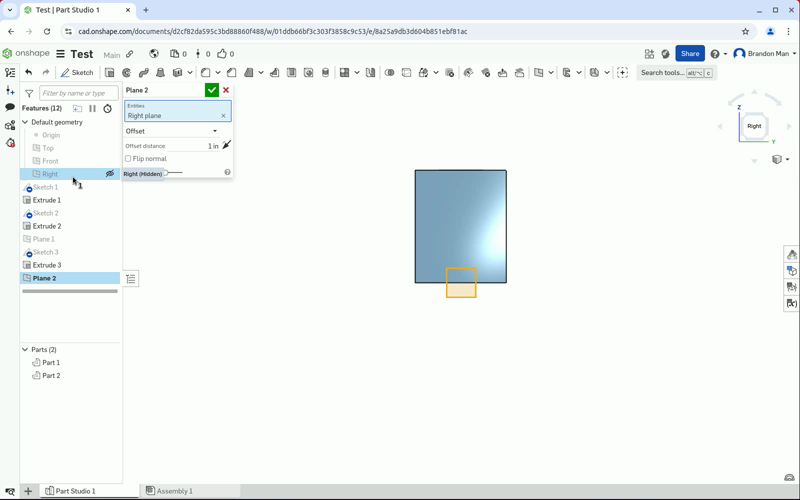
key(tab, 2)
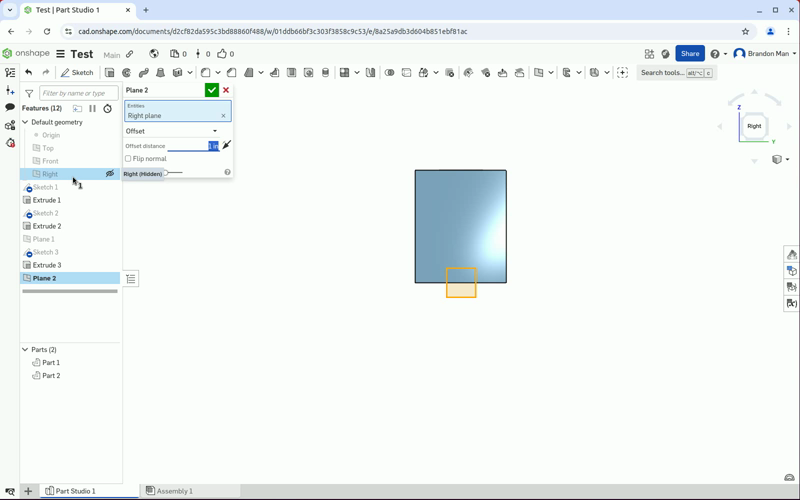
text(11.061)
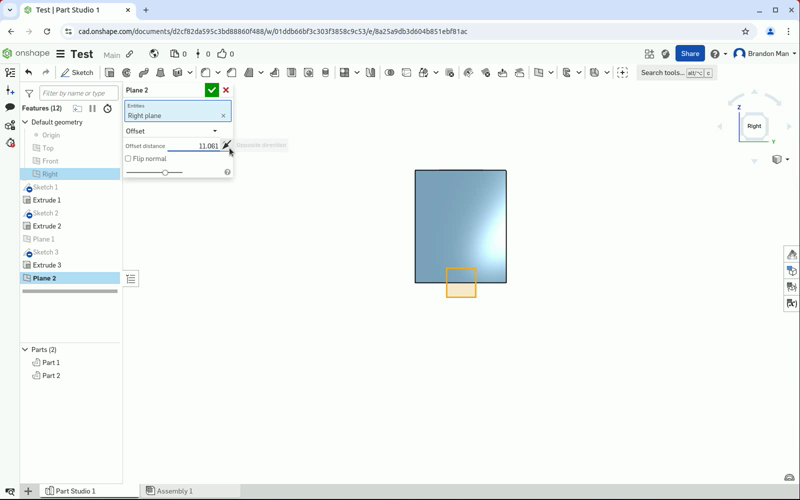
mouse_move(229, 147)
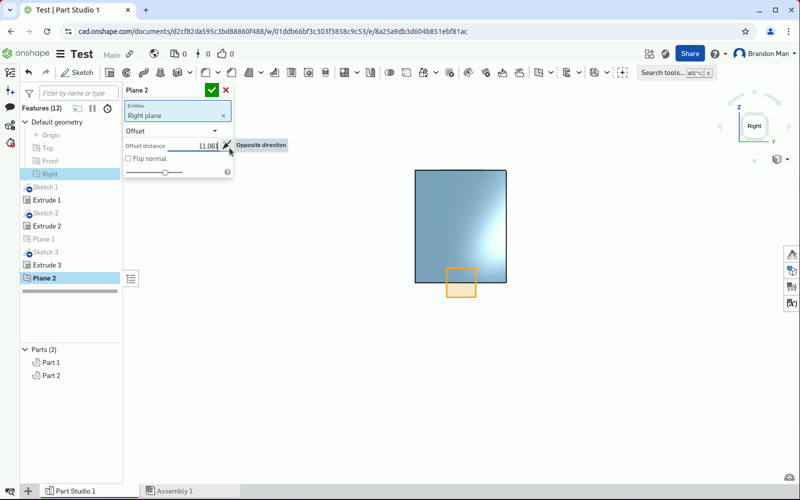
click(229, 147)
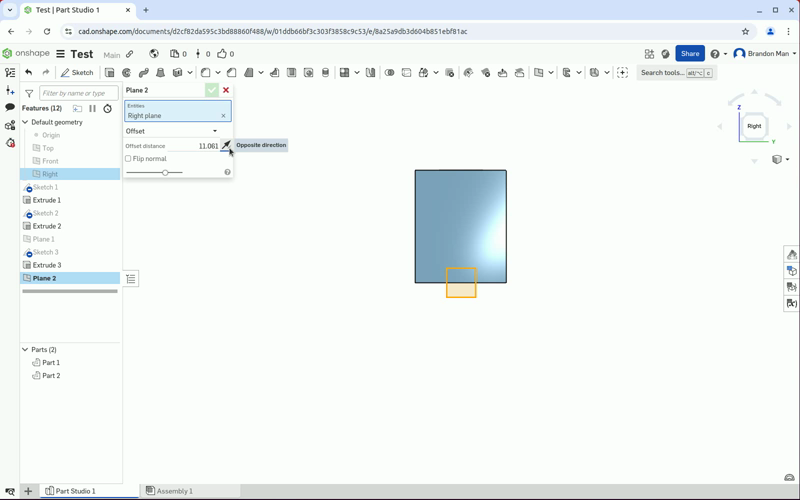
key(enter, 2)
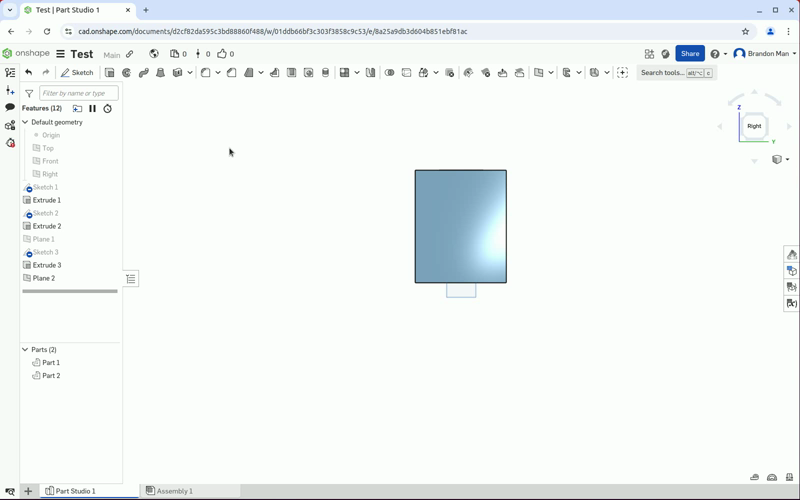
key(shift+s)
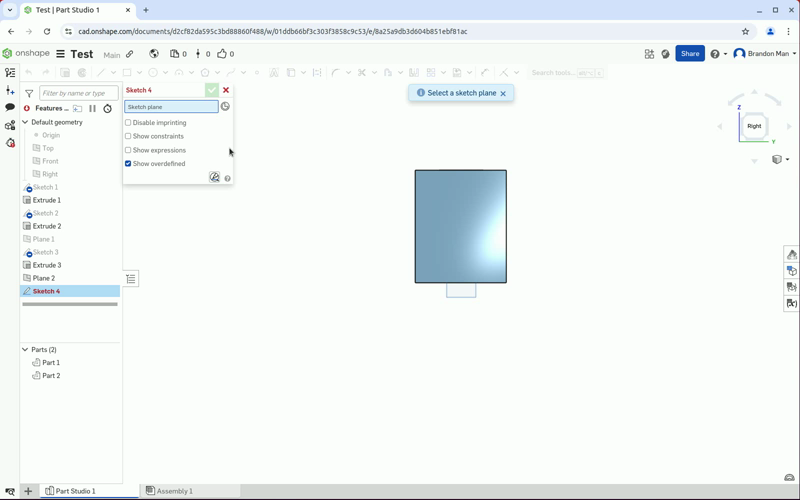
mouse_move(73, 280)
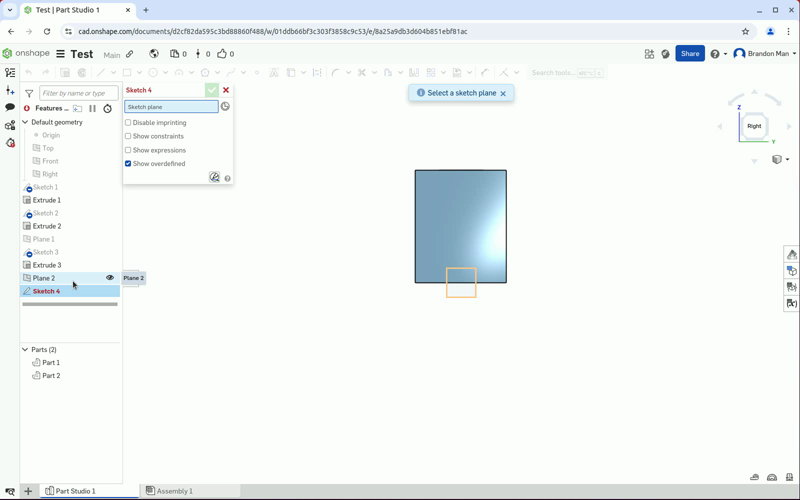
click(73, 280)
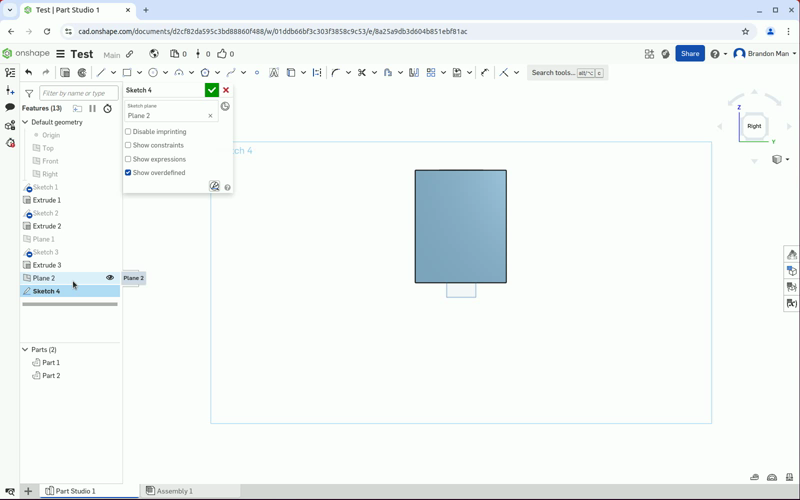
mouse_move(73, 352)
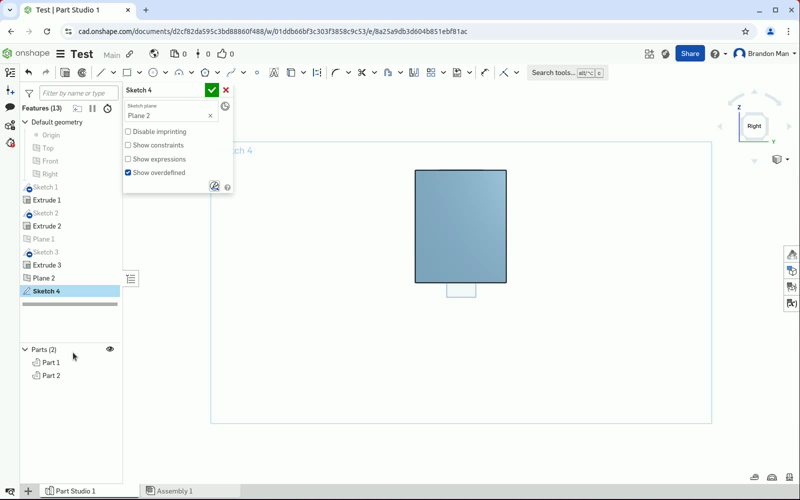
key(y)
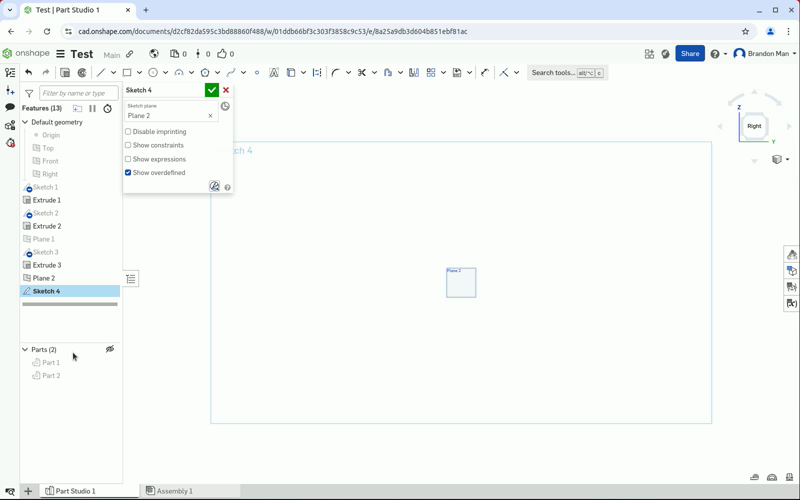
key(c)
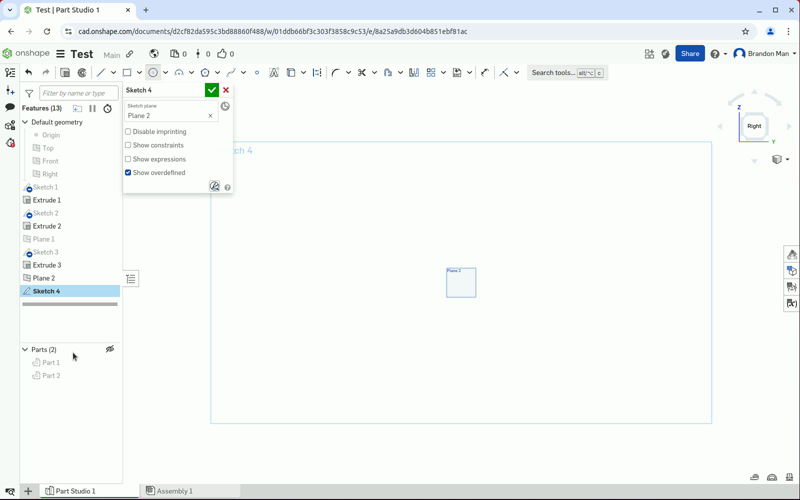
key_down(shift)
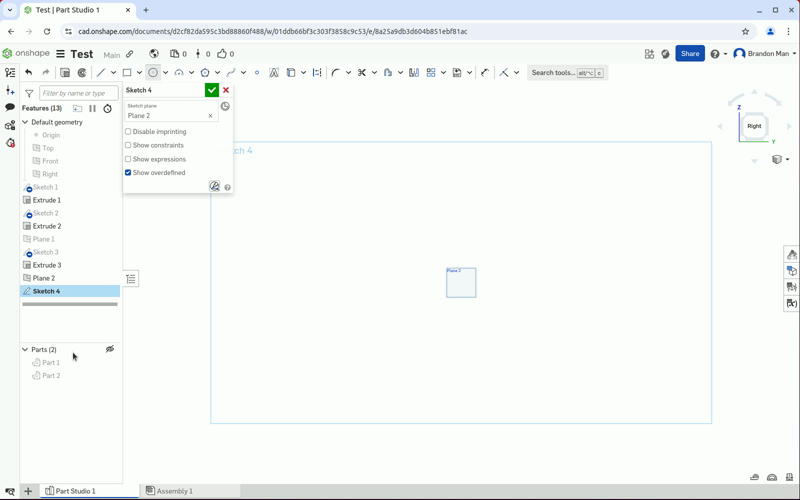
mouse_move(461, 220)
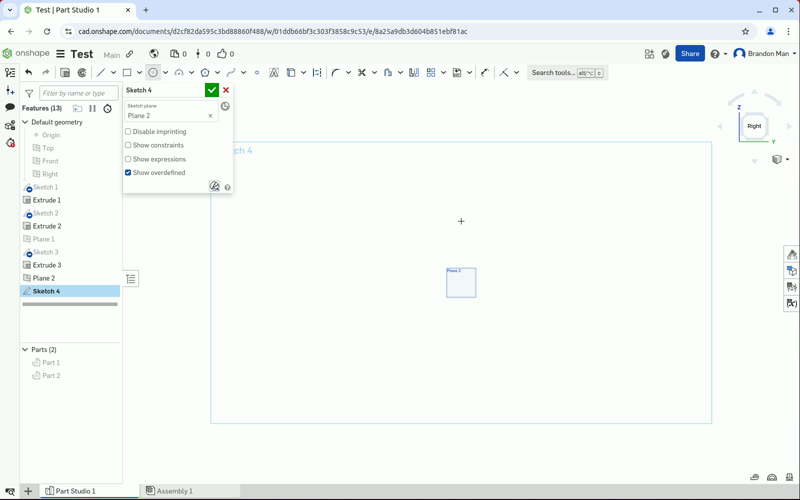
click(461, 220)
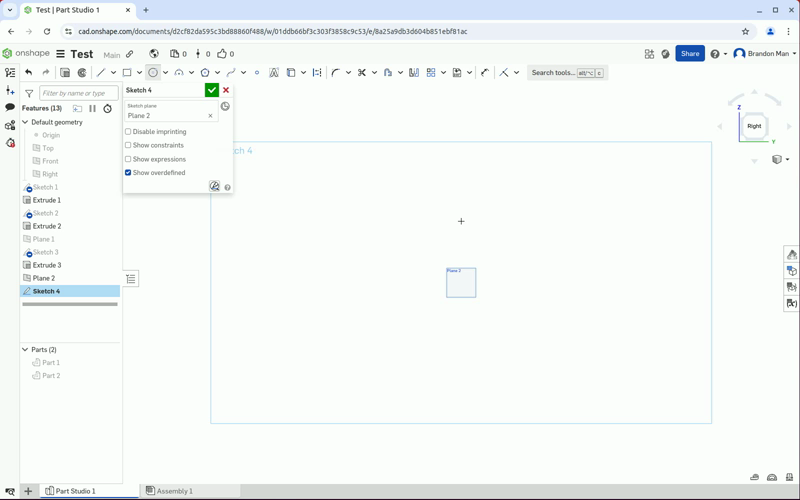
key_up(shift)
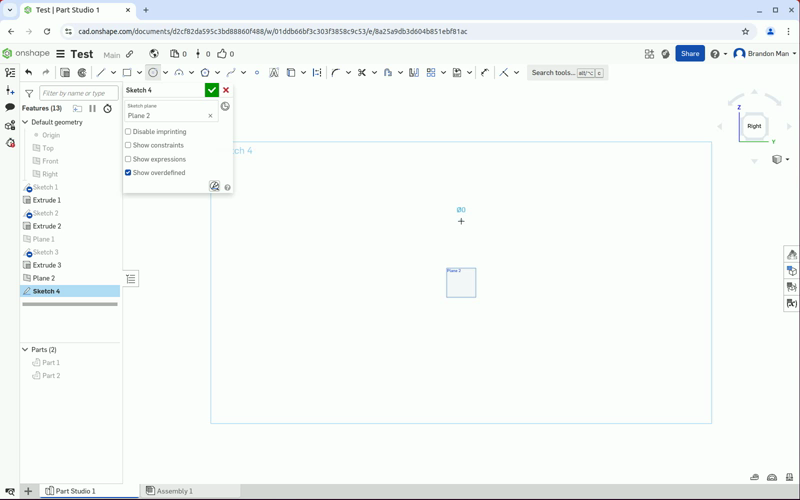
mouse_move(476, 220)
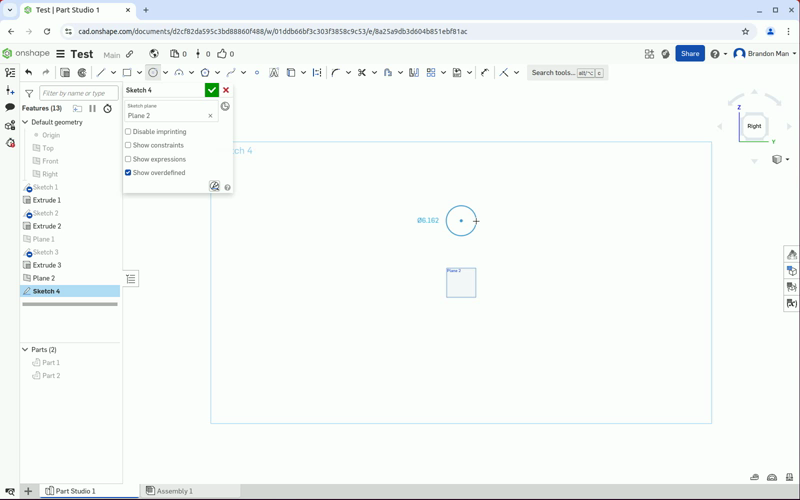
click(476, 220)
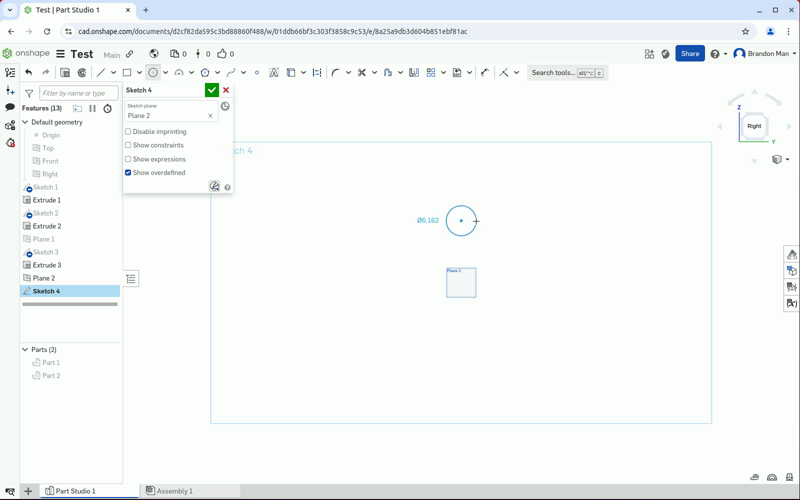
key(esc)
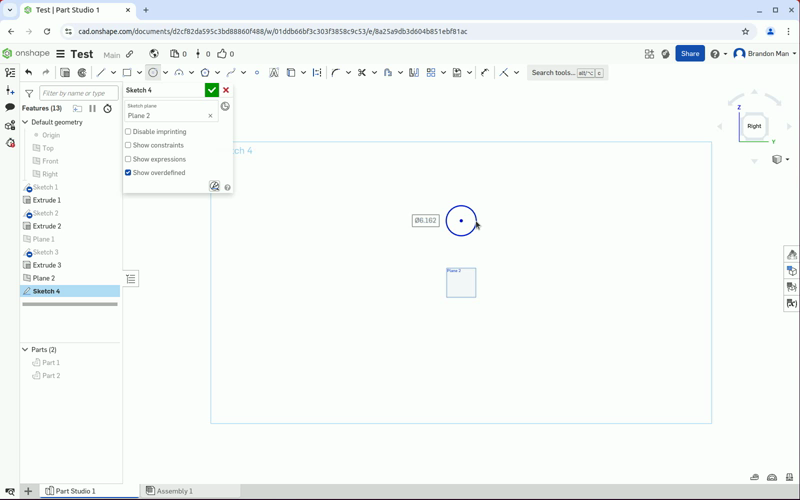
mouse_move(474, 218)
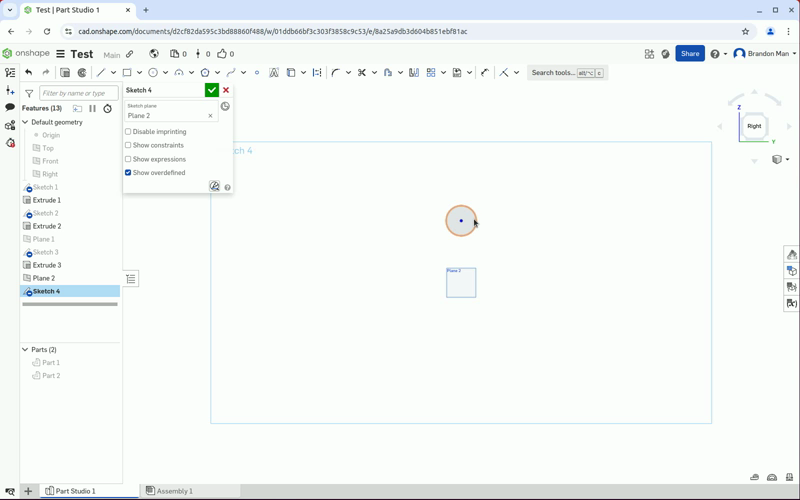
scroll(6)
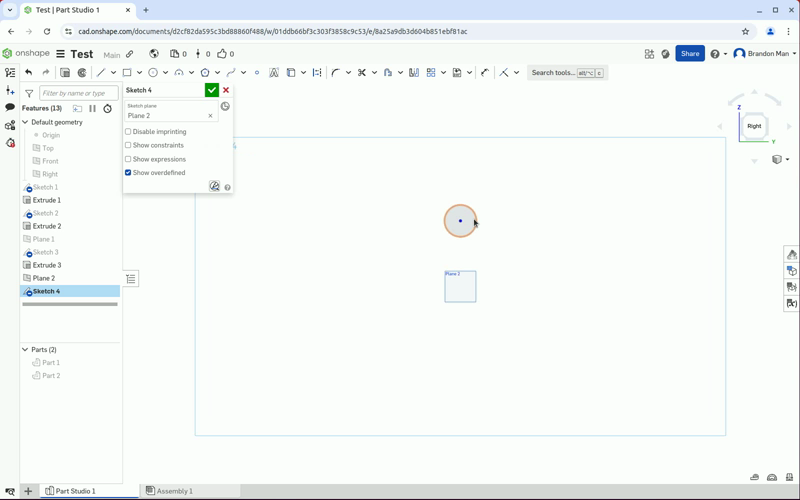
scroll(6)
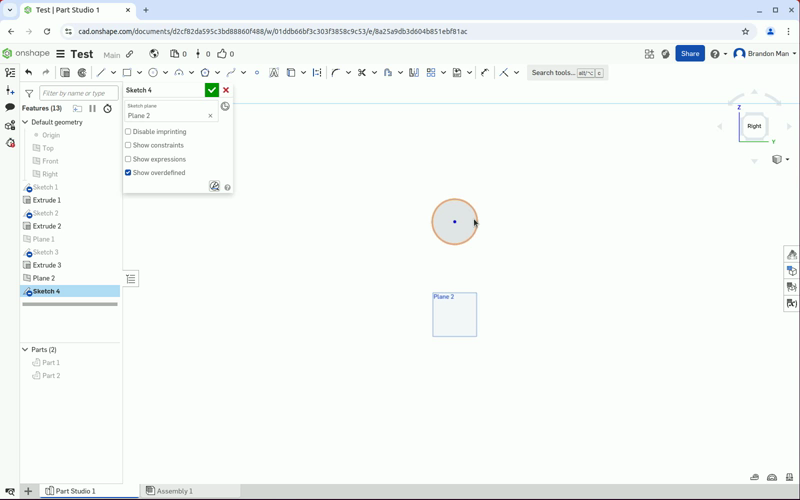
scroll(6)
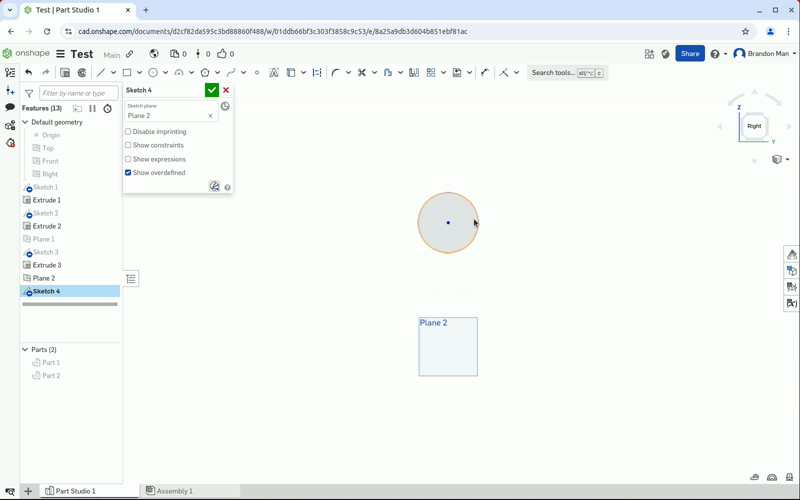
scroll(6)
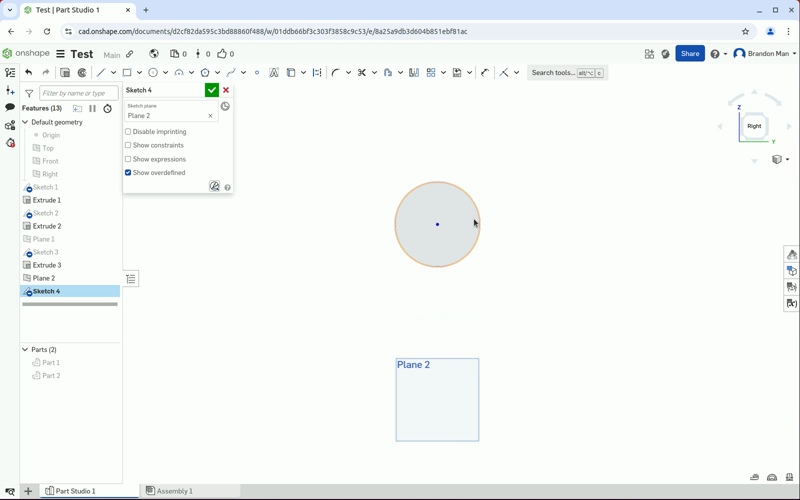
scroll(6)
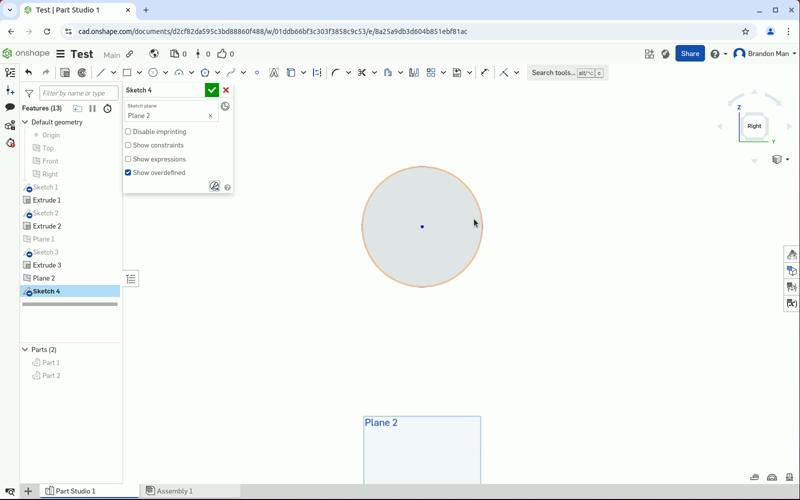
scroll(6)
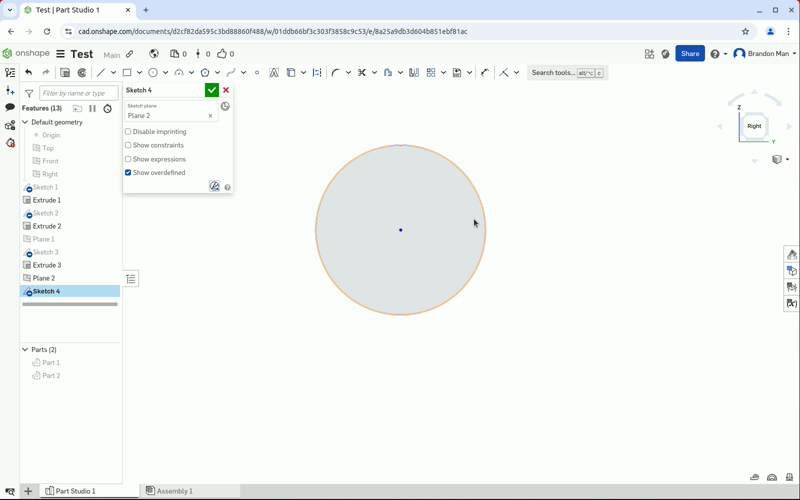
scroll(6)
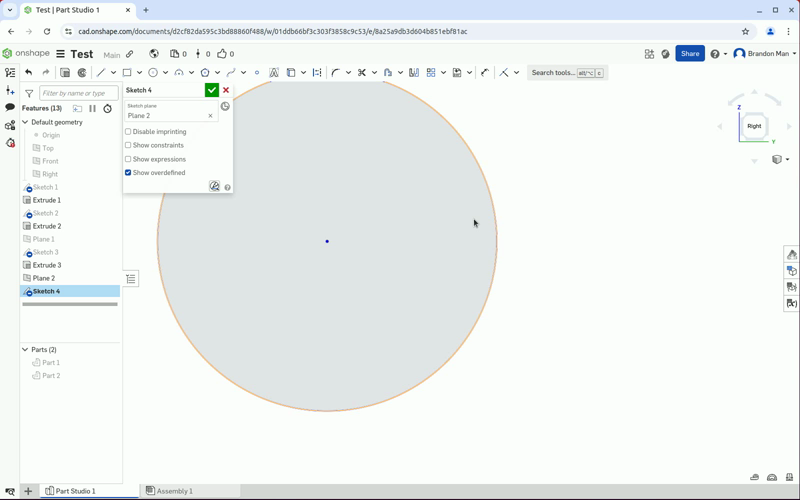
click(474, 218)
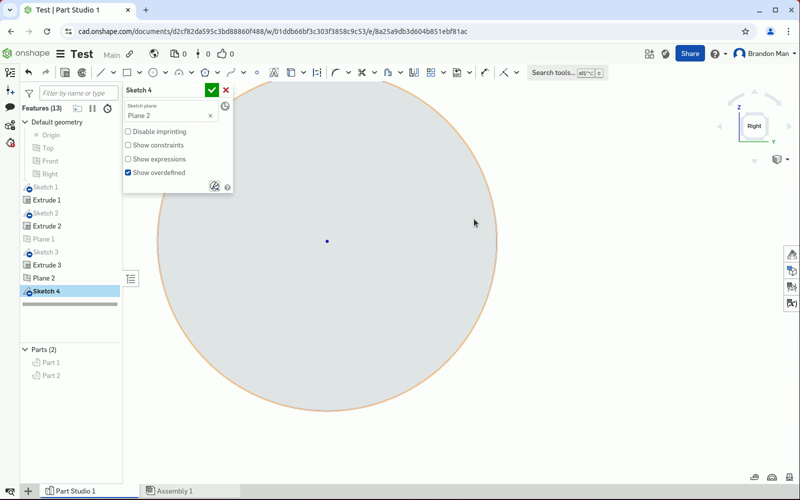
scroll(-6)
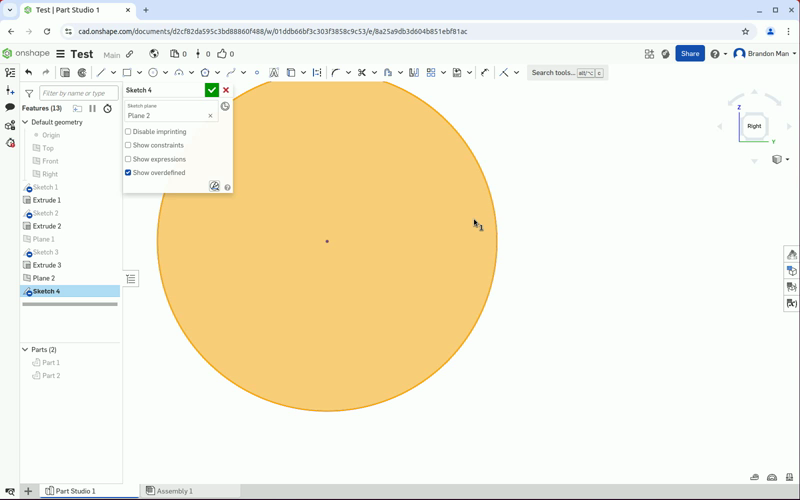
scroll(-6)
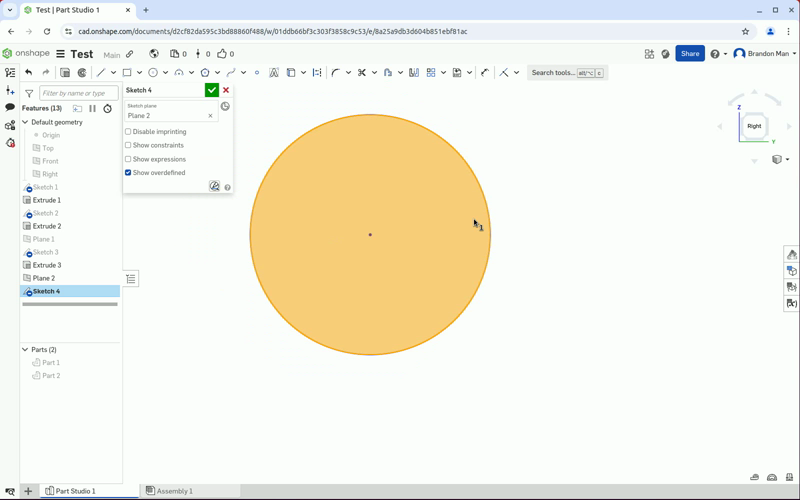
scroll(-6)
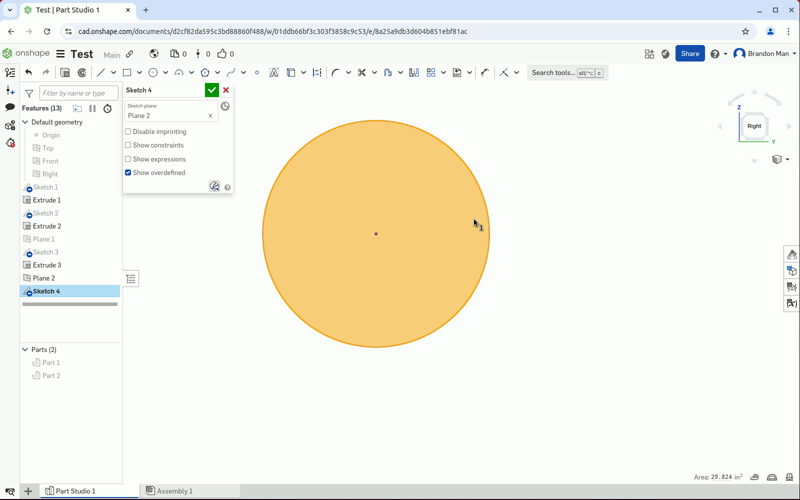
scroll(-6)
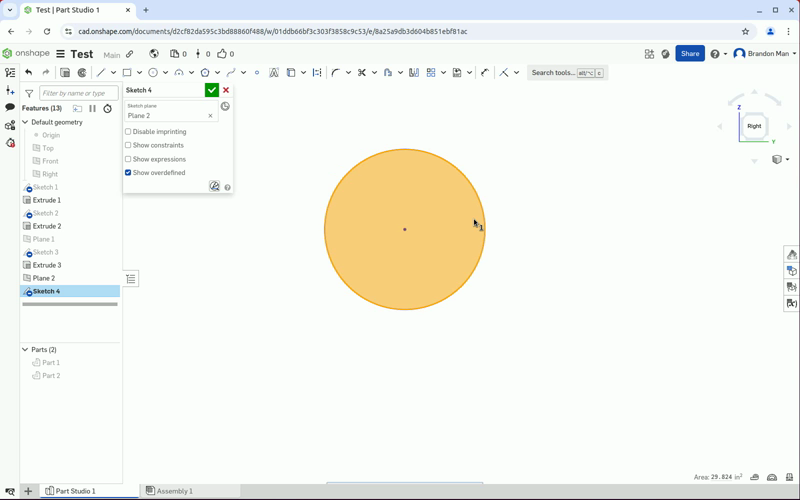
scroll(-6)
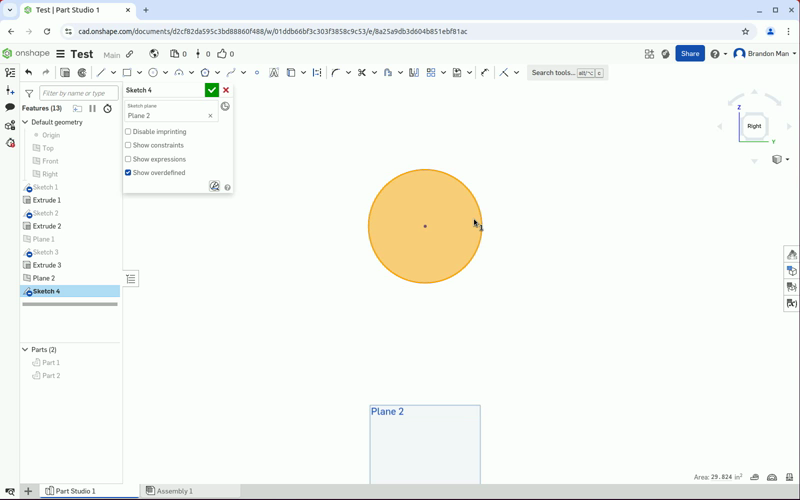
scroll(-6)
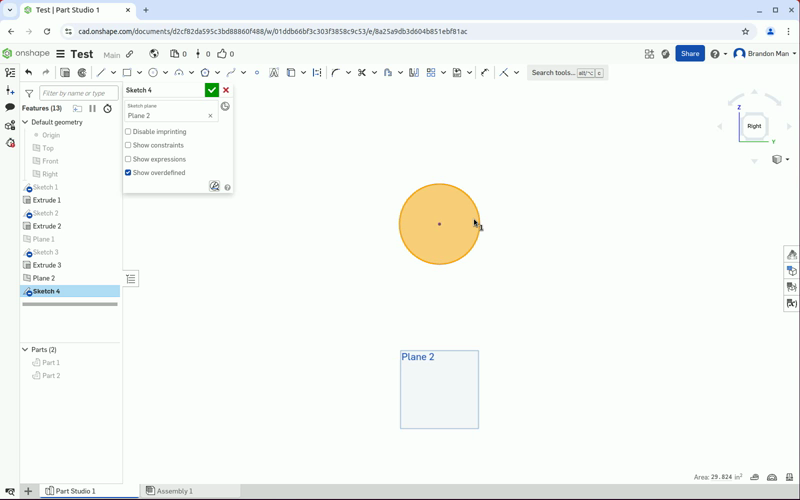
scroll(-6)
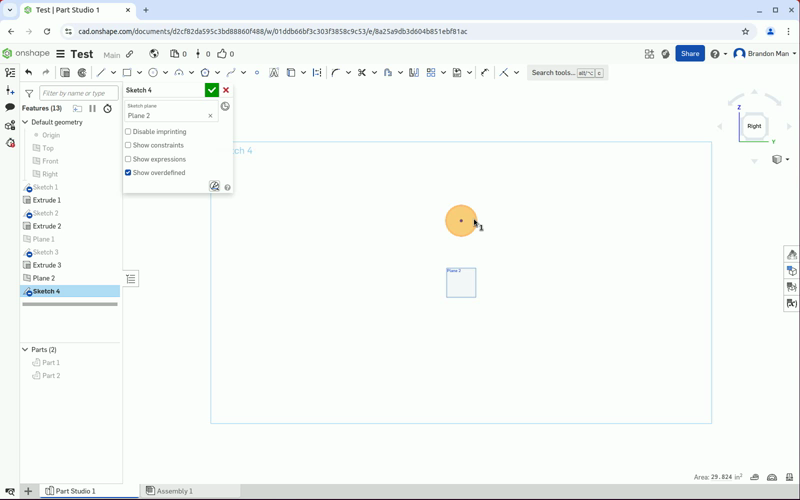
mouse_move(73, 352)
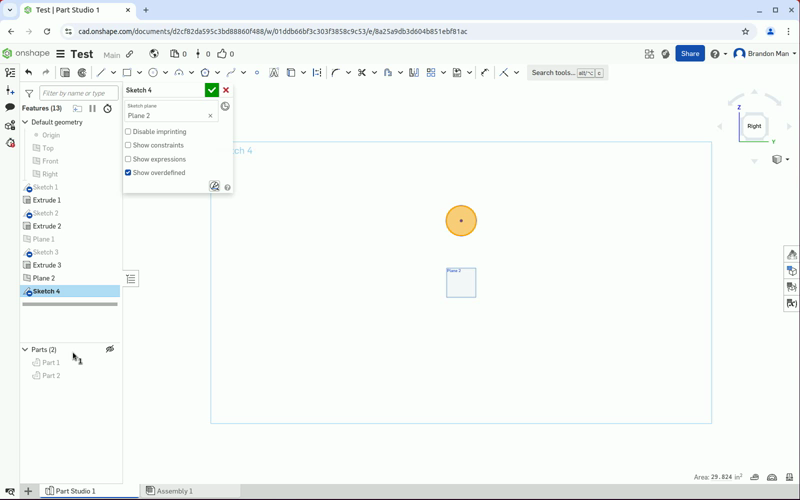
key(shift+y)
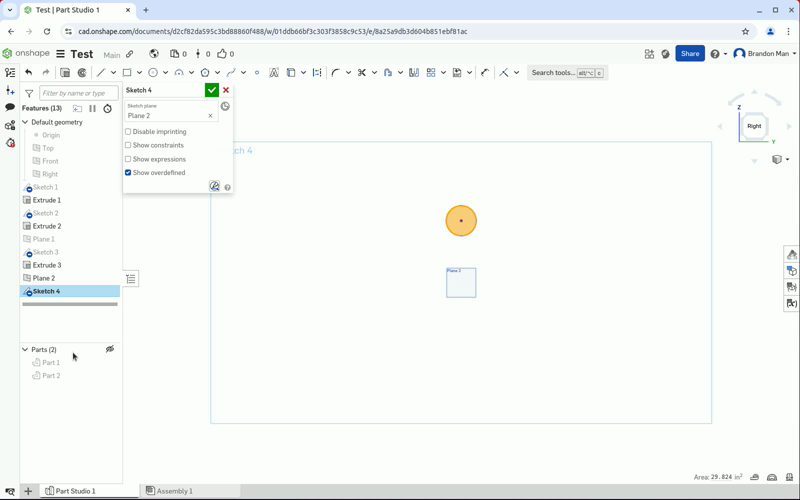
key(shift+e)
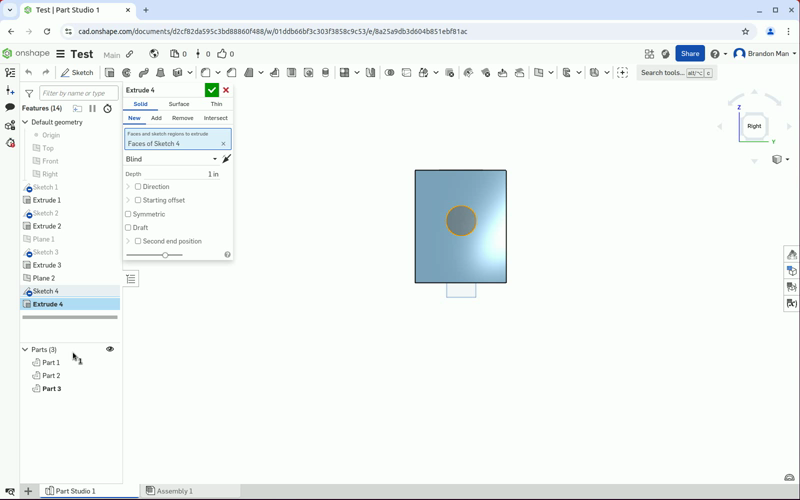
mouse_move(143, 106)
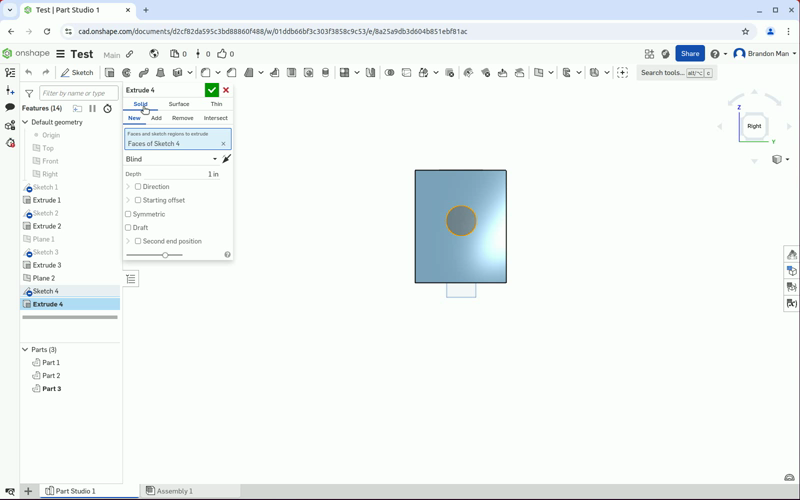
click(143, 106)
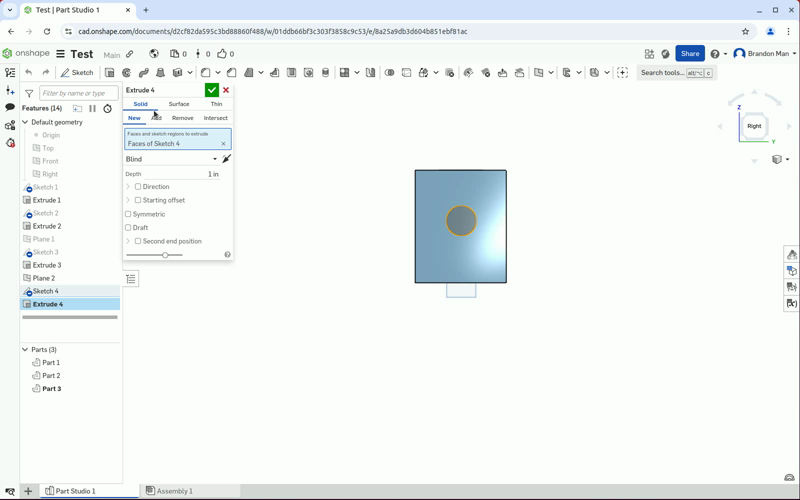
mouse_move(186, 120)
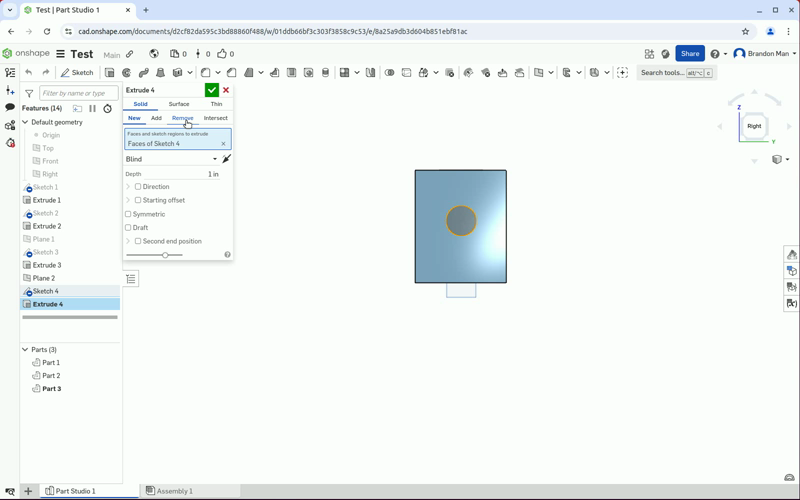
click(186, 120)
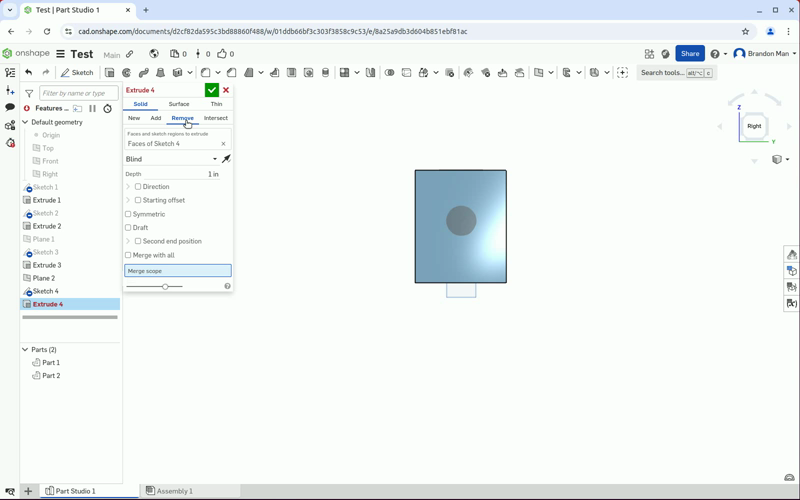
key(tab, 4)
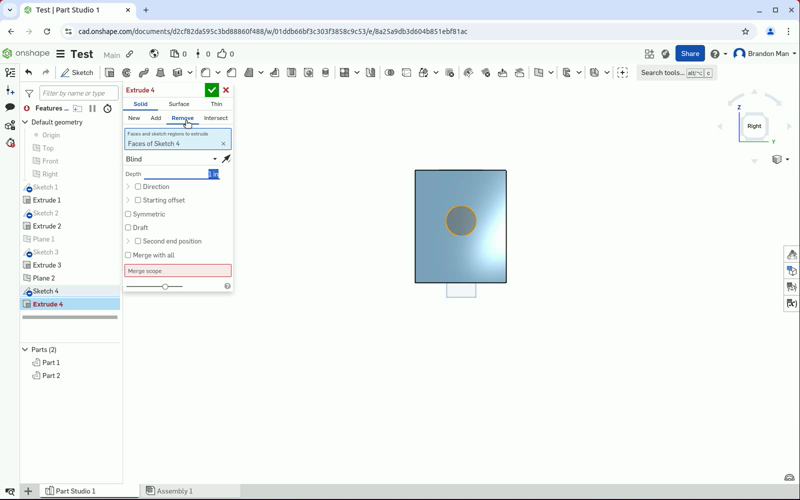
text(5.777)
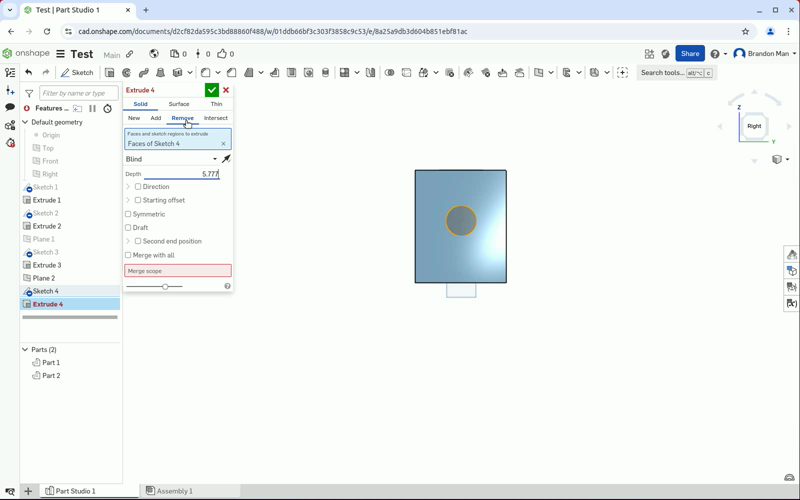
key(tab, 6)
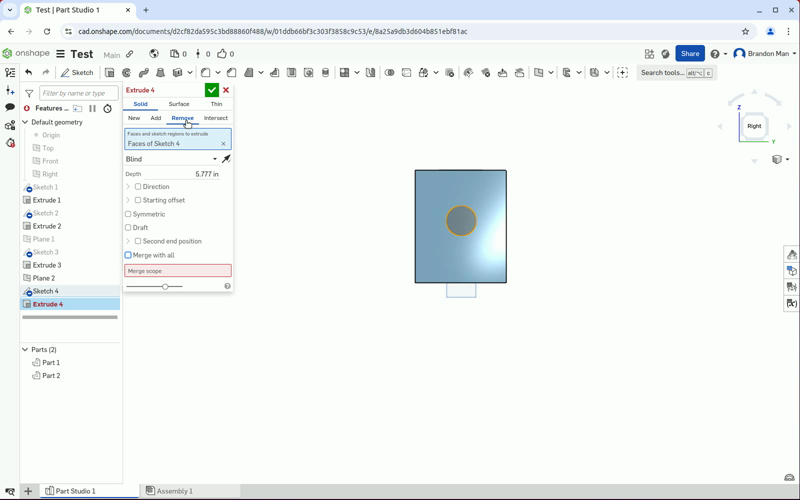
key(space)
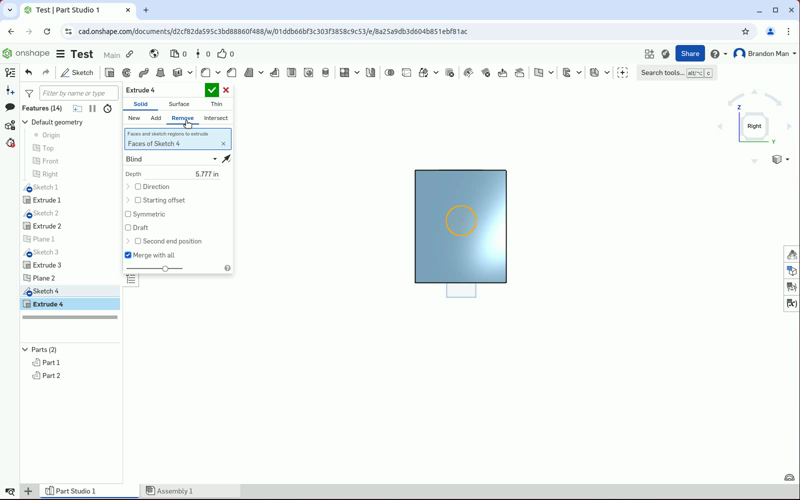
key(enter)
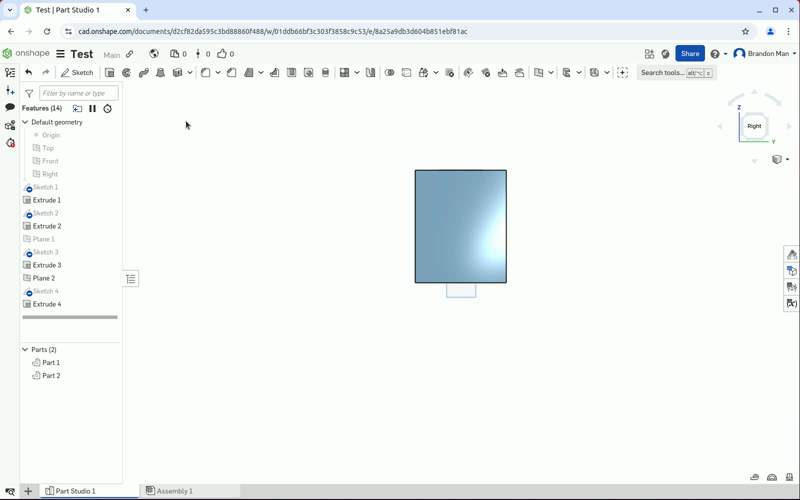
key(shift+h)
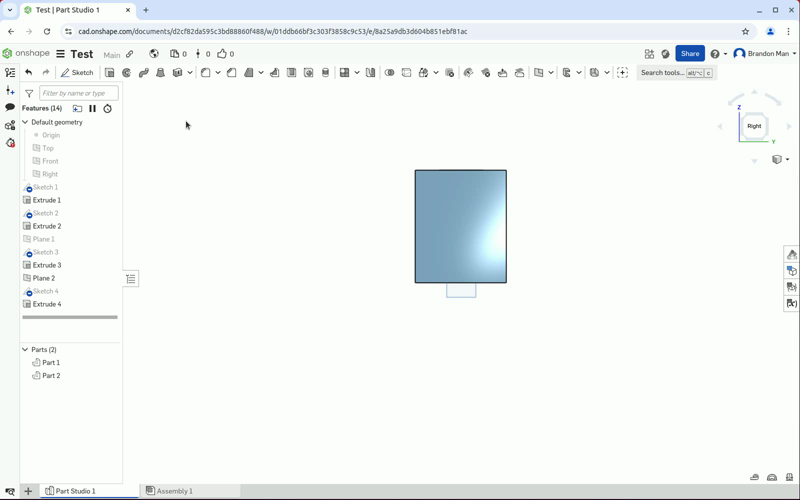
key(shift+h)
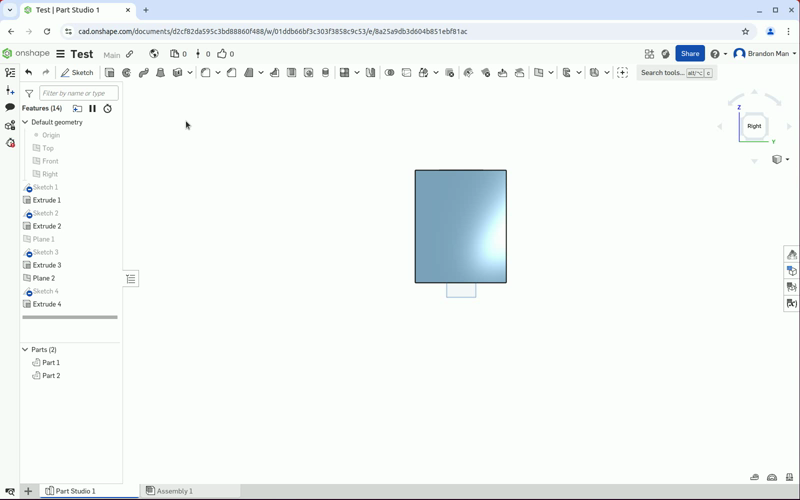
mouse_move(73, 189)
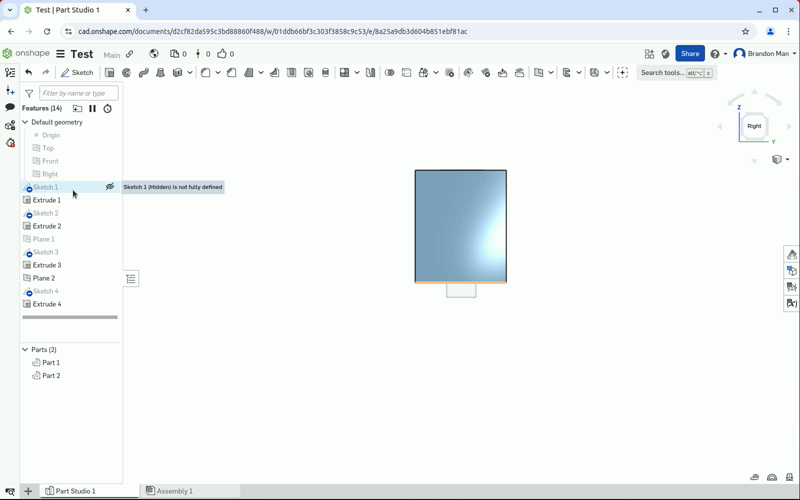
click(73, 189)
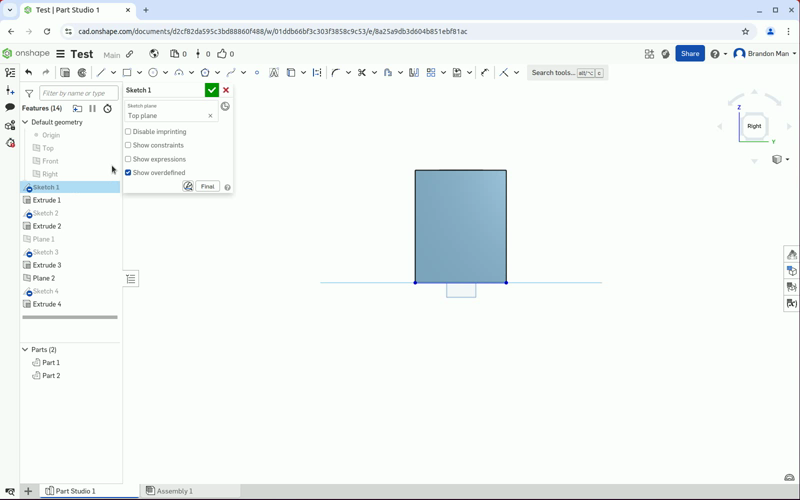
mouse_move(229, 92)
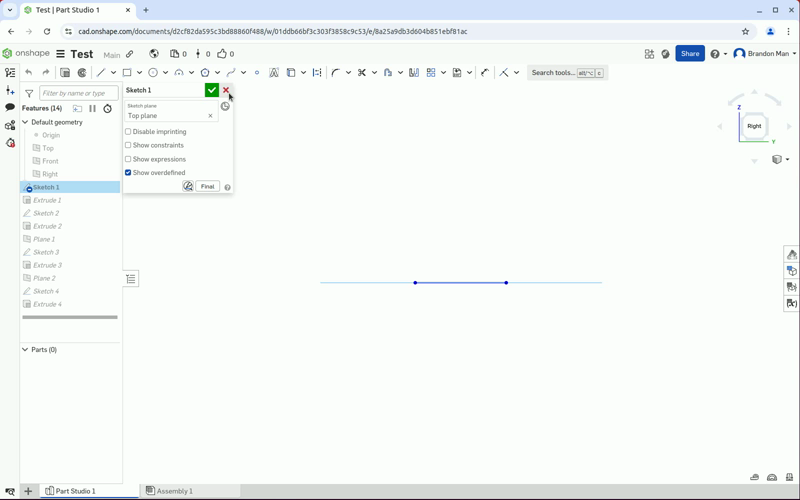
click(229, 92)
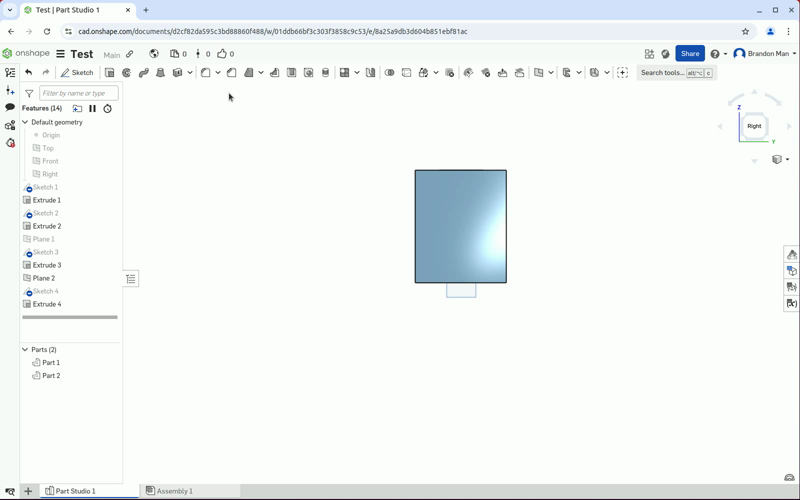
mouse_move(73, 352)
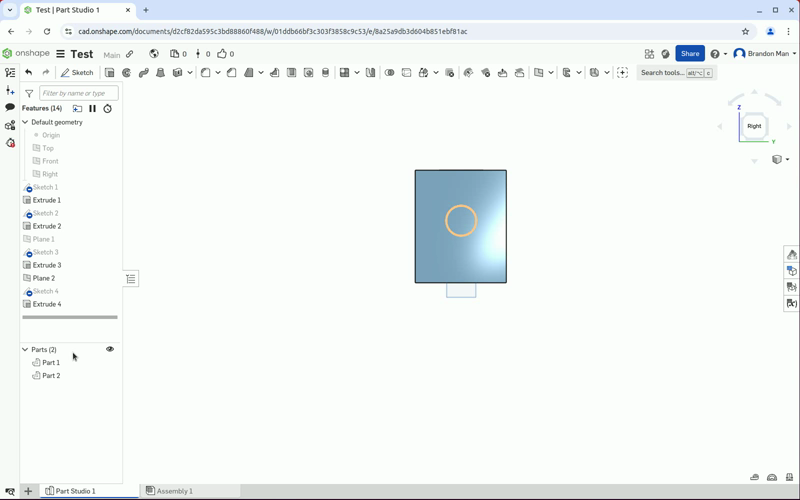
key(y)
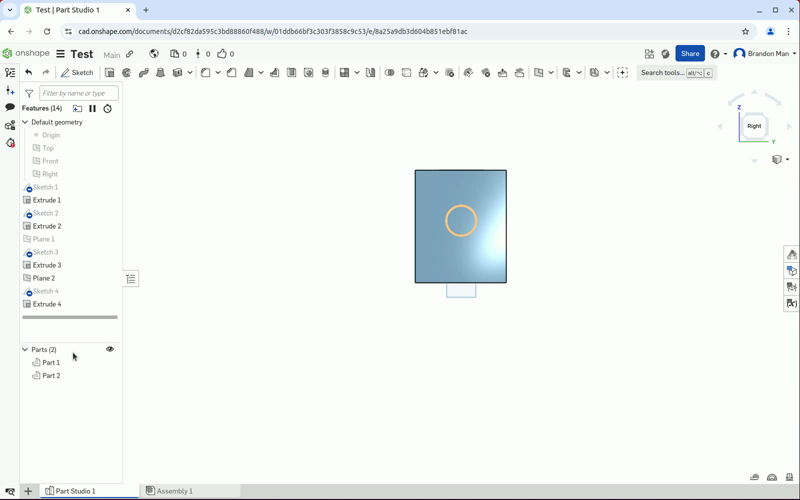
key(shift+p)
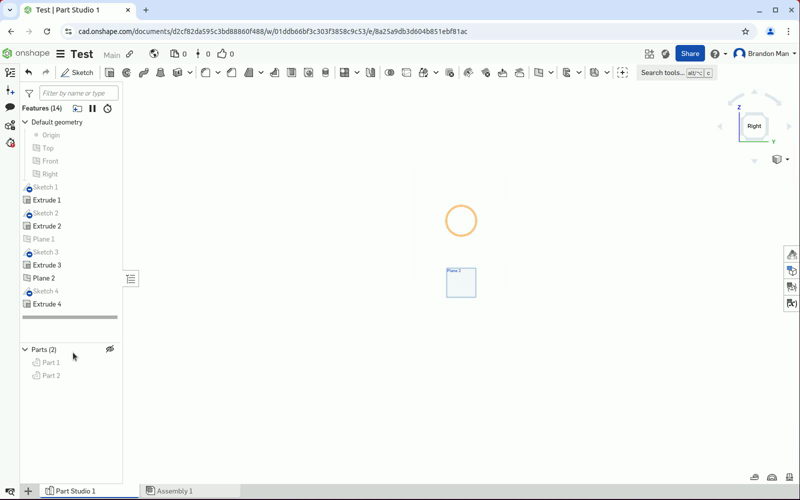
key(space)
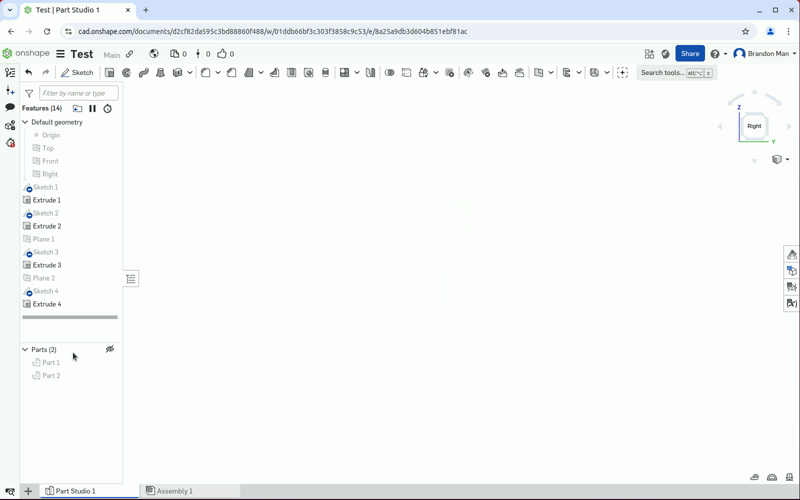
key_down(shift)
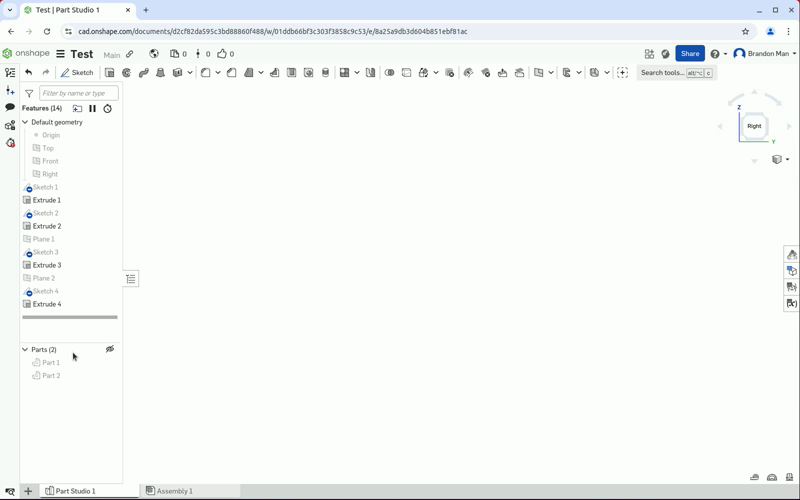
key(right)
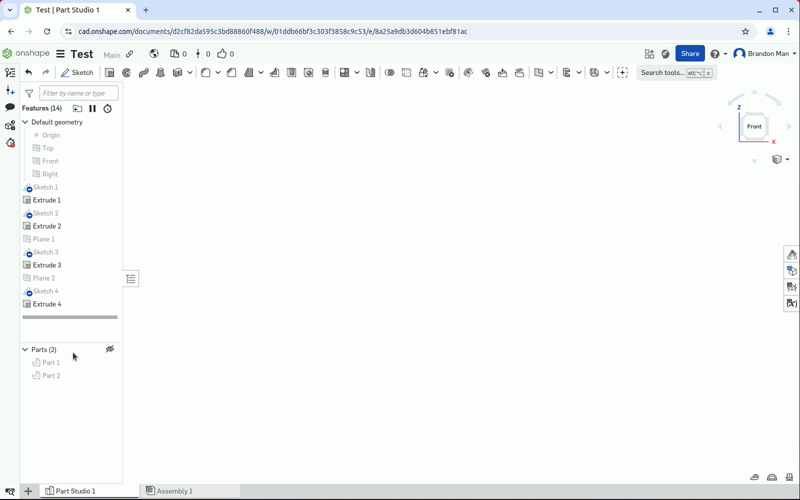
key_up(shift)
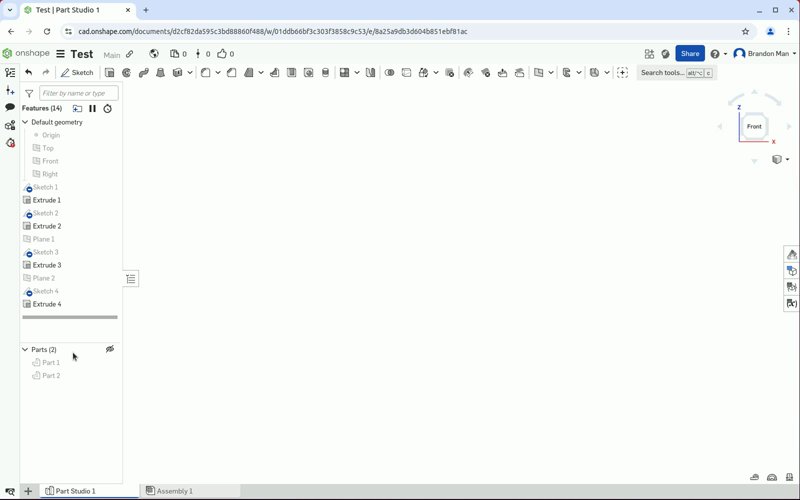
mouse_move(73, 352)
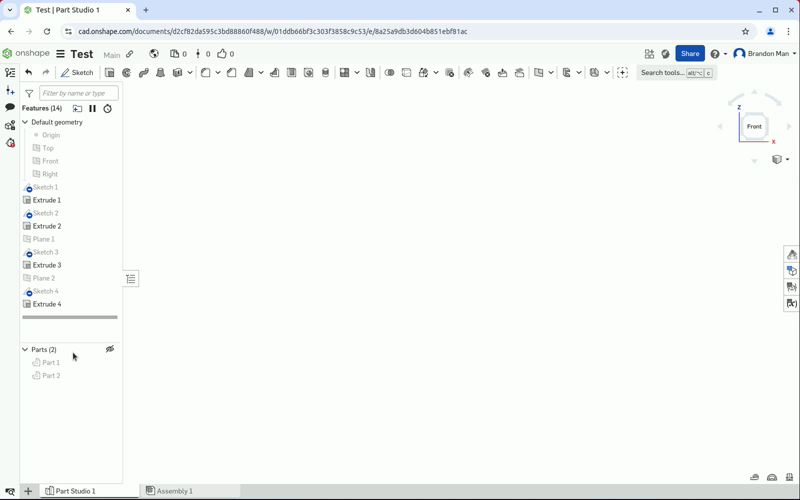
key(shift+y)
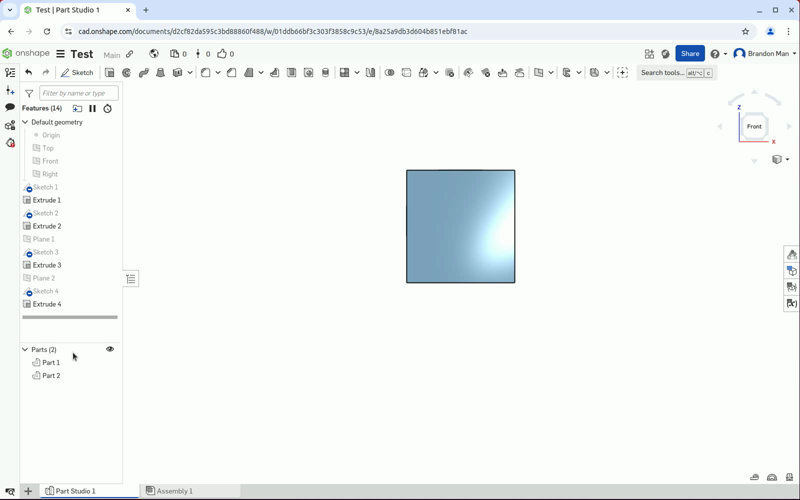
mouse_move(541, 75)
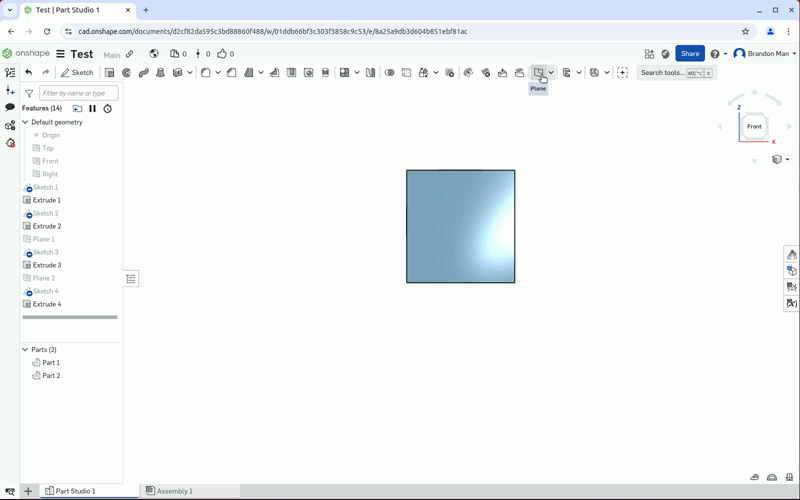
click(541, 75)
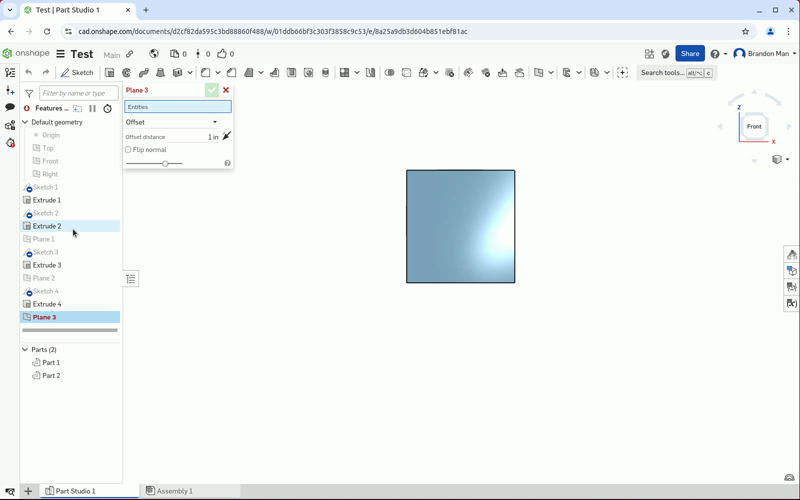
scroll(3)
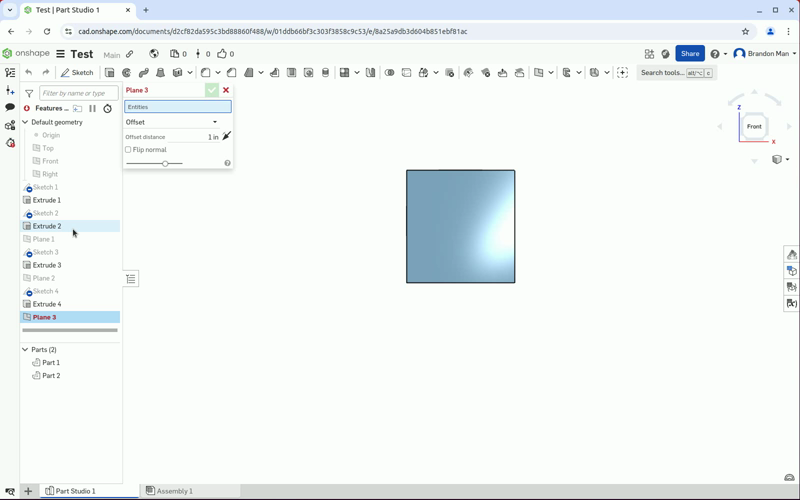
mouse_move(73, 163)
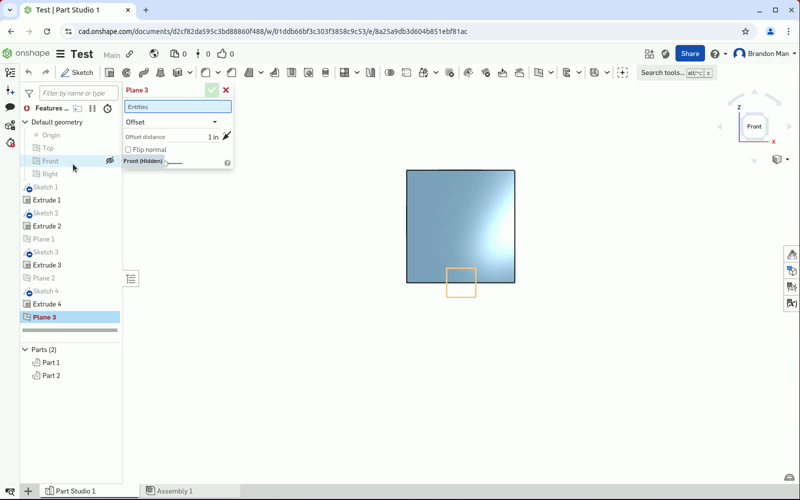
click(73, 163)
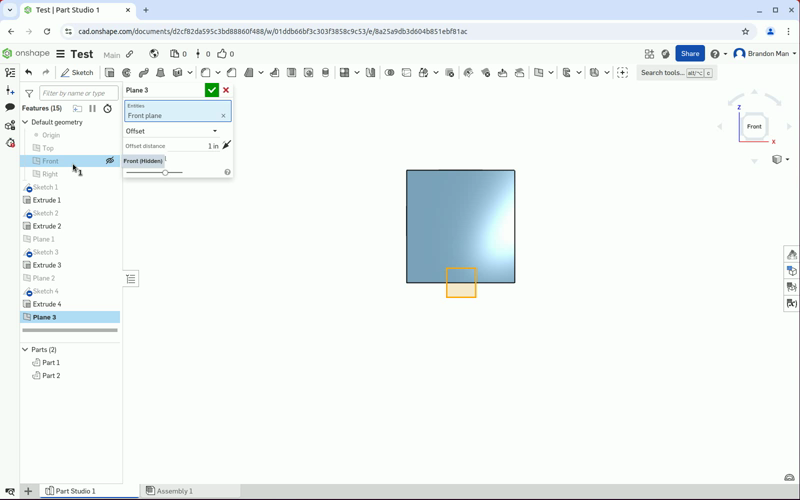
key(tab, 2)
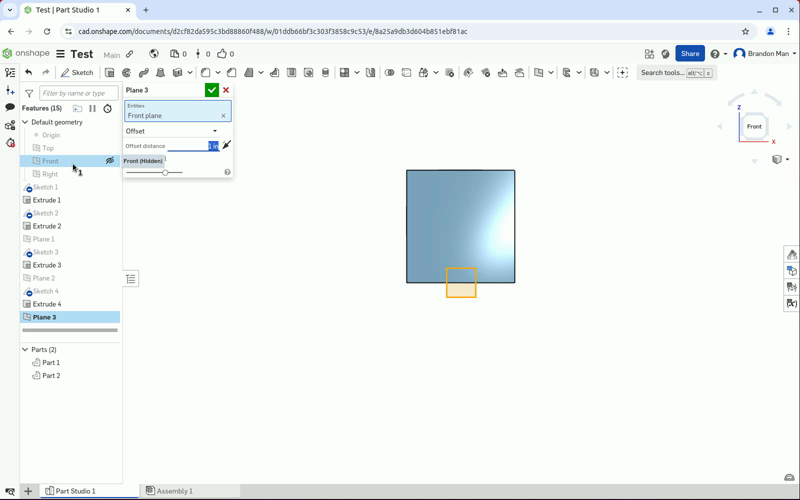
text(9.397)
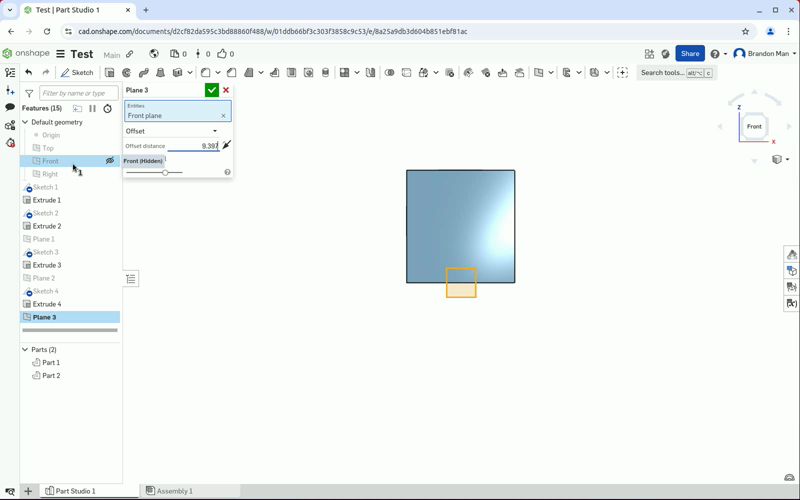
key(enter, 2)
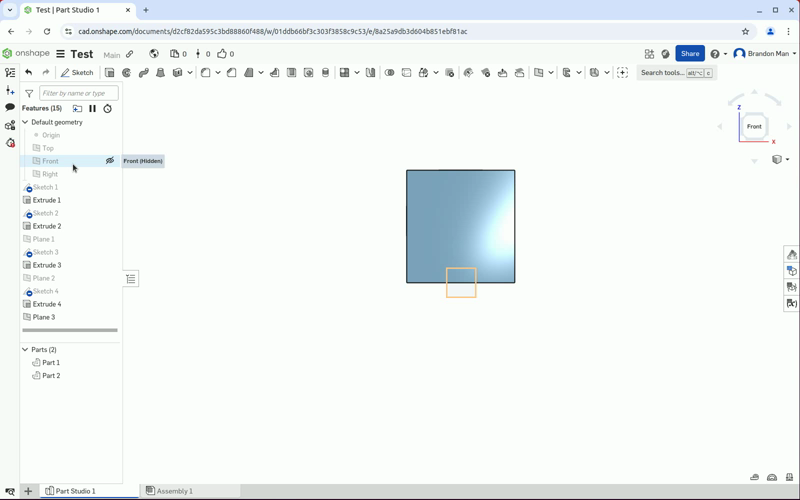
key(shift+s)
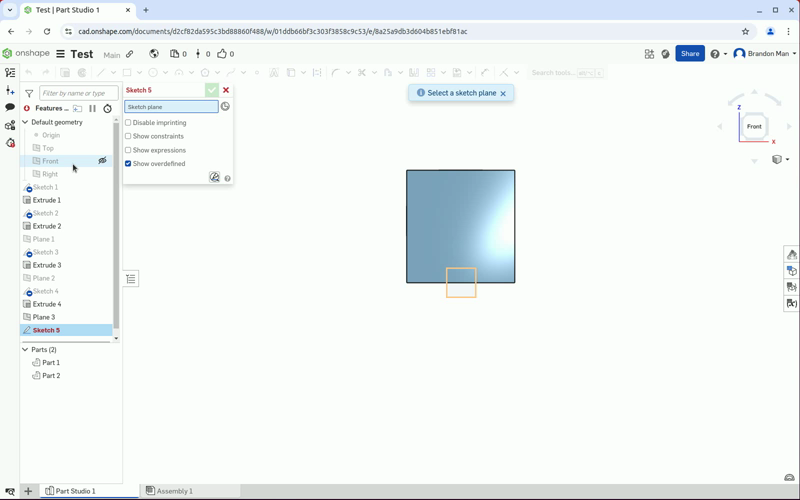
mouse_move(69, 319)
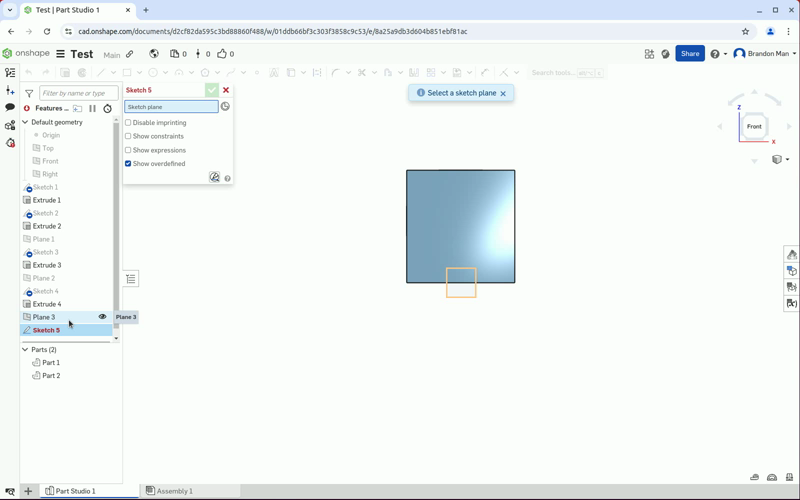
click(69, 319)
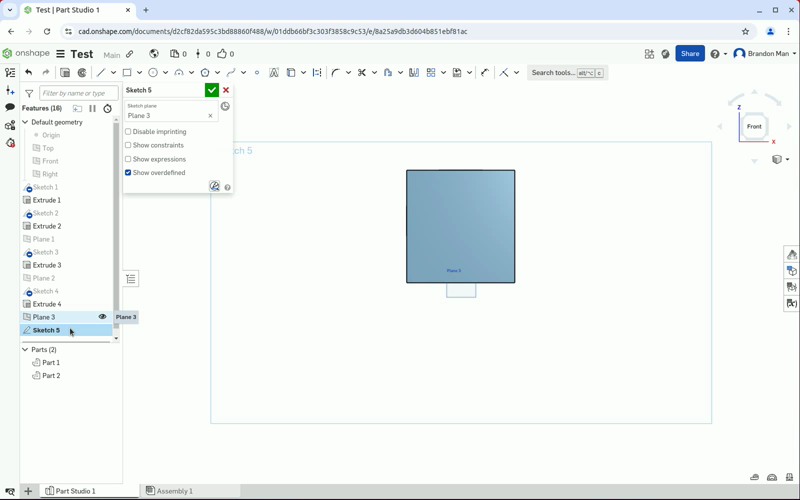
mouse_move(73, 352)
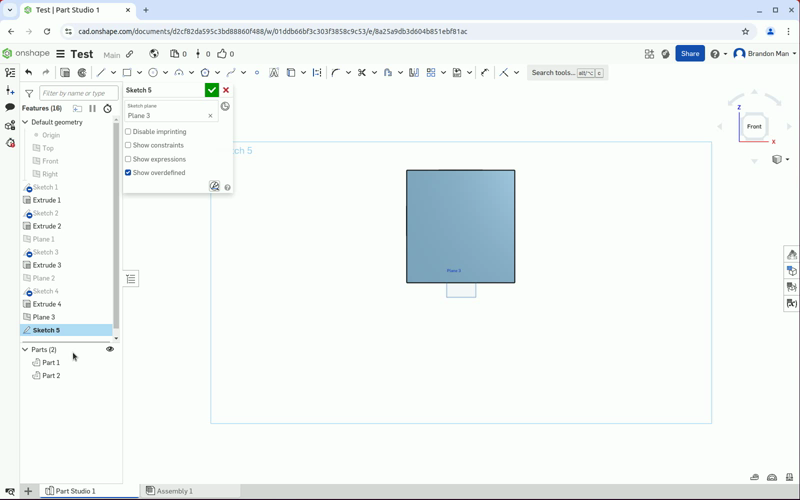
key(y)
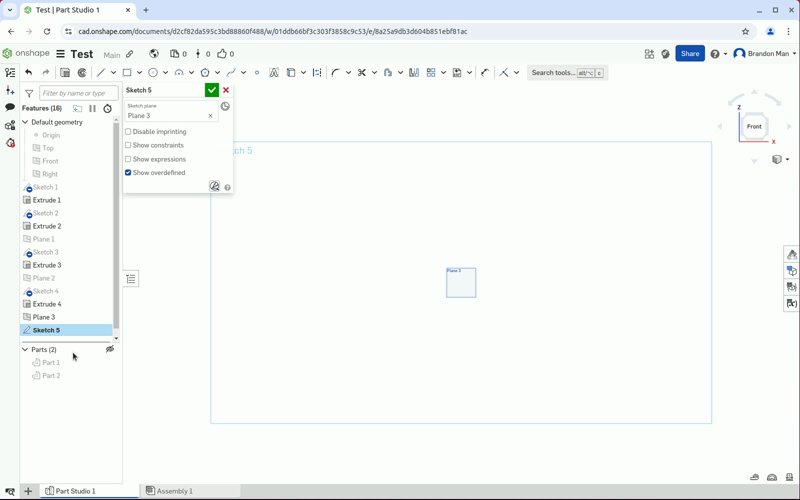
key(c)
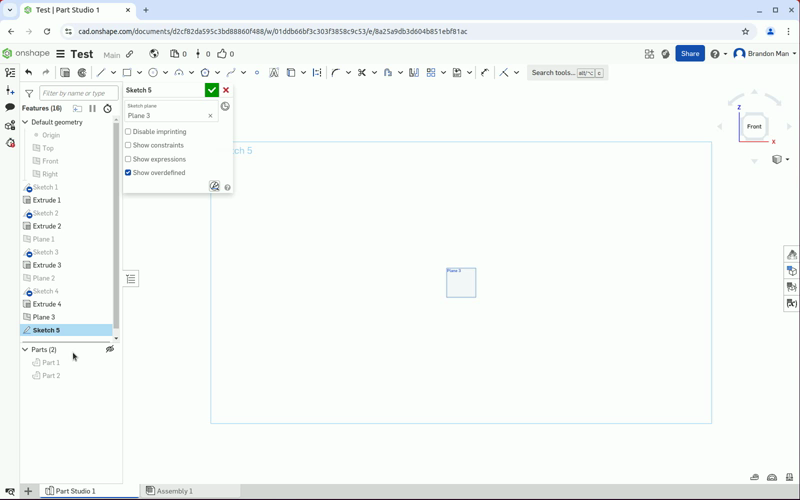
key_down(shift)
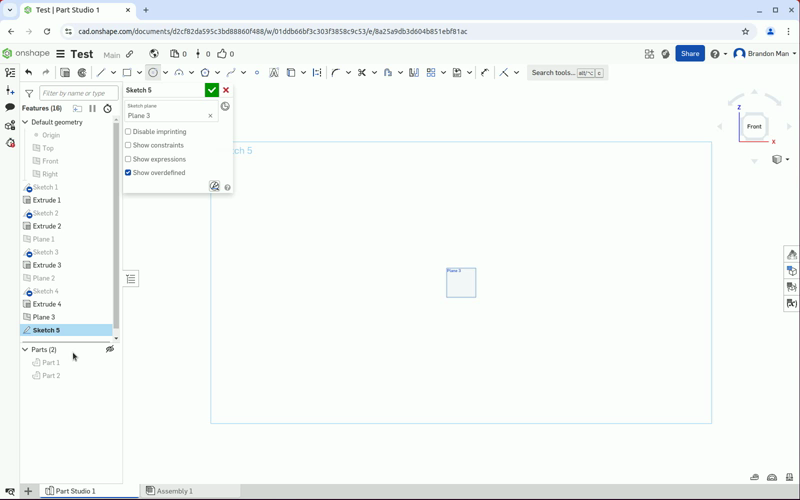
mouse_move(461, 225)
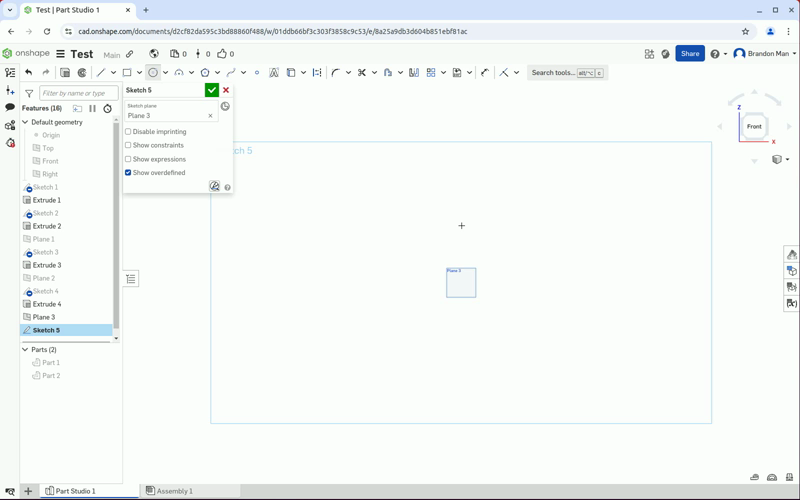
click(461, 225)
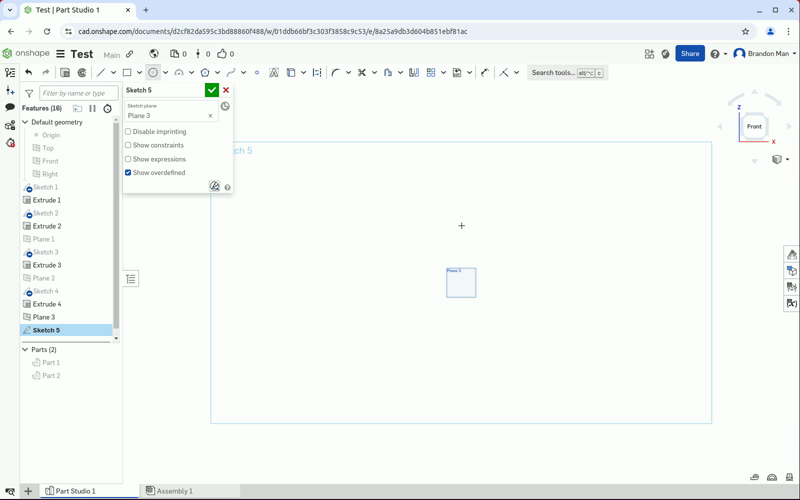
key_up(shift)
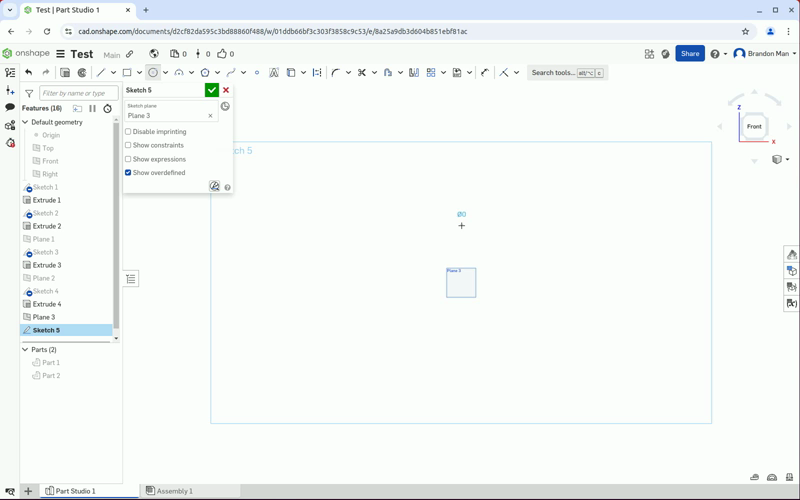
mouse_move(494, 225)
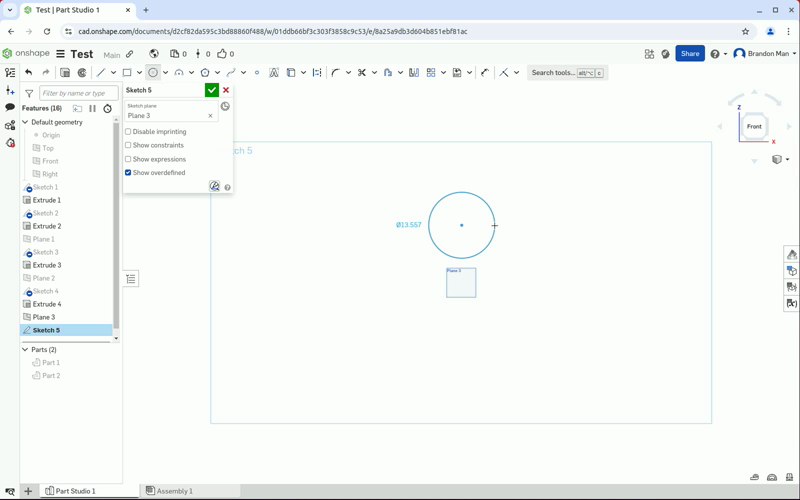
click(494, 225)
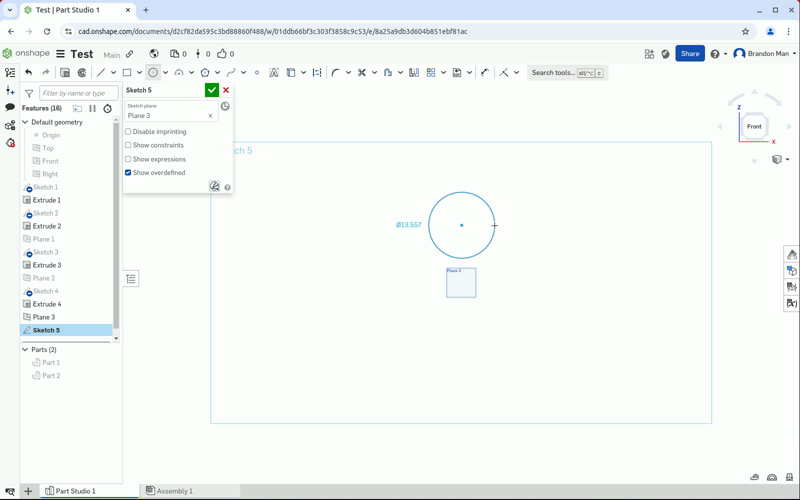
key(esc)
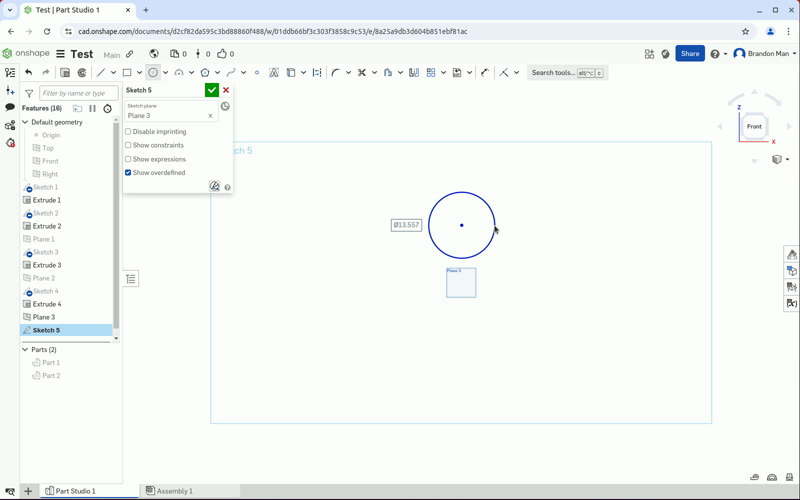
mouse_move(472, 244)
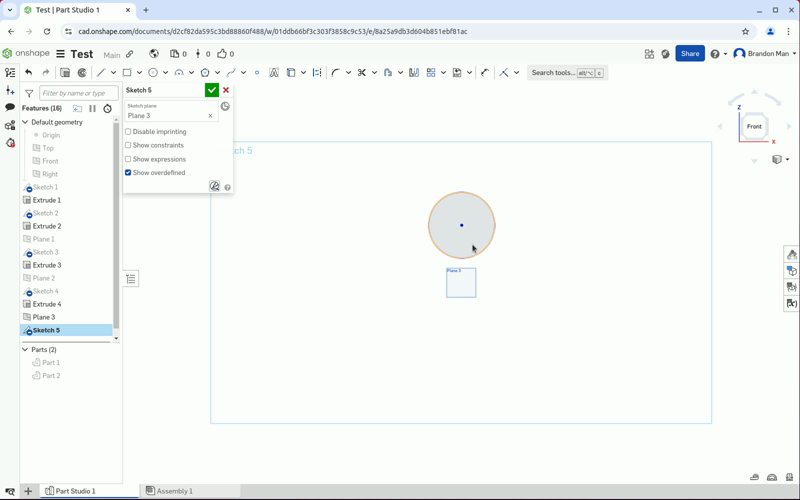
click(472, 244)
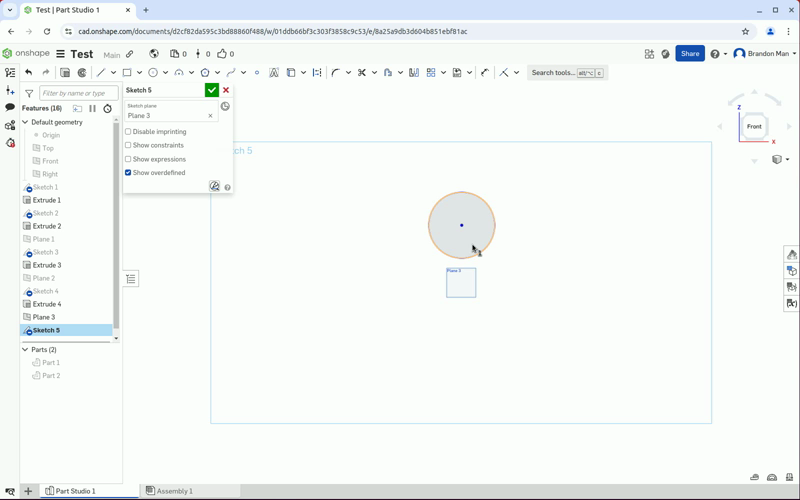
mouse_move(73, 352)
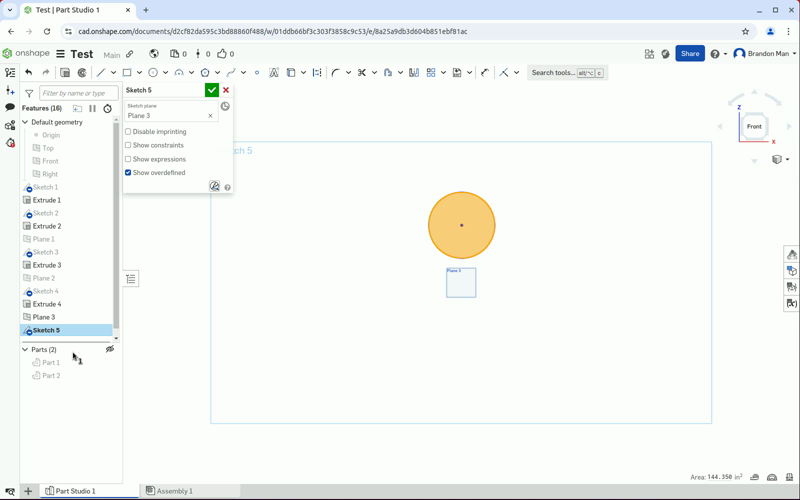
key(shift+y)
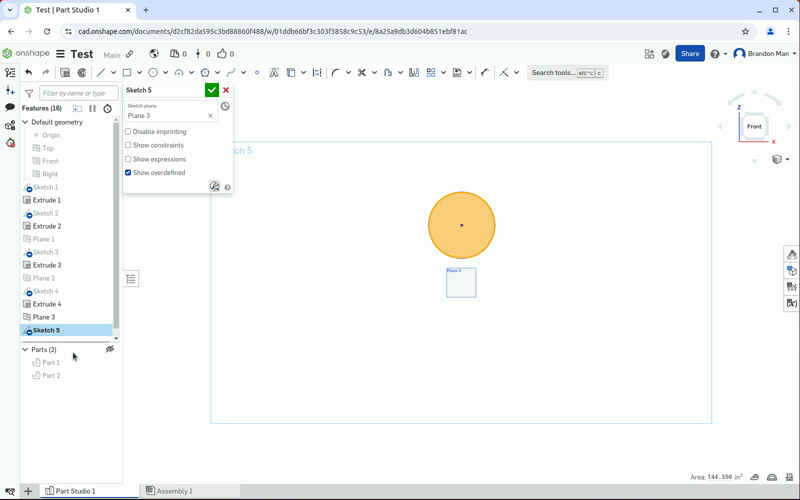
key(shift+e)
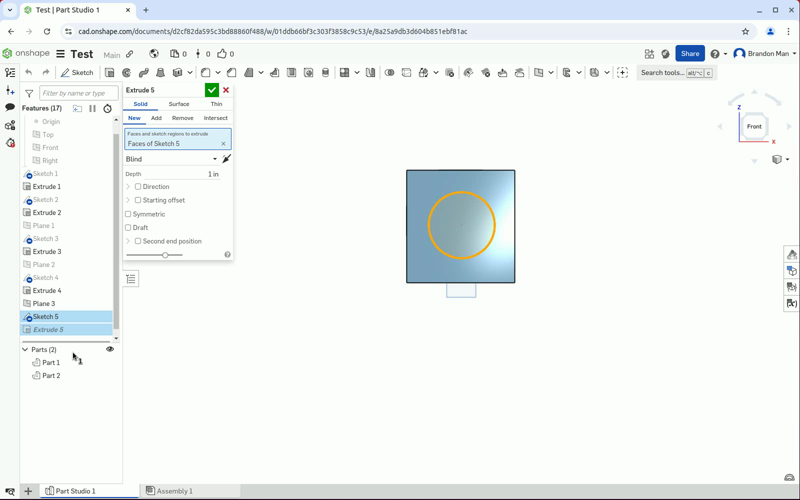
mouse_move(143, 106)
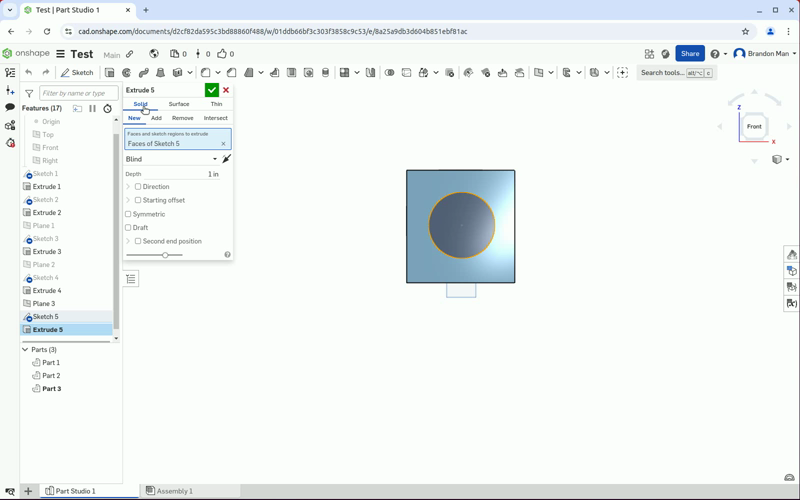
click(143, 106)
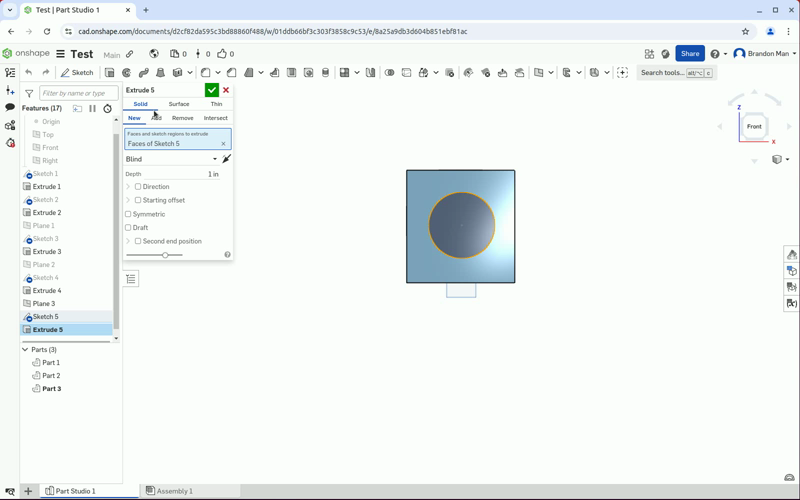
mouse_move(186, 120)
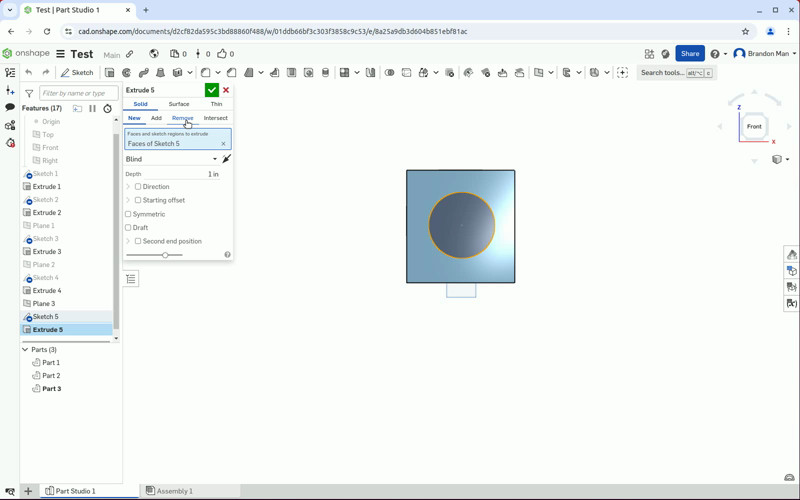
click(186, 120)
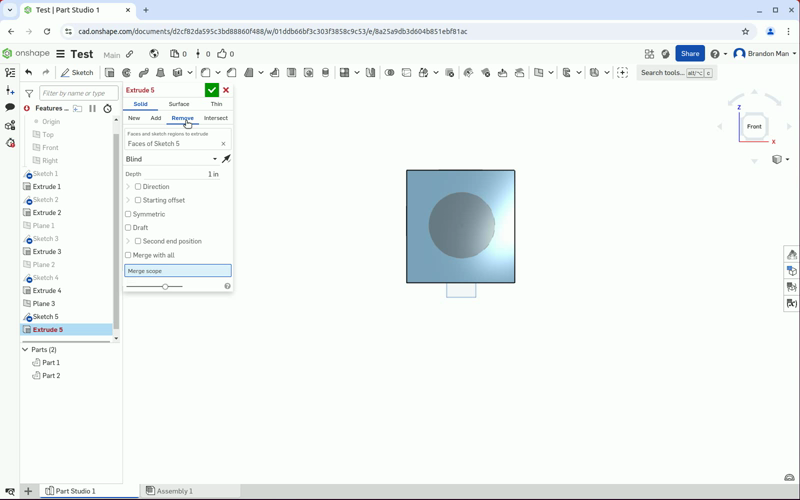
key(tab, 4)
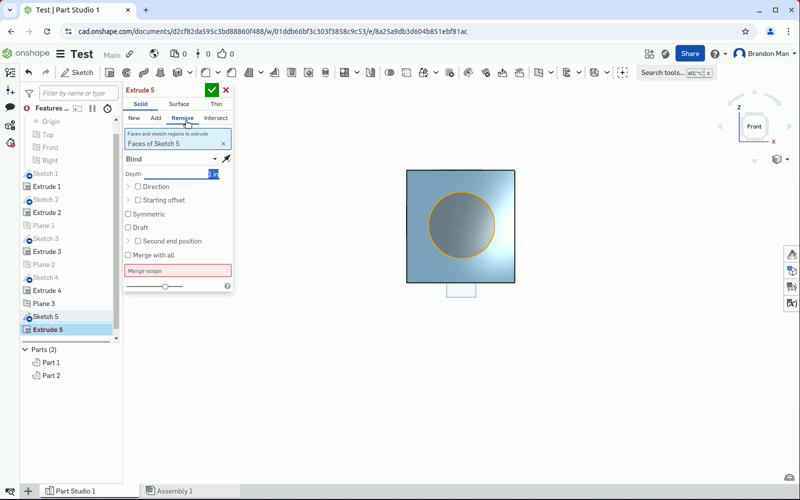
text(5.777)
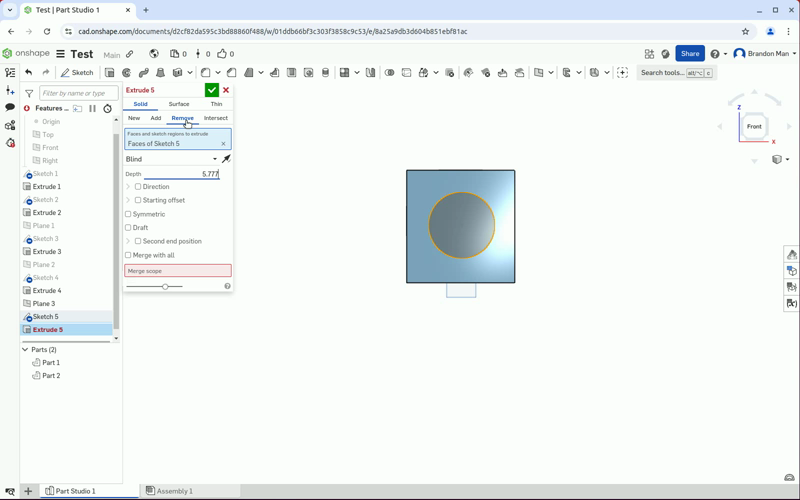
key(tab, 6)
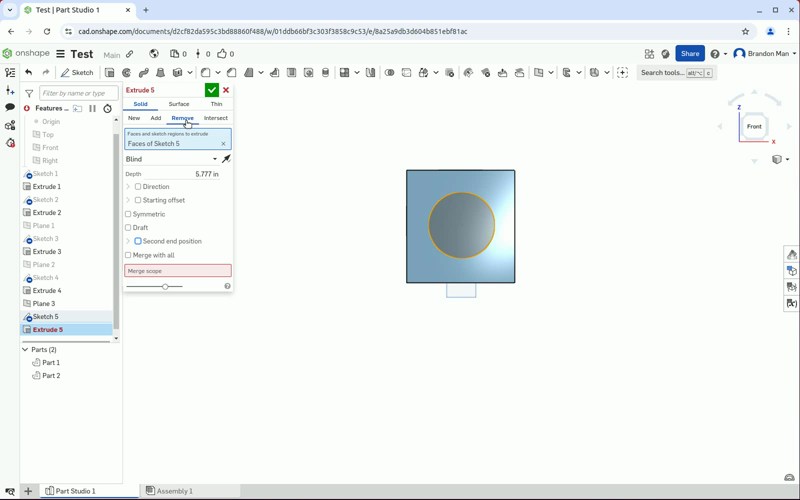
key(space)
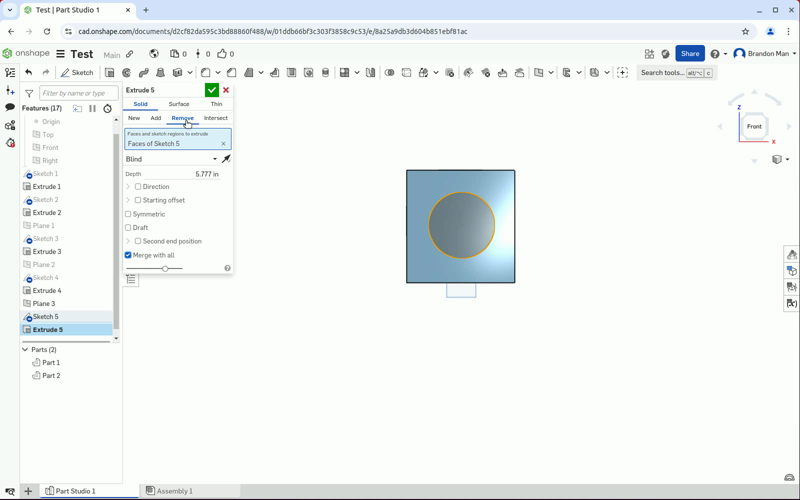
key(enter)
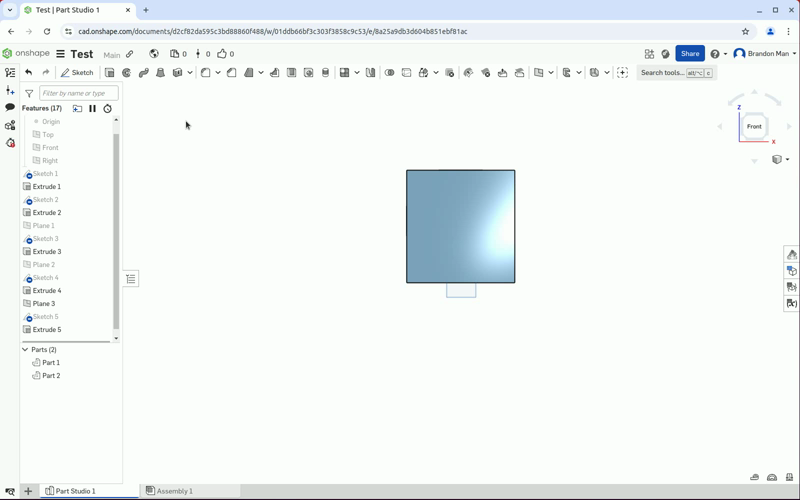
key(shift+h)
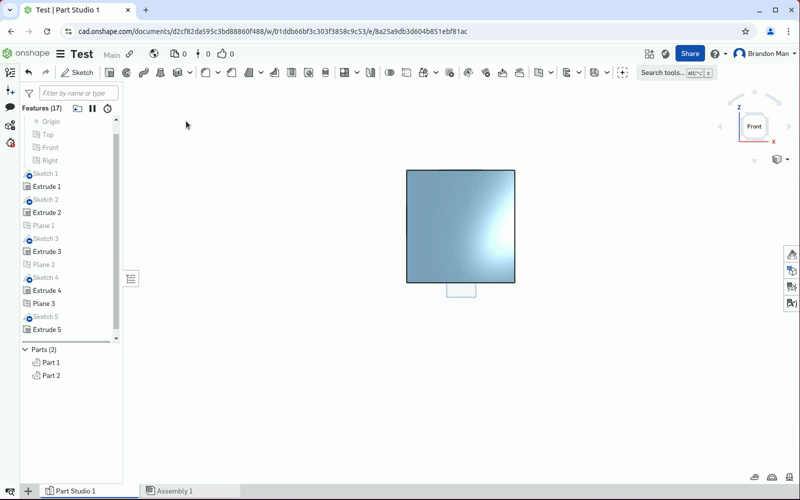
key(shift+h)
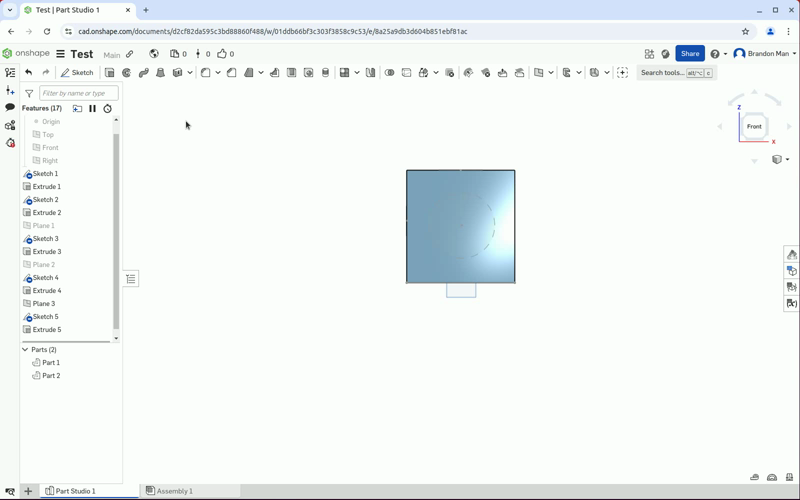
key(shift+7)
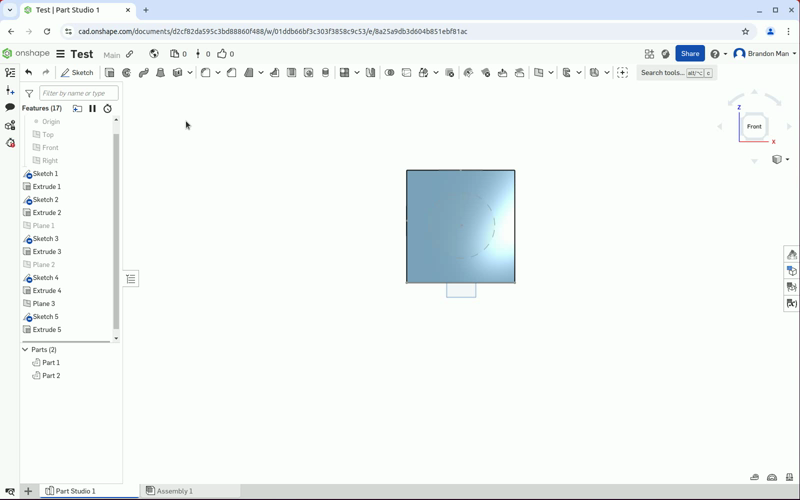
key(left, 2)
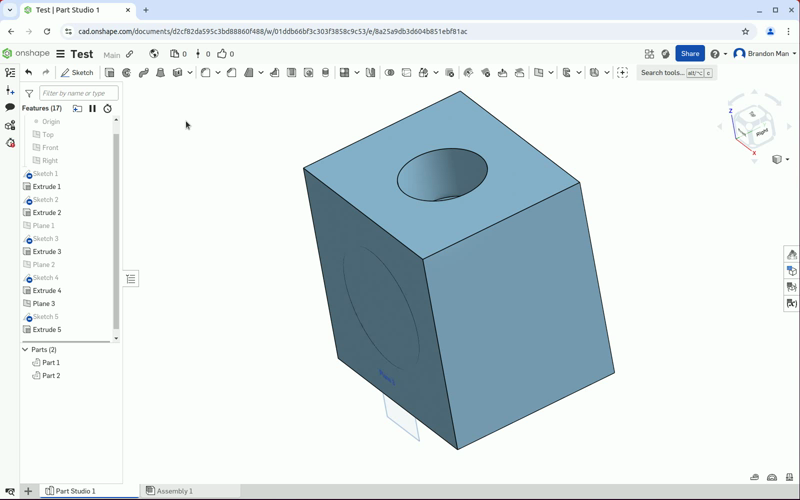
key(down, 2)
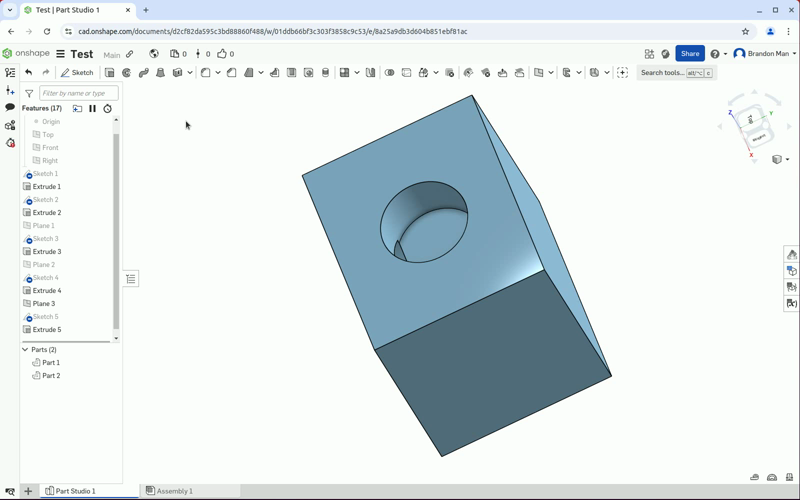
key(up, 2)
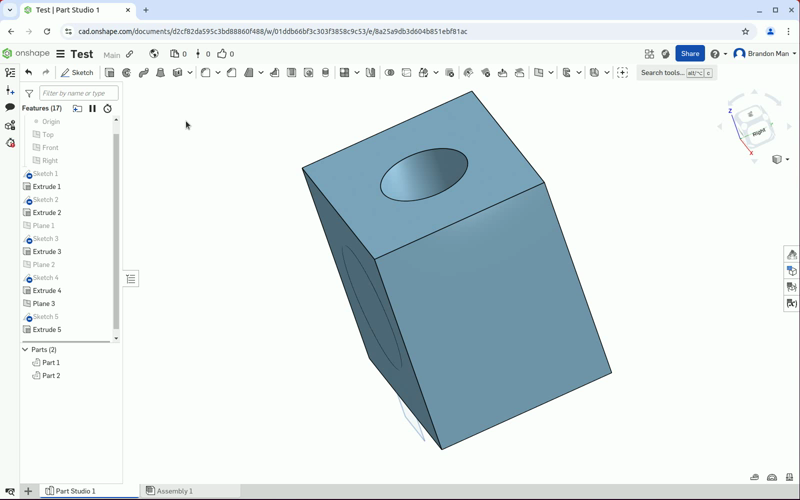
key(right, 2)
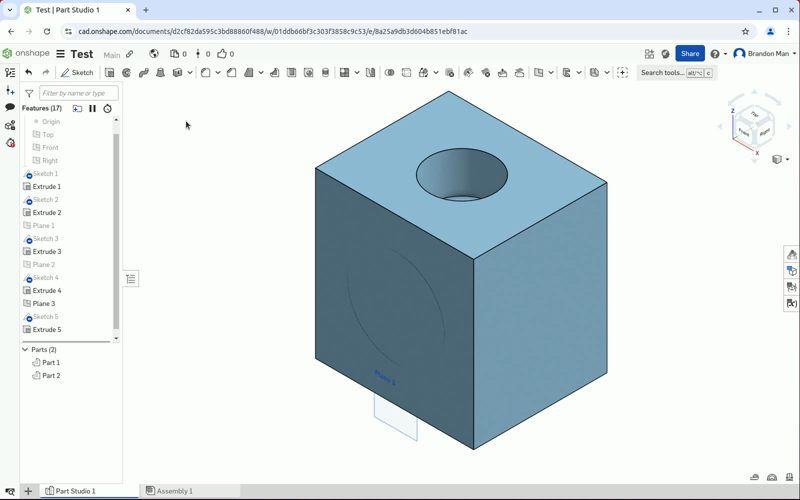
mouse_move(69, 176)
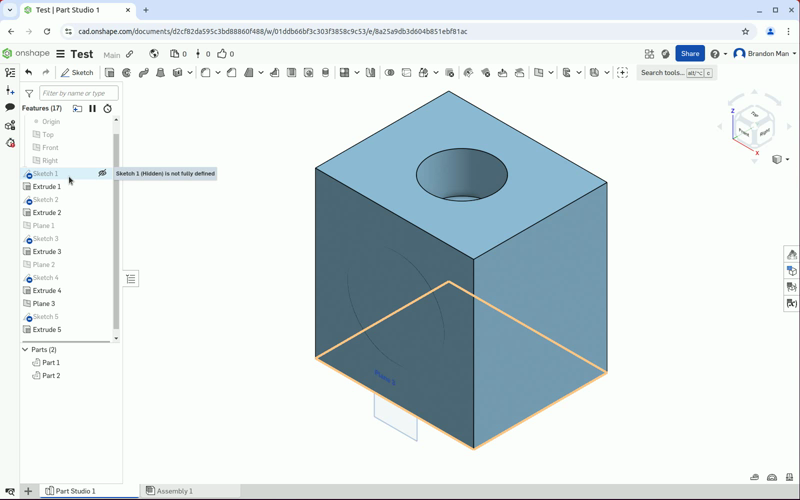
click(69, 176)